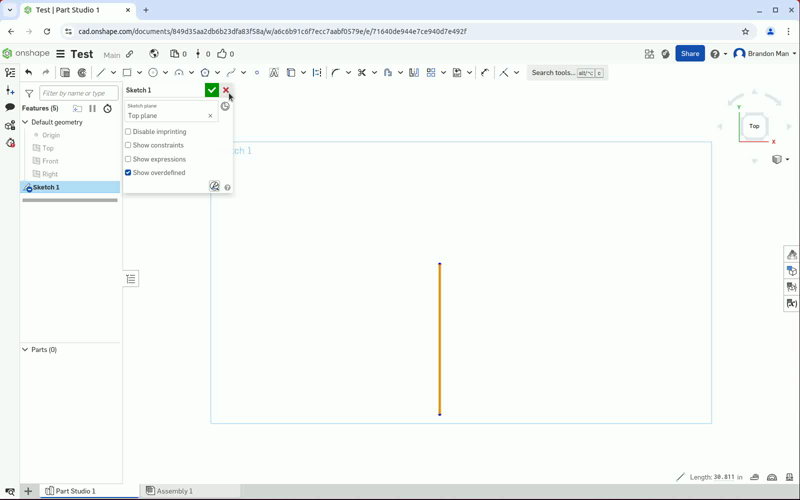
key(shift+h)
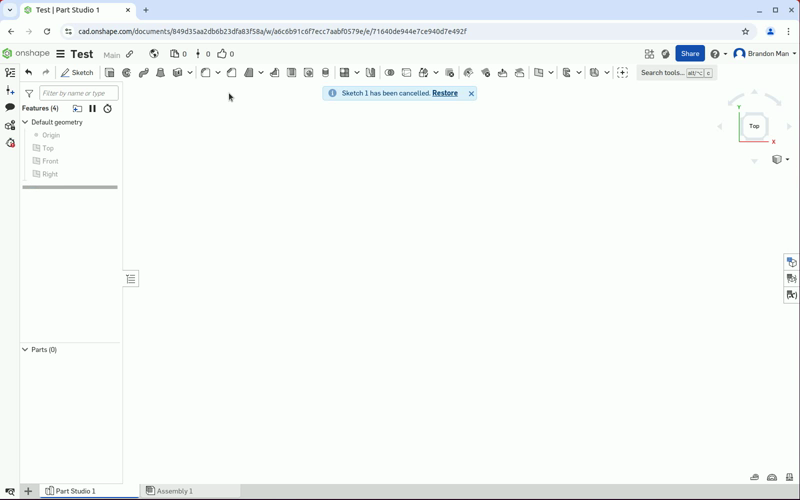
mouse_move(73, 352)
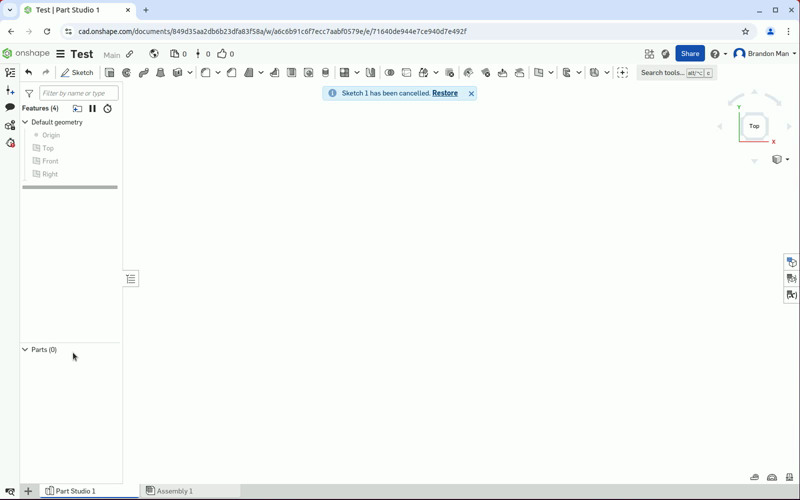
key(y)
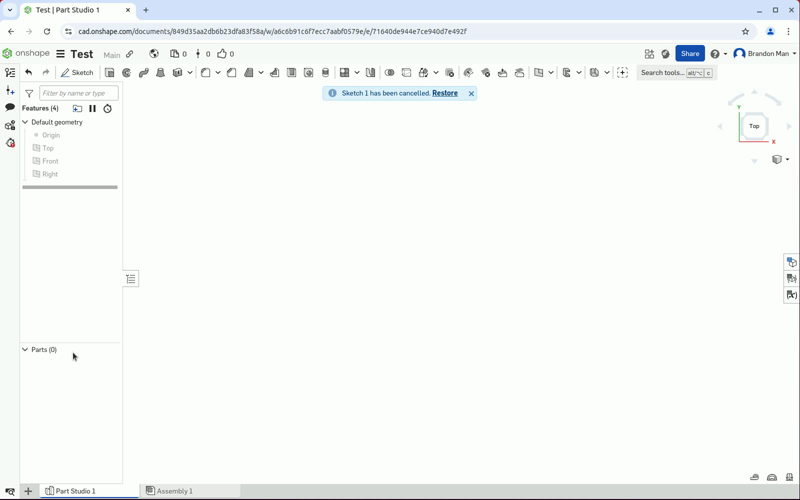
key(shift+p)
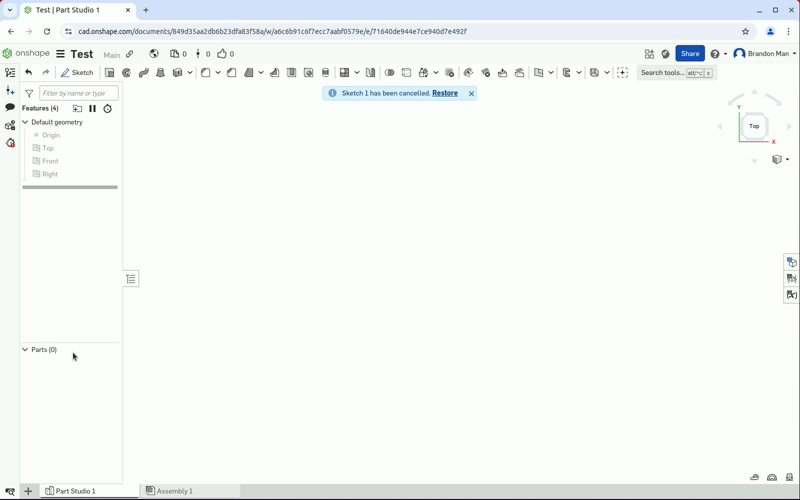
key(space)
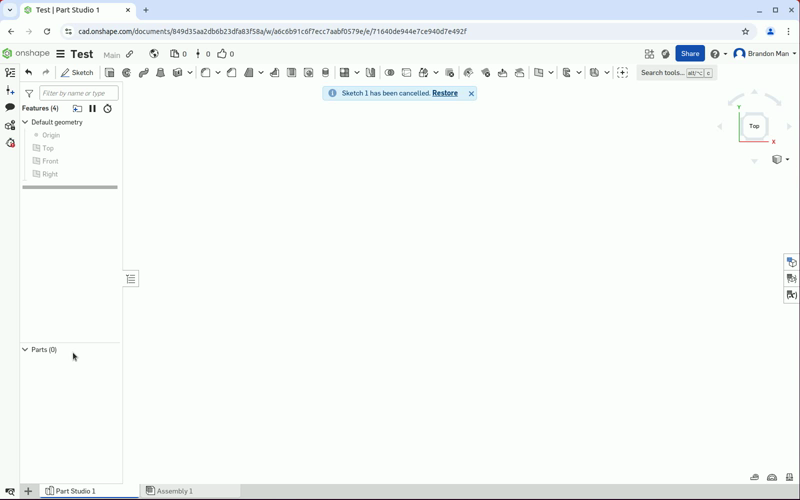
key_down(shift)
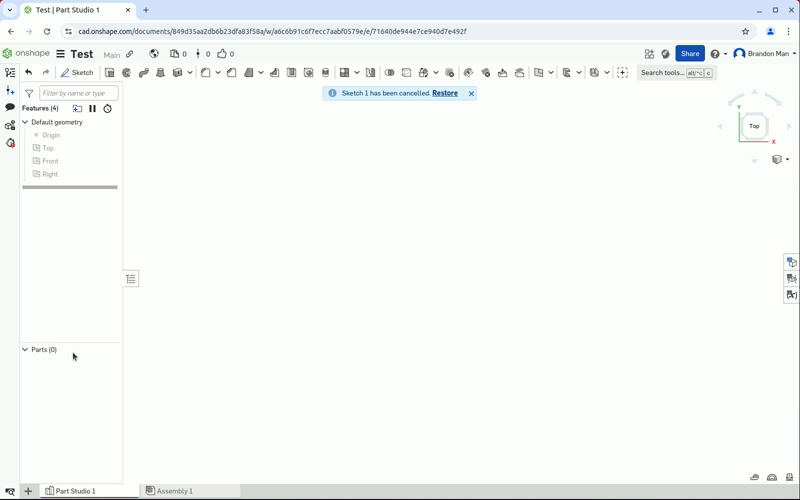
key(up)
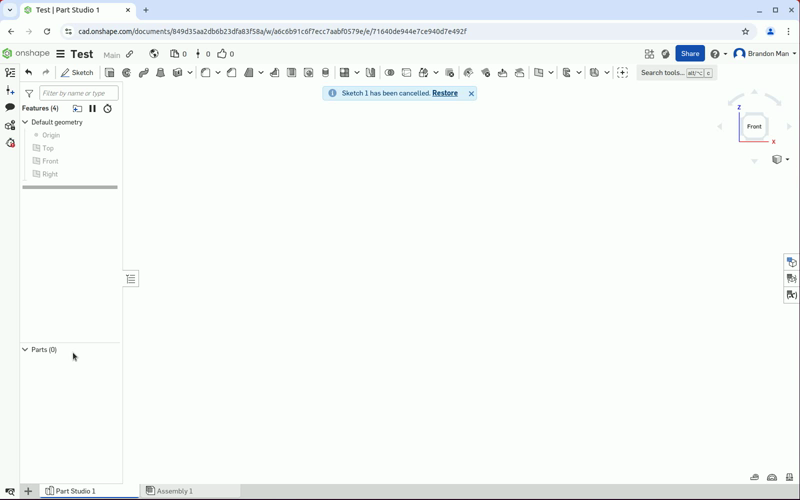
key_up(shift)
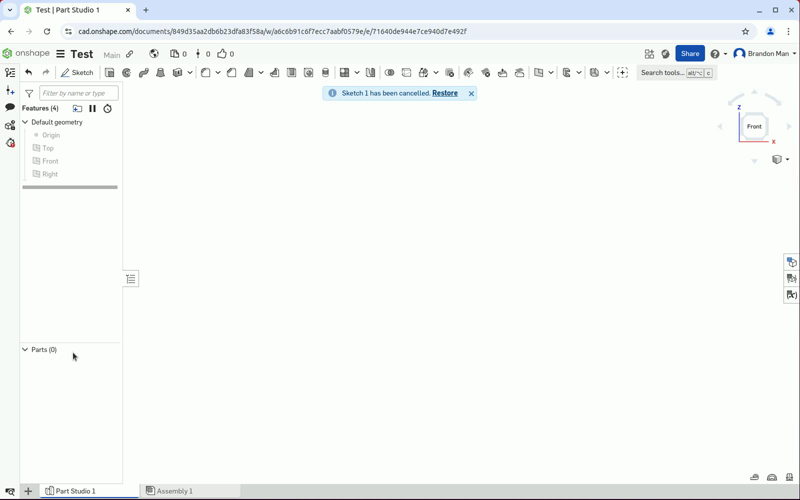
mouse_move(73, 352)
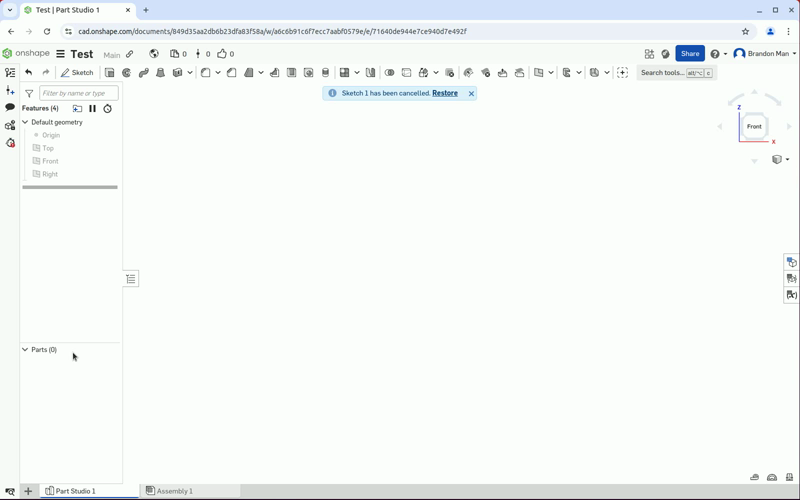
key(shift+y)
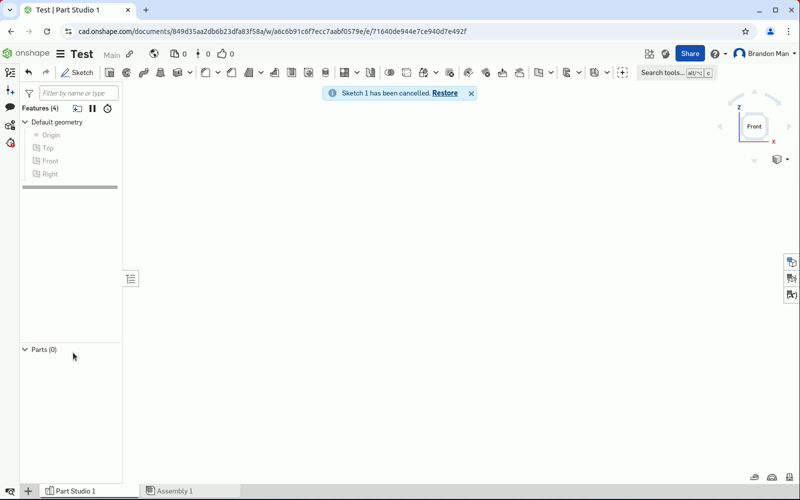
key(shift+s)
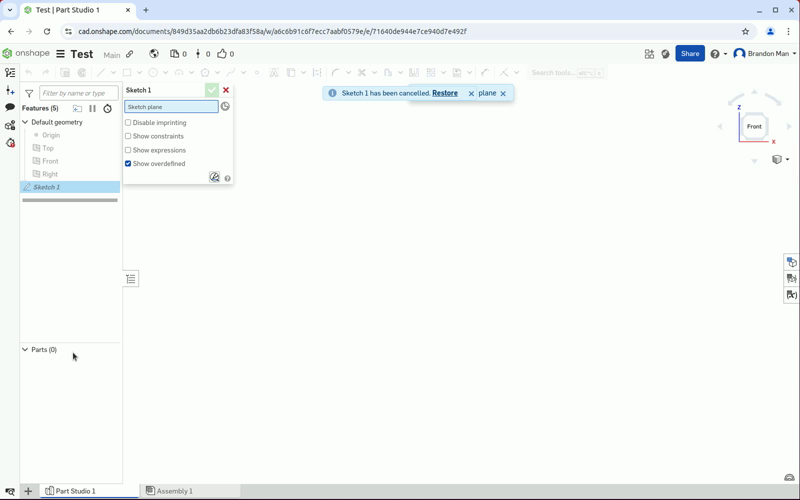
mouse_move(73, 163)
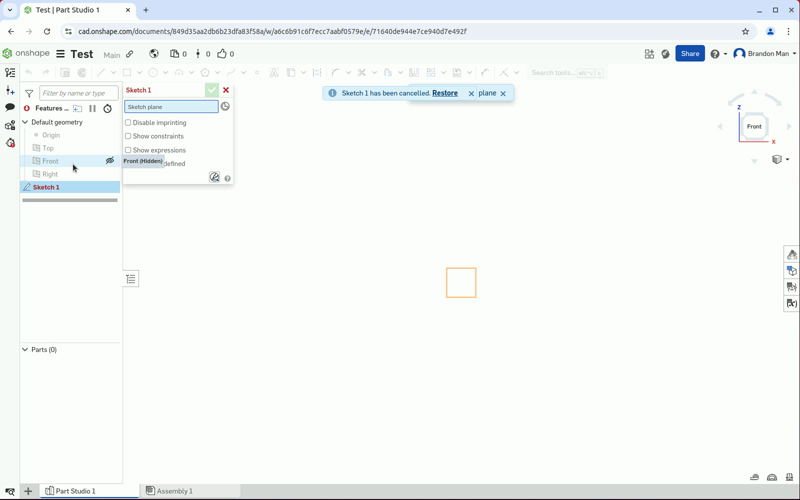
click(73, 163)
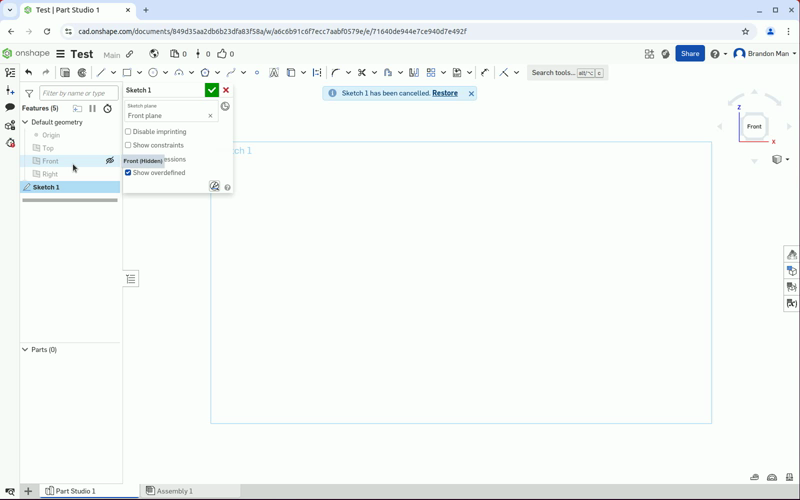
mouse_move(73, 352)
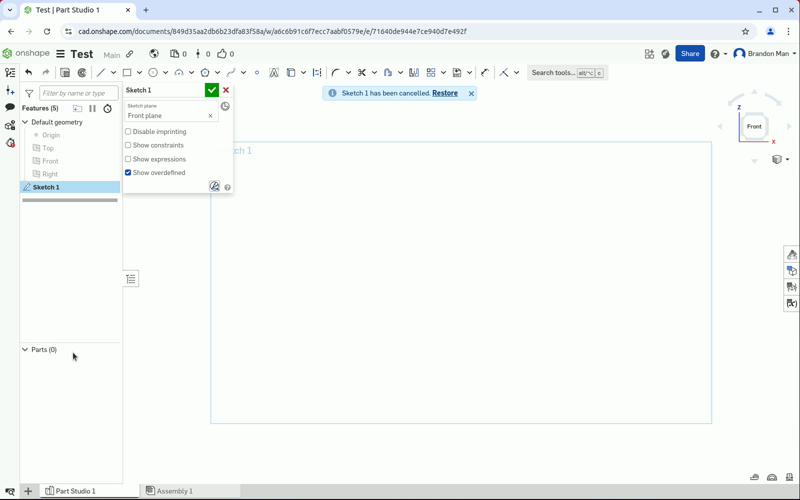
key(y)
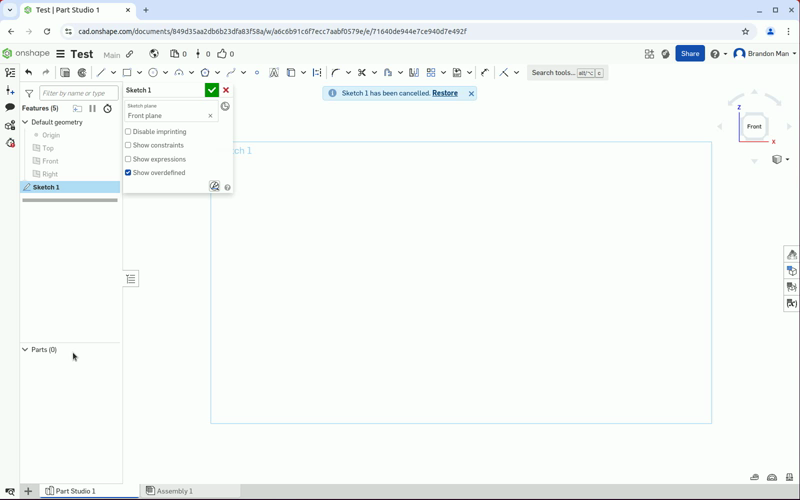
key(c)
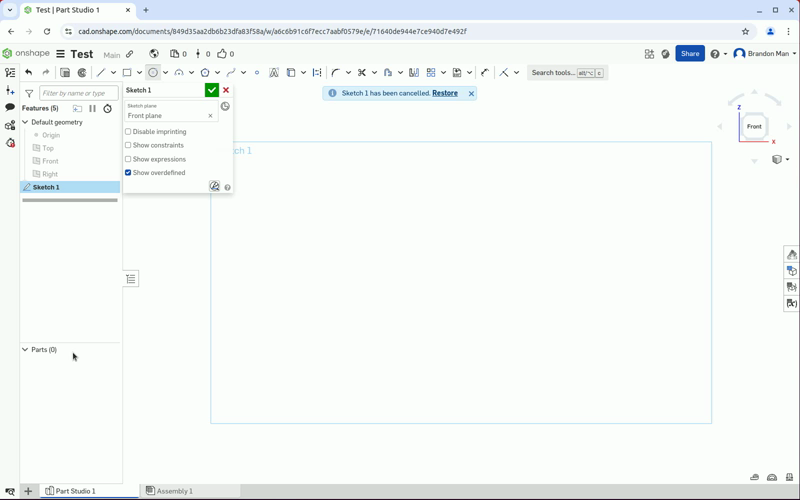
key_down(shift)
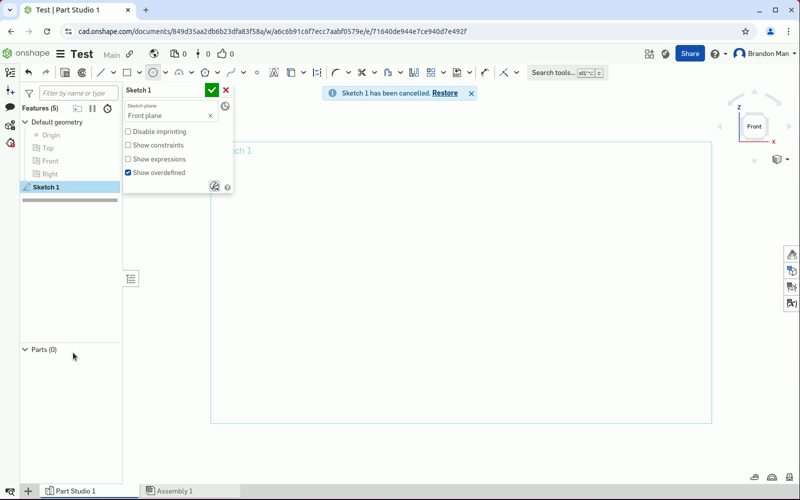
mouse_move(461, 282)
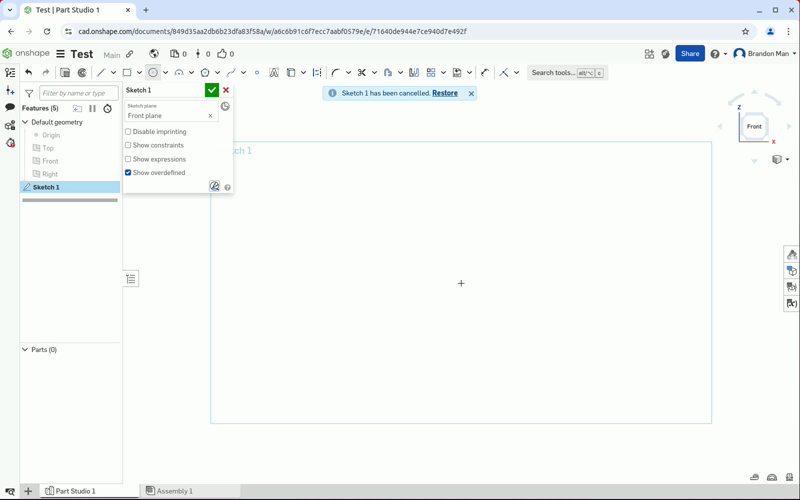
click(461, 282)
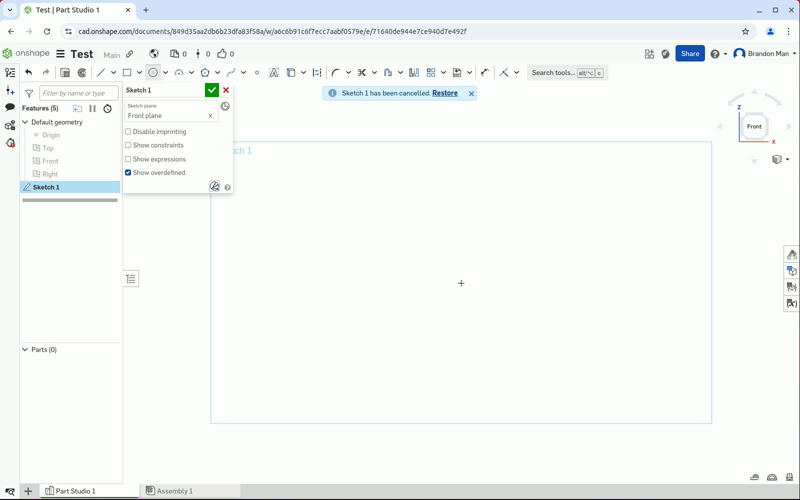
key_up(shift)
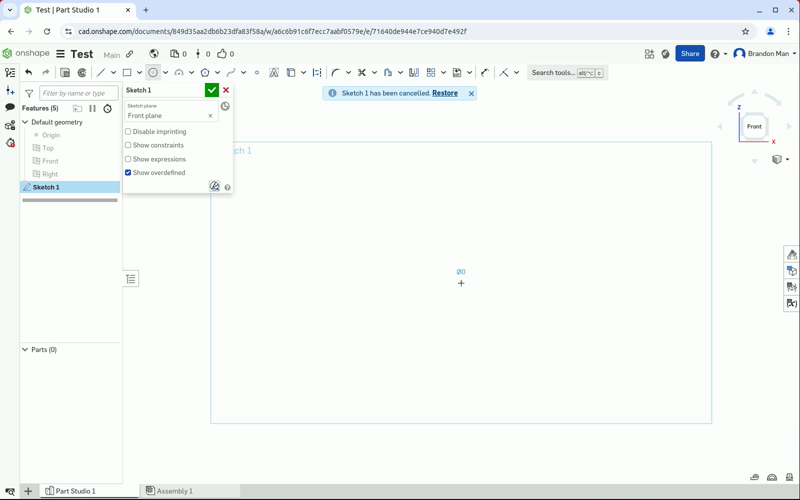
mouse_move(478, 282)
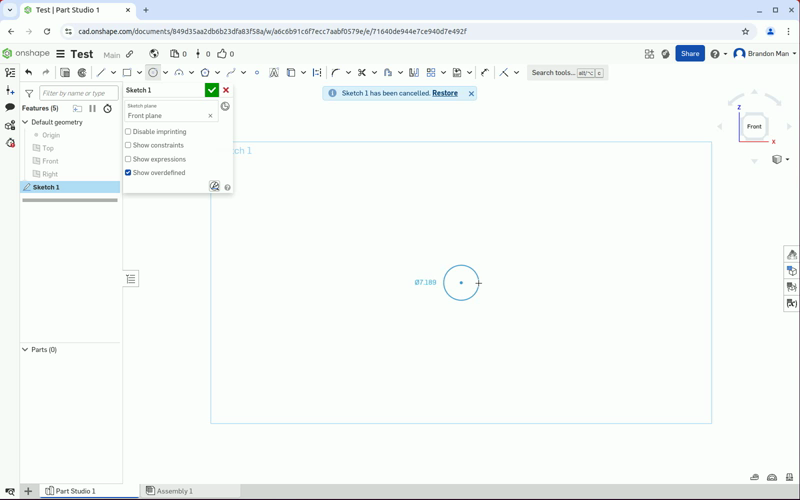
click(478, 282)
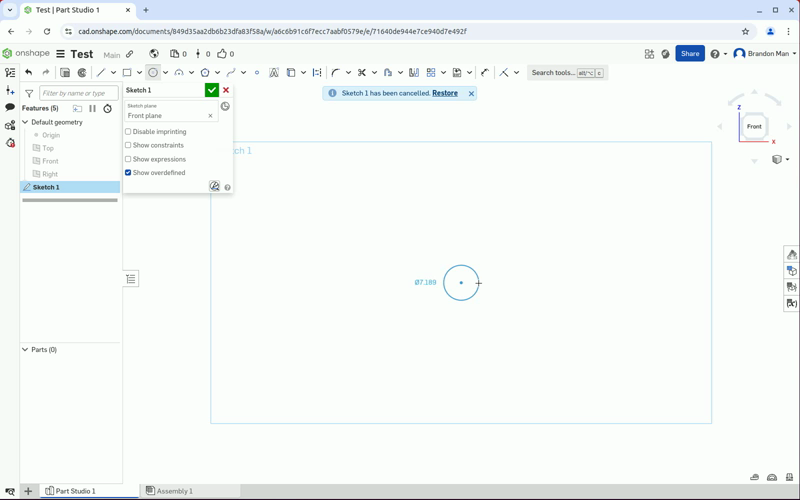
key(esc)
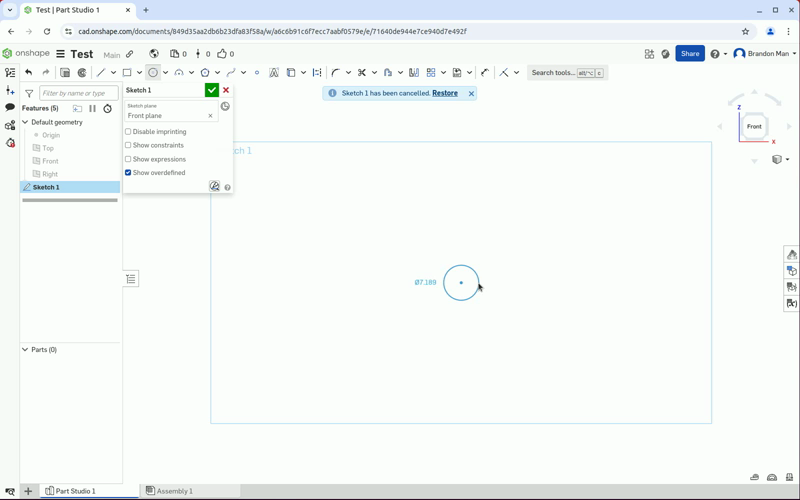
key(c)
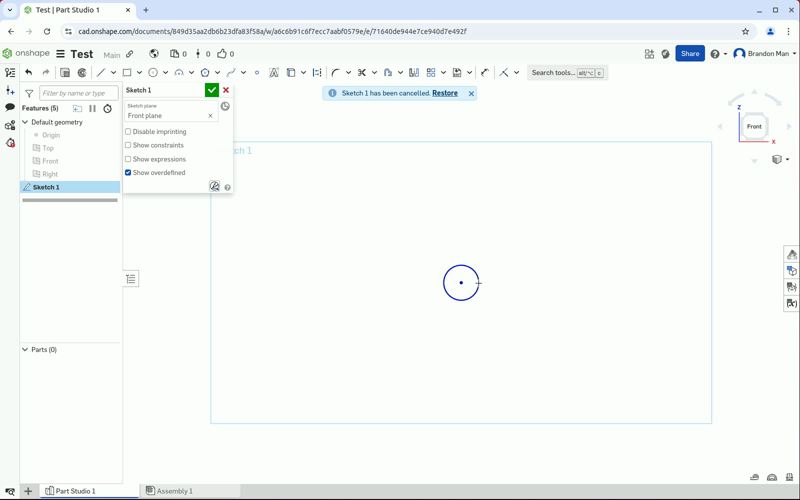
key_down(shift)
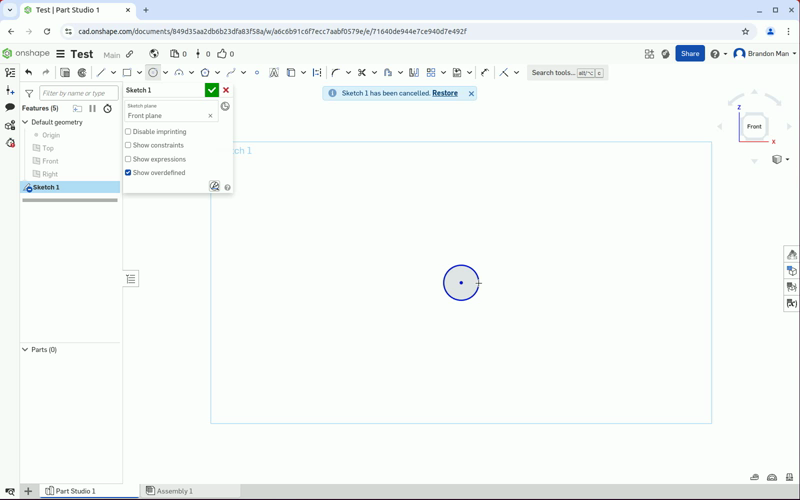
mouse_move(461, 282)
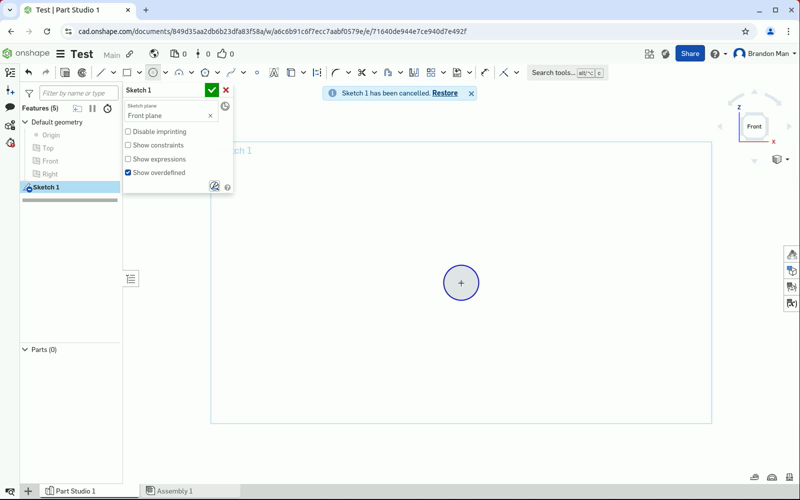
click(461, 282)
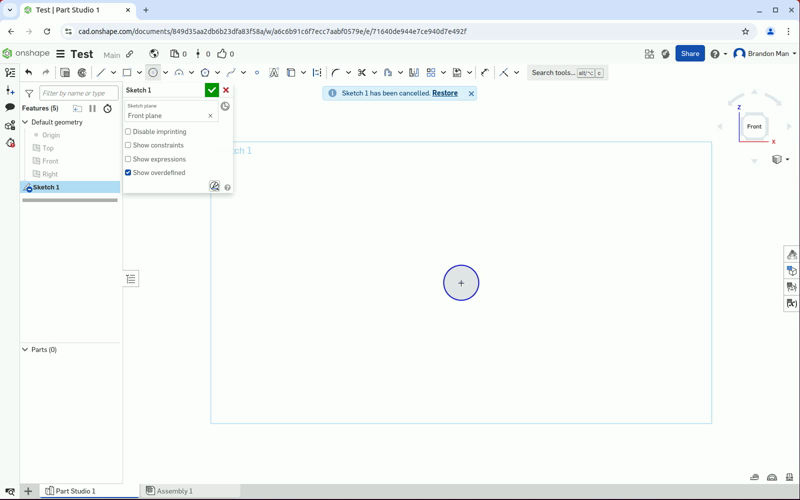
key_up(shift)
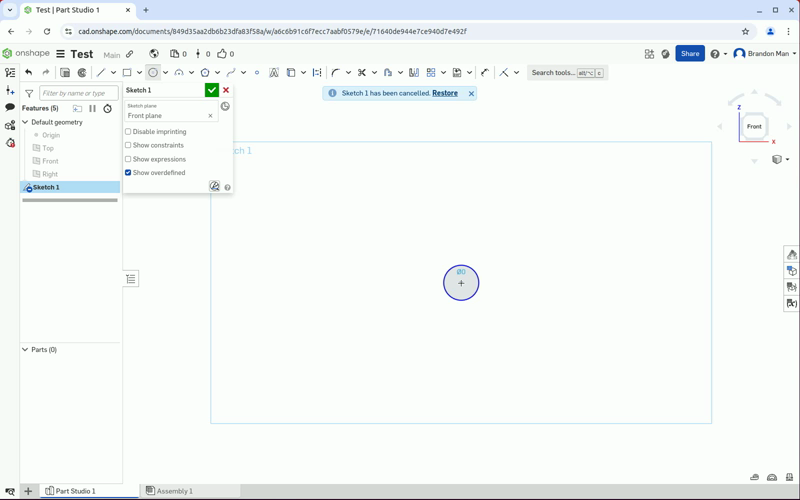
mouse_move(477, 282)
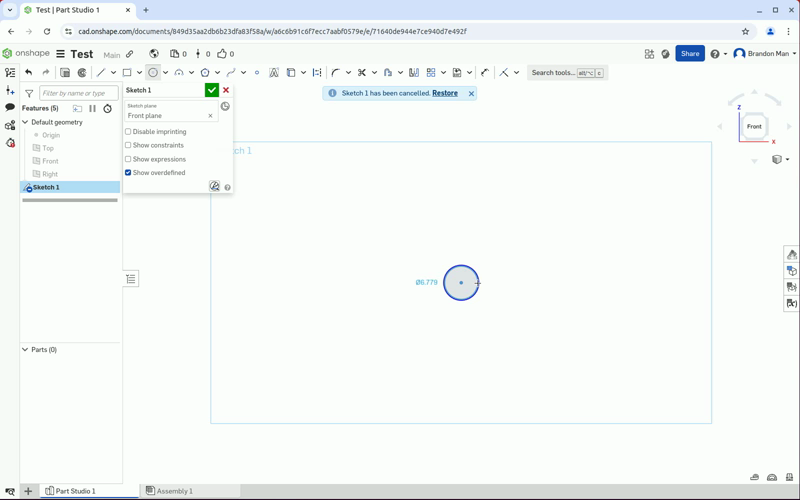
scroll(6)
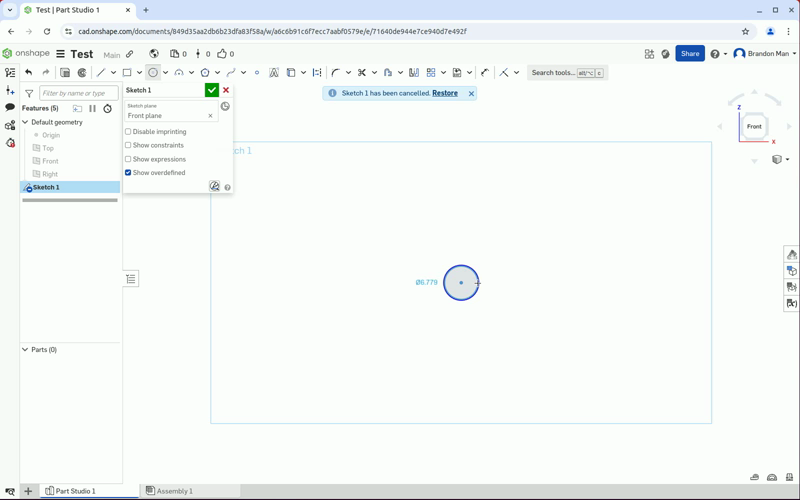
scroll(6)
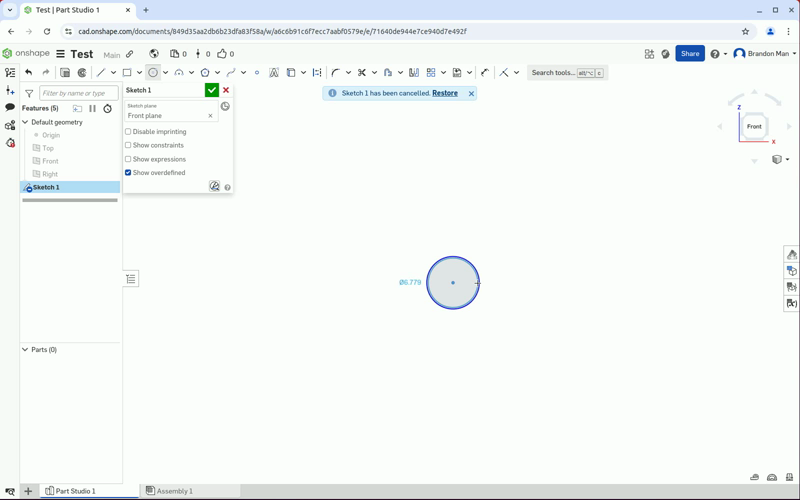
scroll(6)
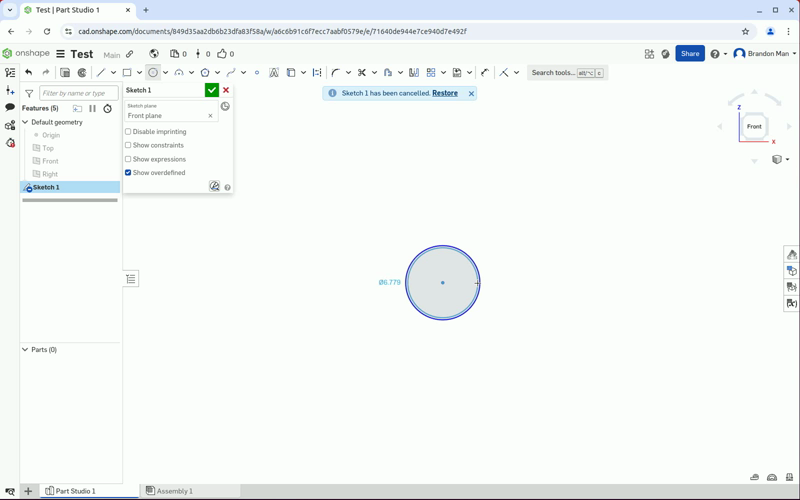
scroll(6)
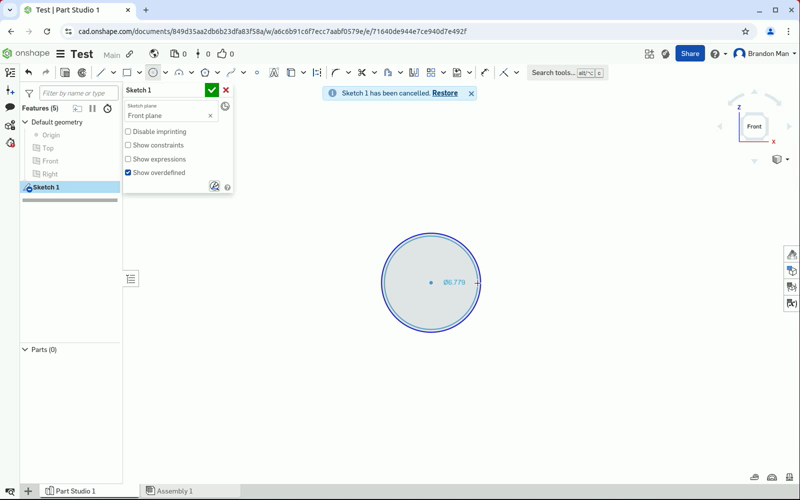
scroll(6)
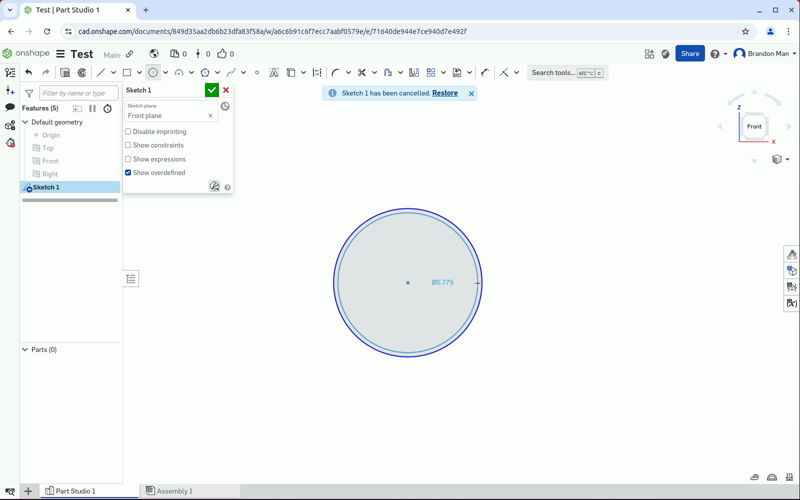
scroll(6)
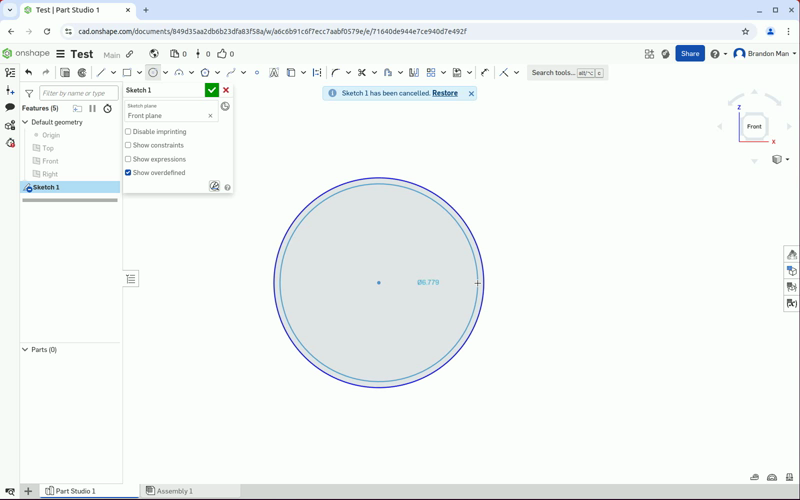
scroll(6)
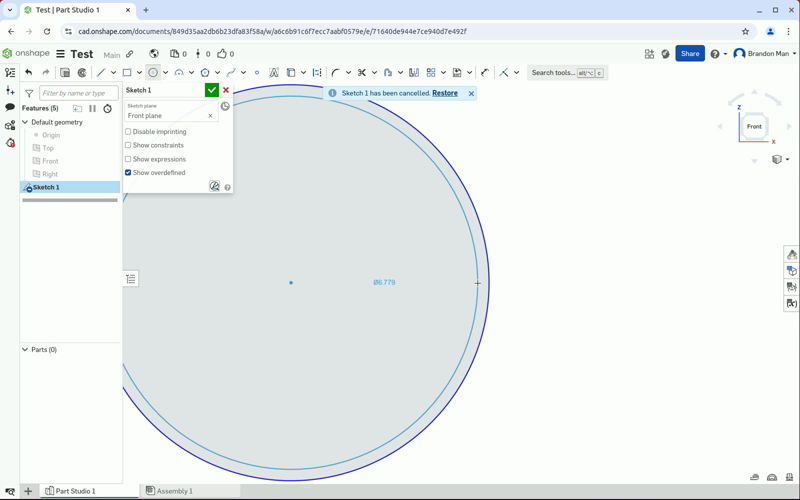
click(477, 282)
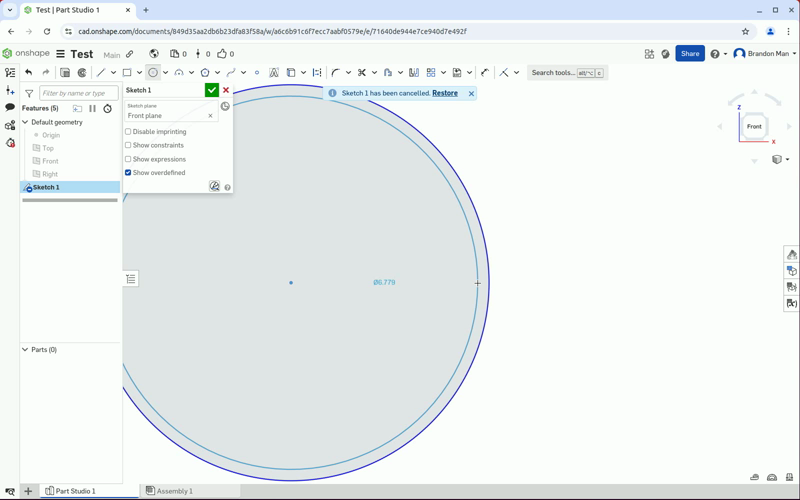
scroll(-6)
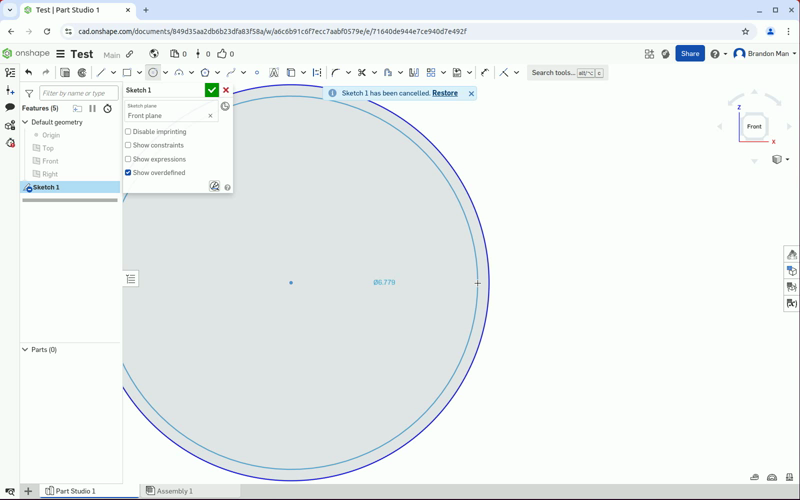
scroll(-6)
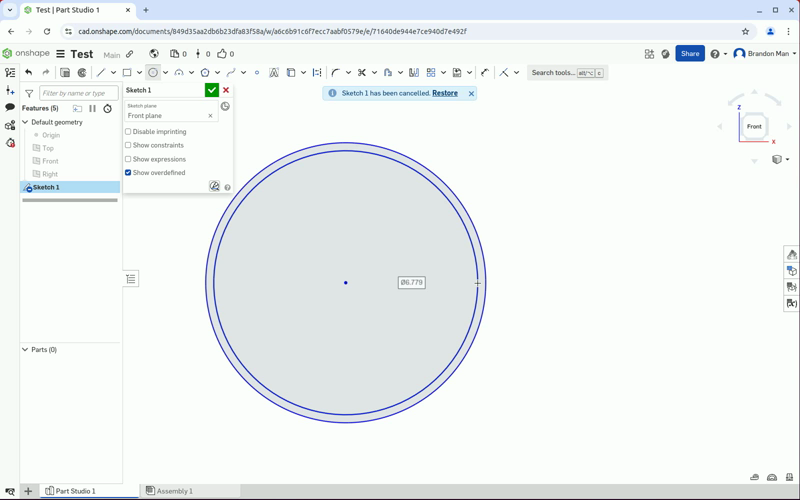
scroll(-6)
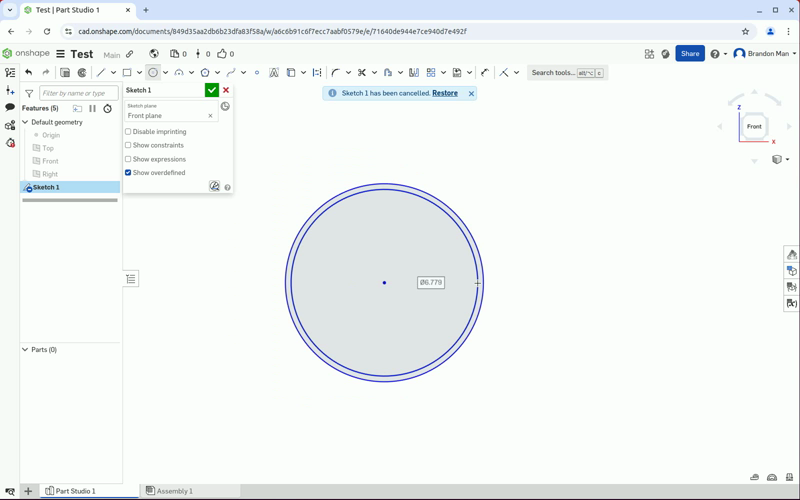
scroll(-6)
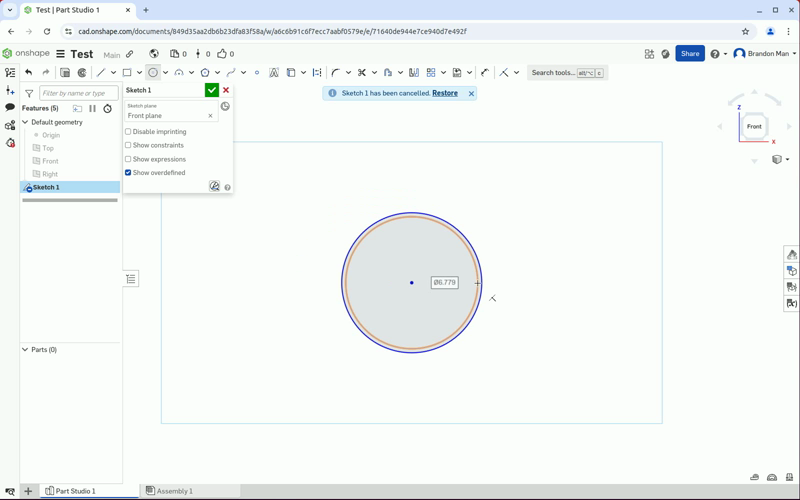
scroll(-6)
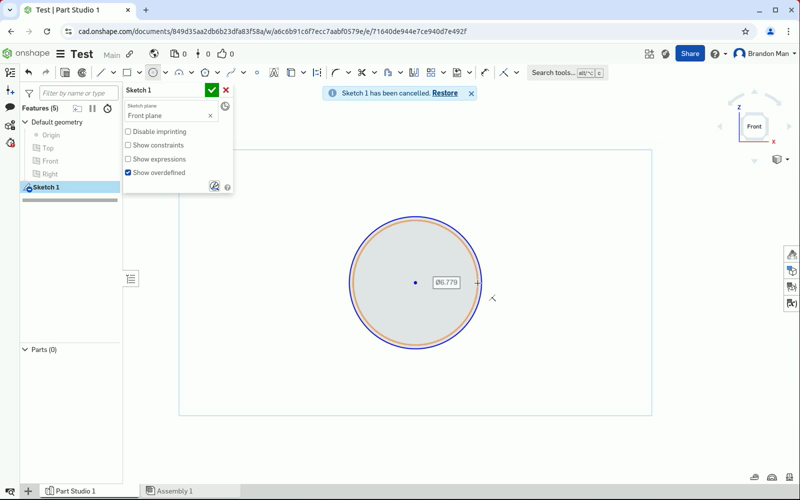
scroll(-6)
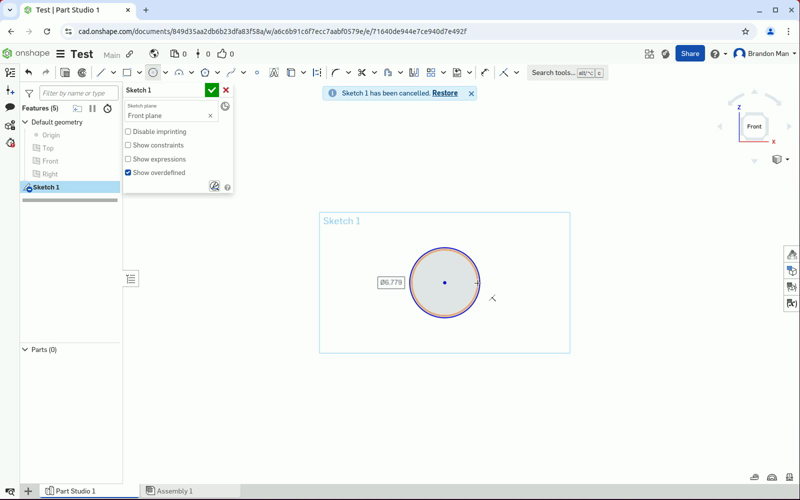
scroll(-6)
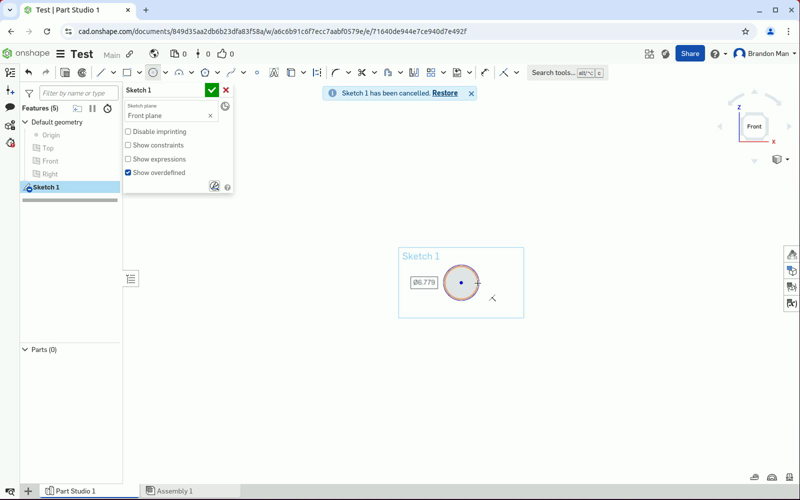
key(esc)
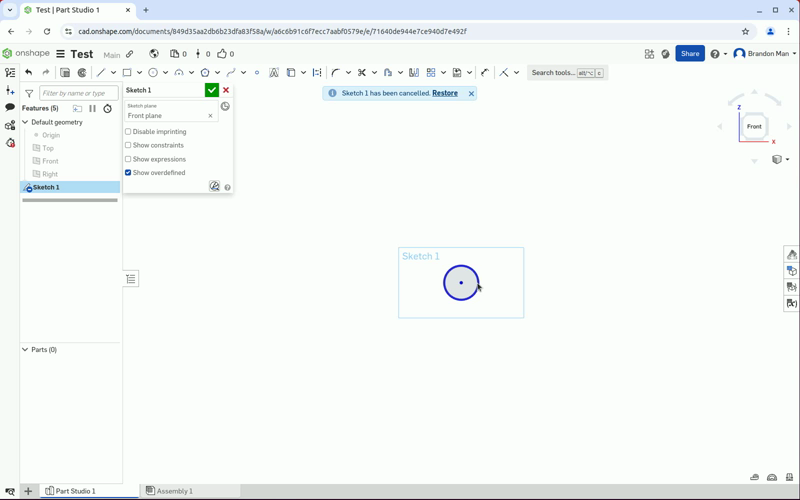
mouse_move(477, 286)
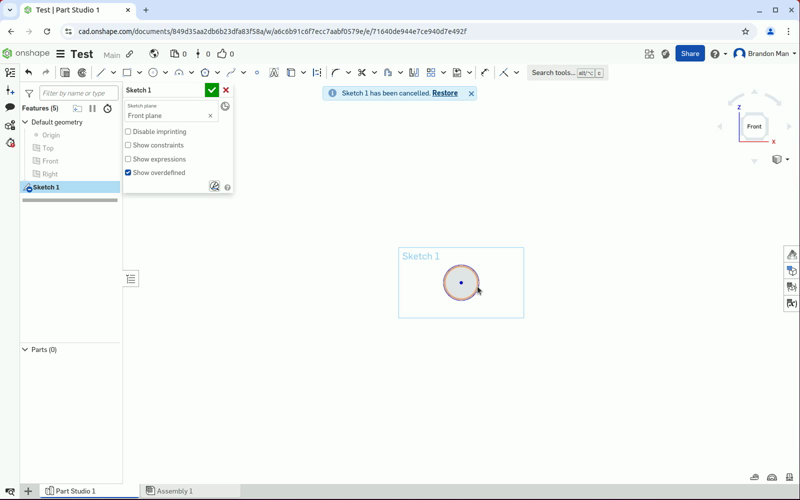
scroll(6)
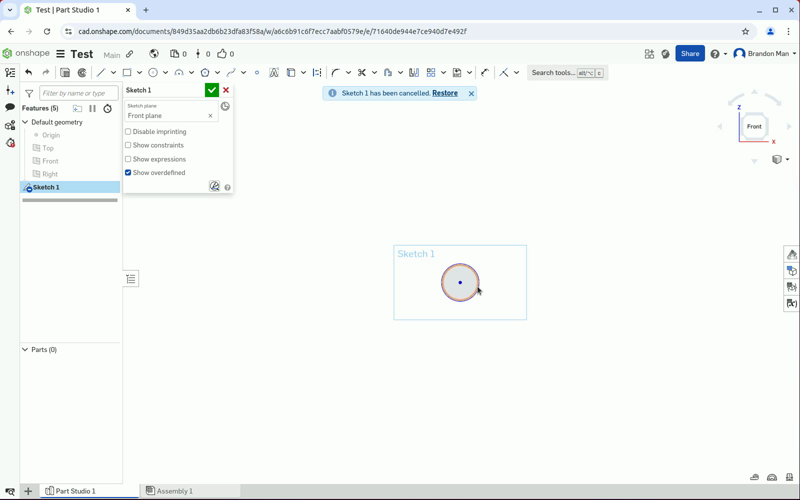
scroll(6)
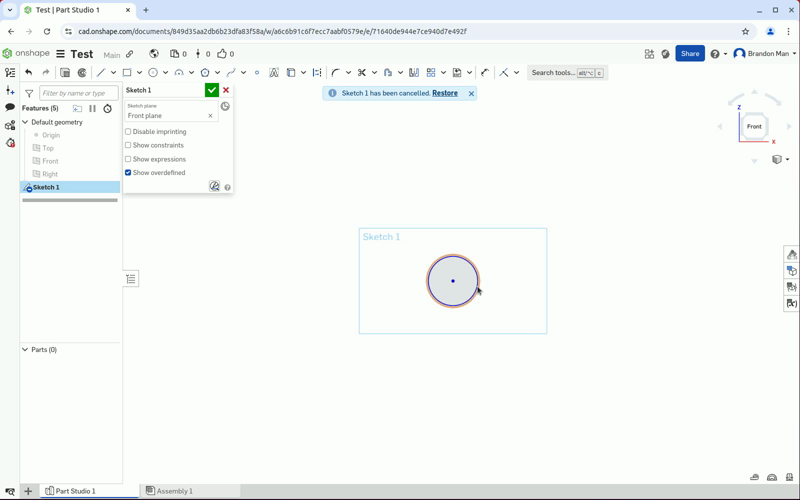
scroll(6)
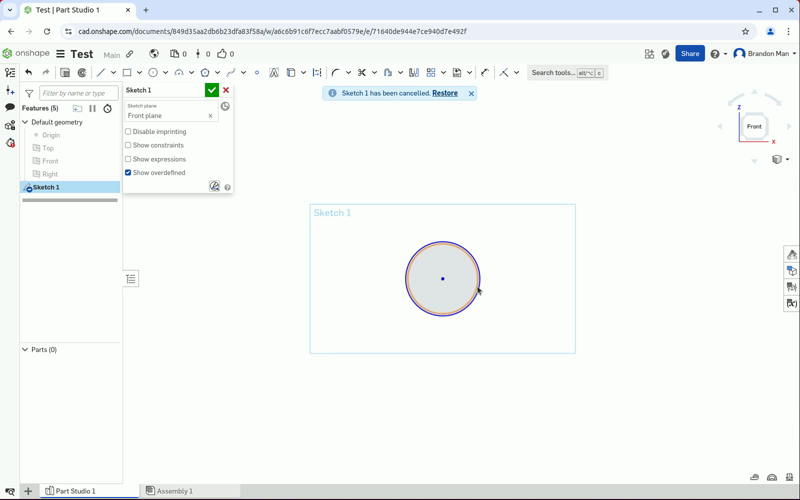
scroll(6)
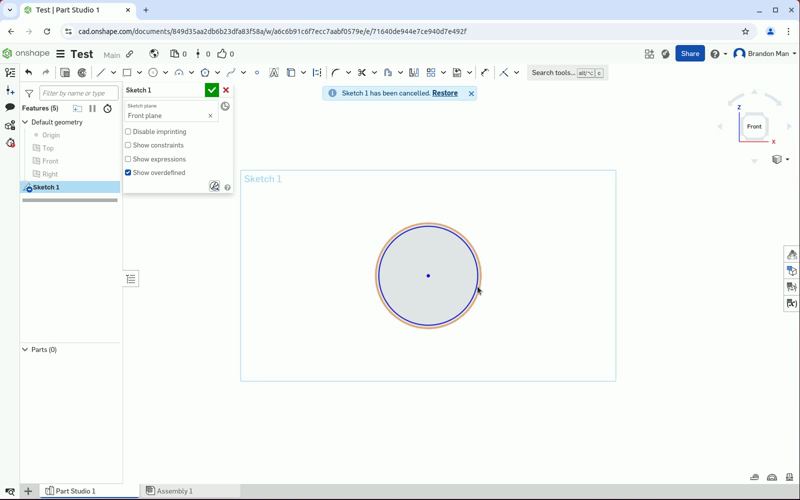
scroll(6)
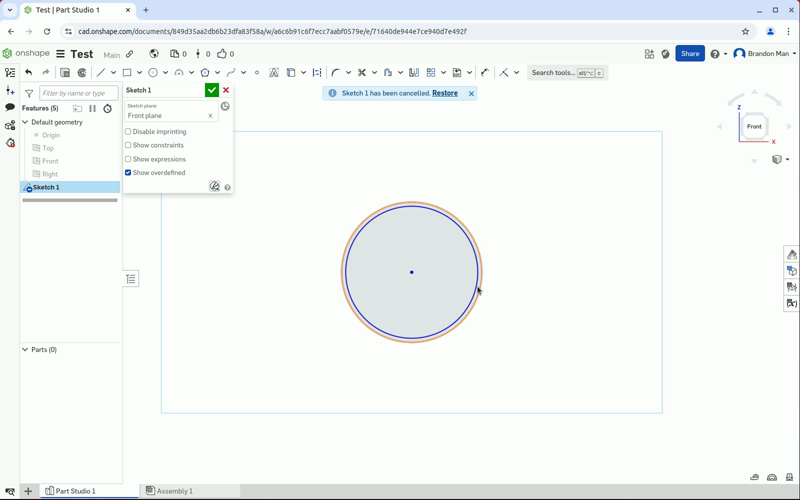
scroll(6)
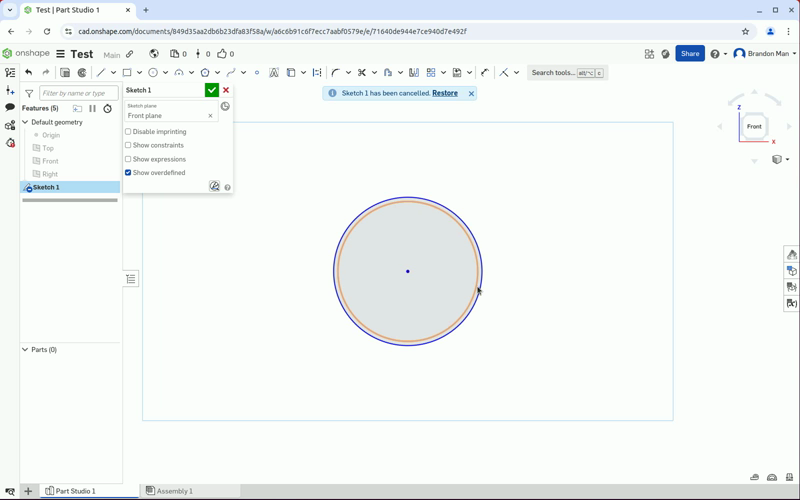
scroll(6)
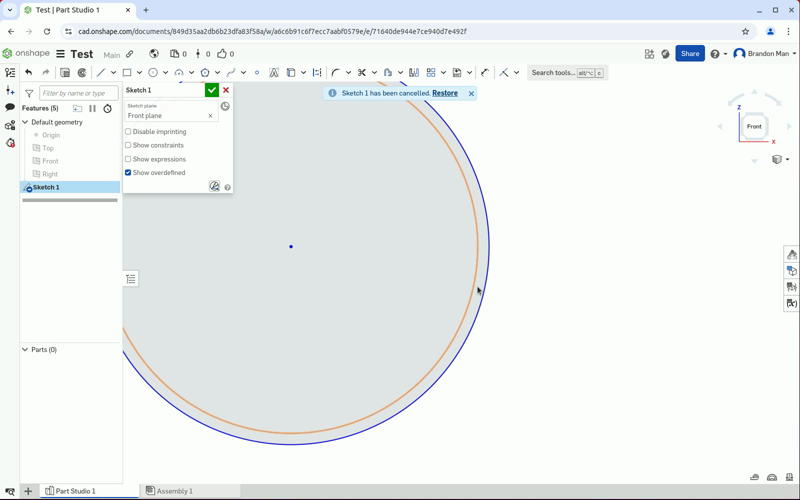
click(477, 286)
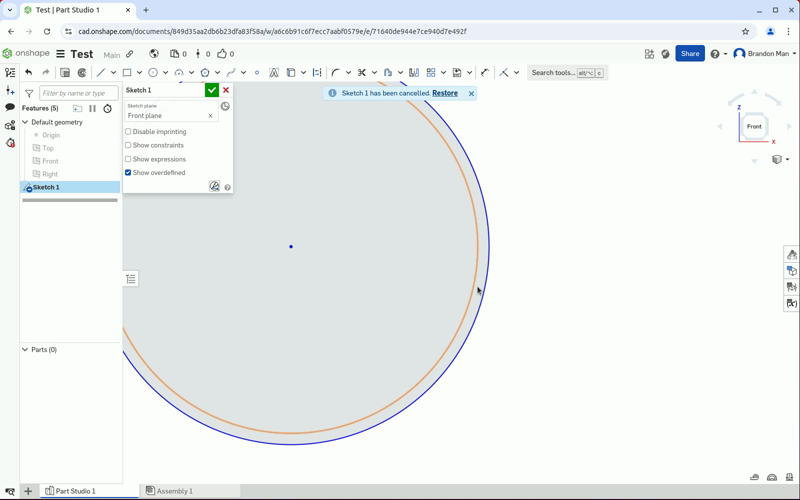
scroll(-6)
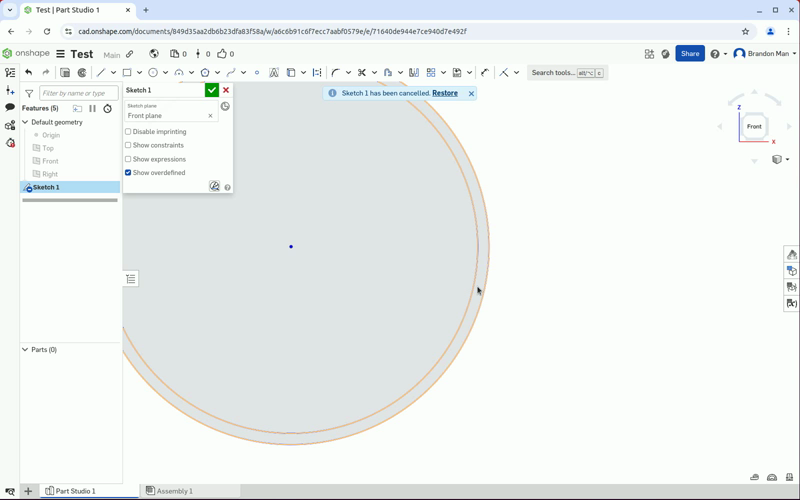
scroll(-6)
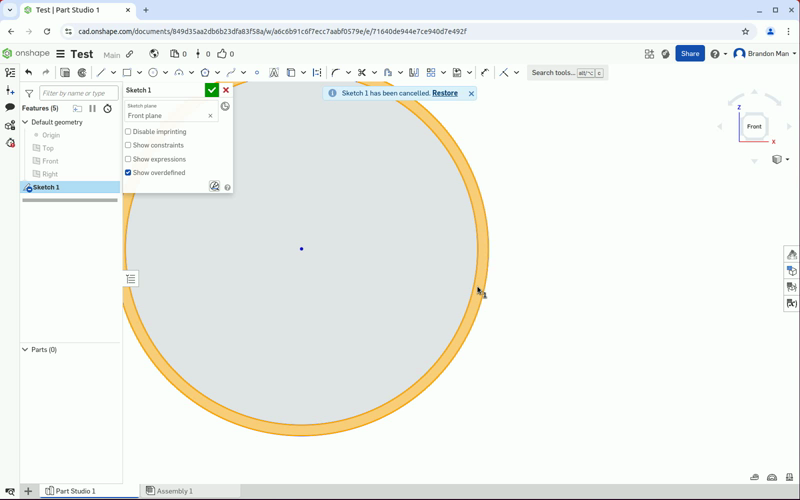
scroll(-6)
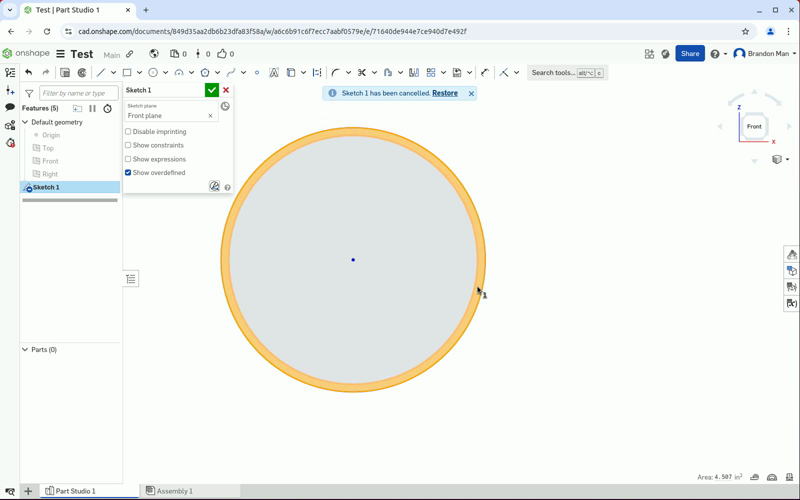
scroll(-6)
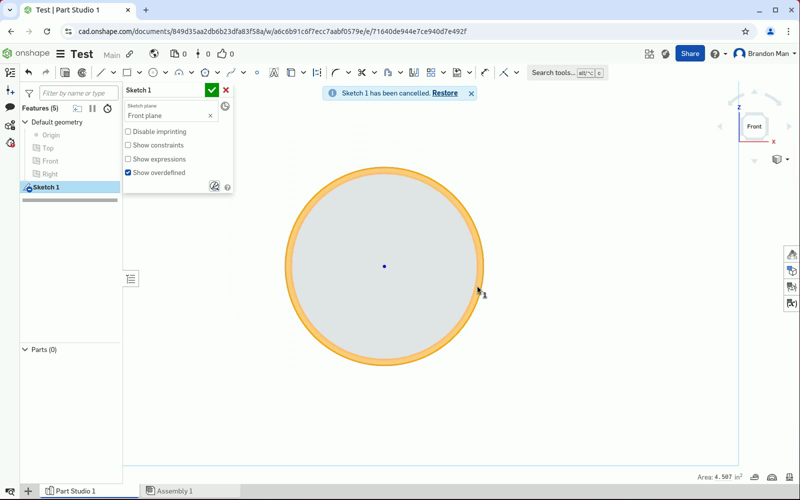
scroll(-6)
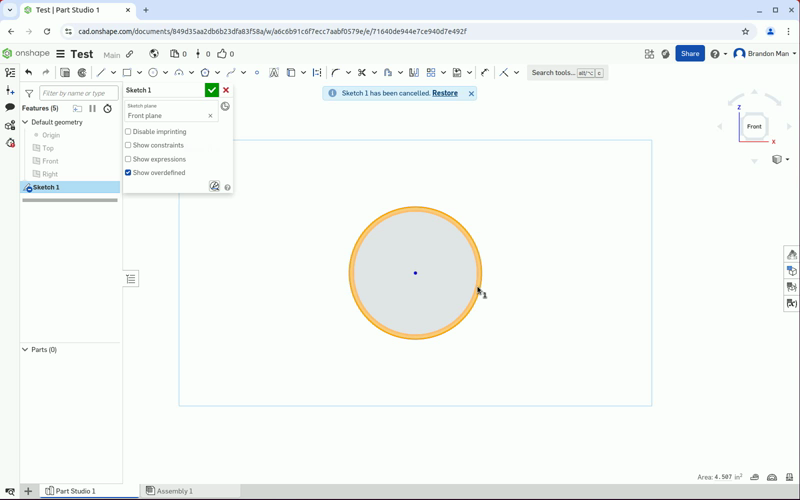
scroll(-6)
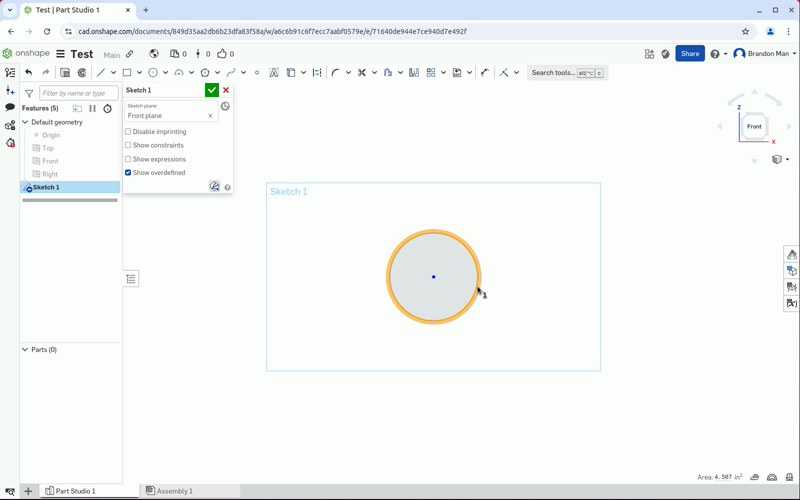
scroll(-6)
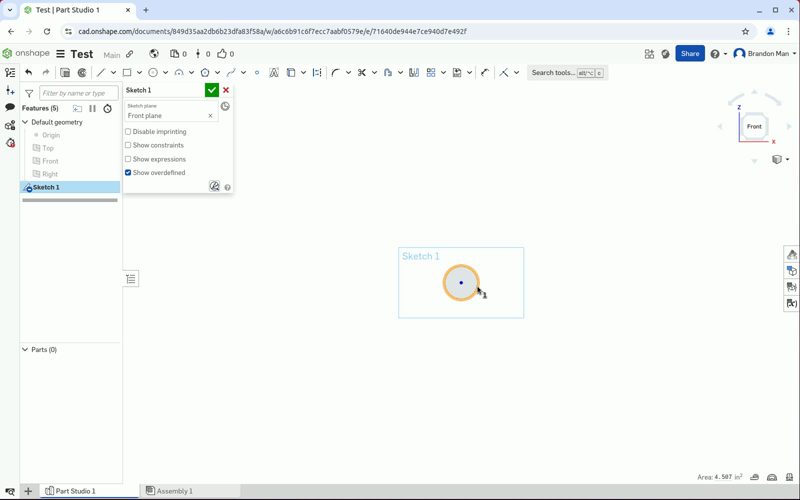
mouse_move(73, 352)
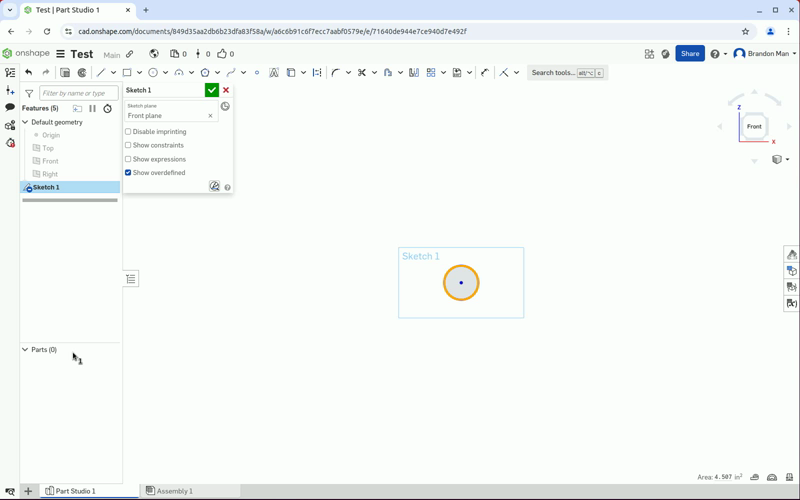
key(shift+y)
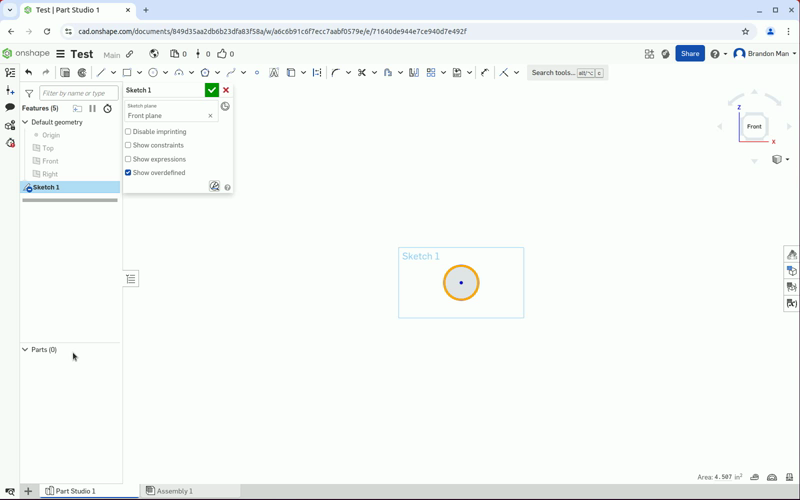
key(shift+e)
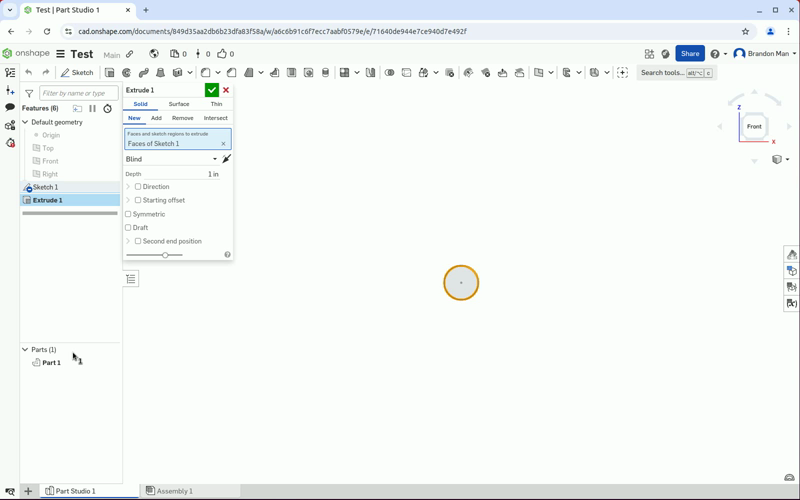
mouse_move(143, 106)
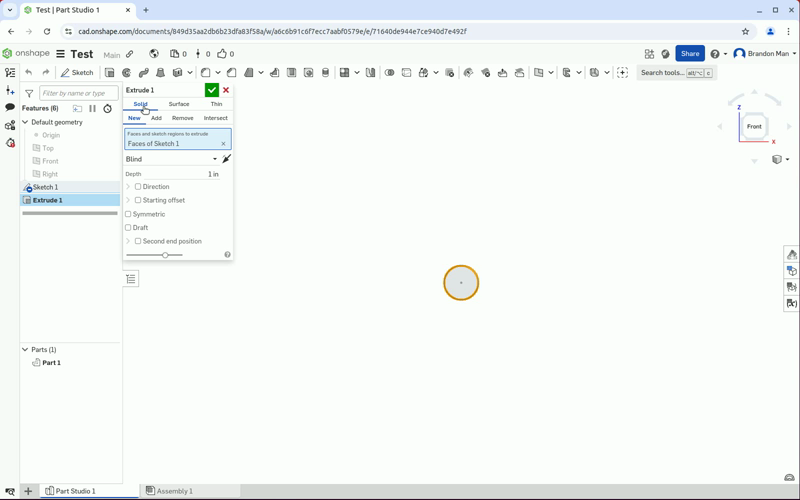
click(143, 106)
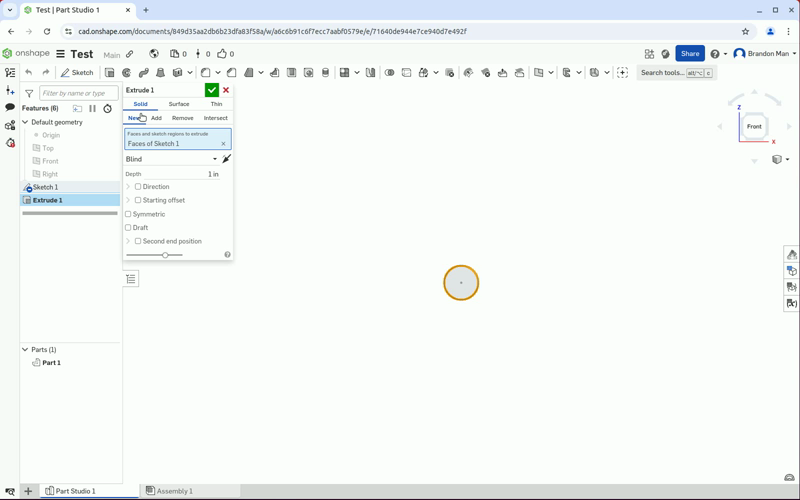
mouse_move(137, 120)
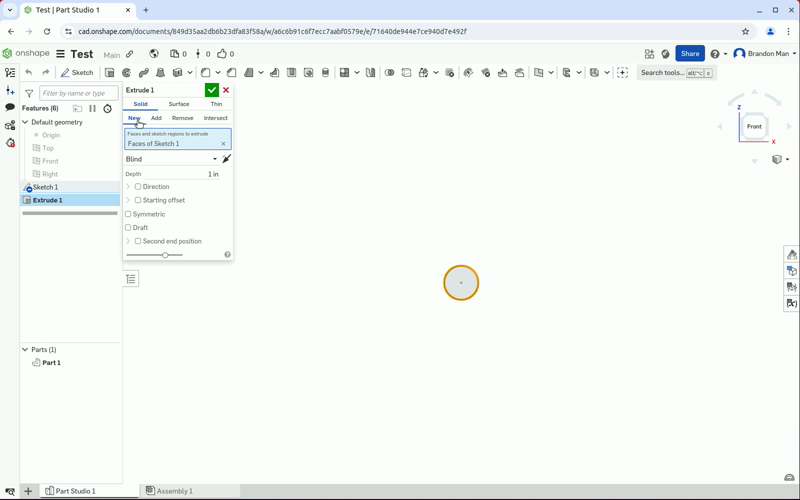
click(137, 120)
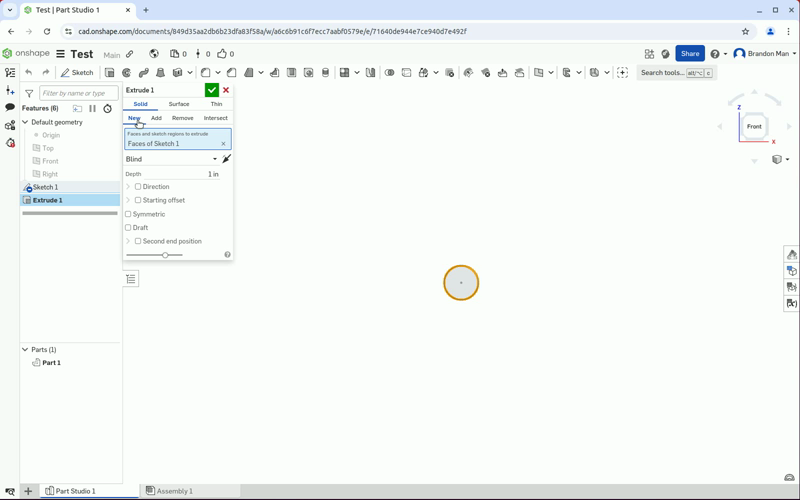
key(tab, 4)
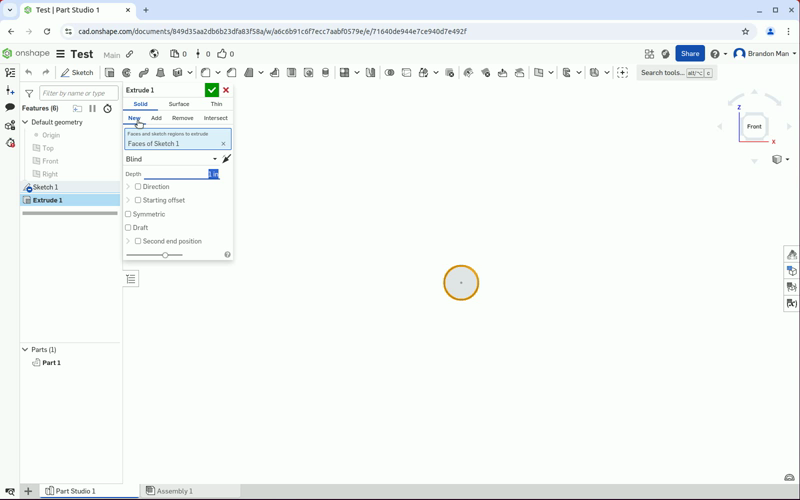
text(18.053)
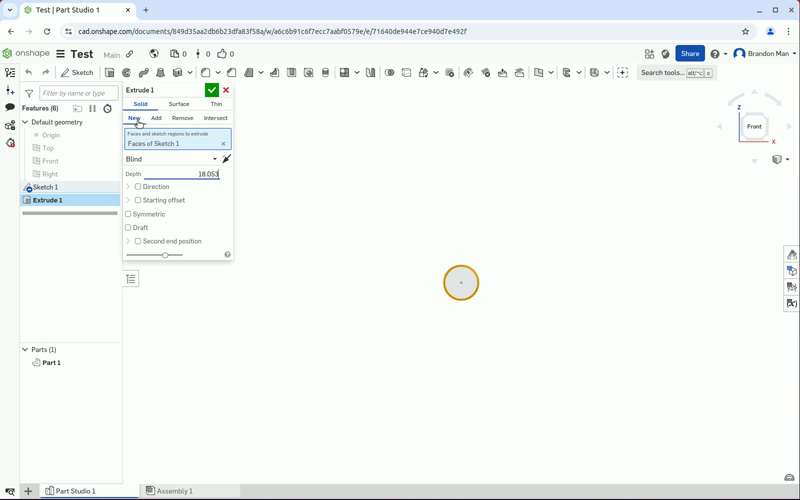
key(enter)
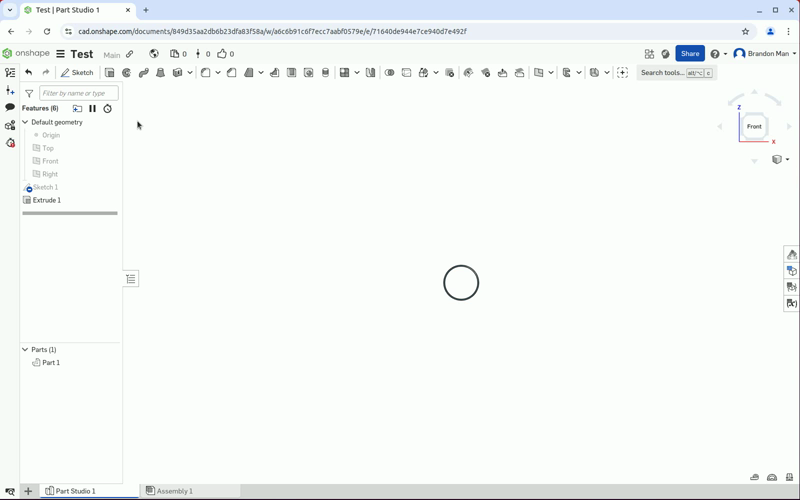
key(shift+h)
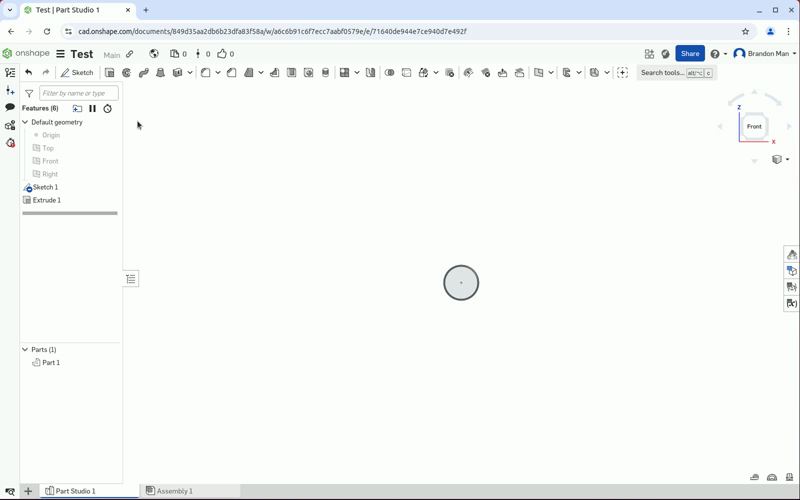
key(shift+h)
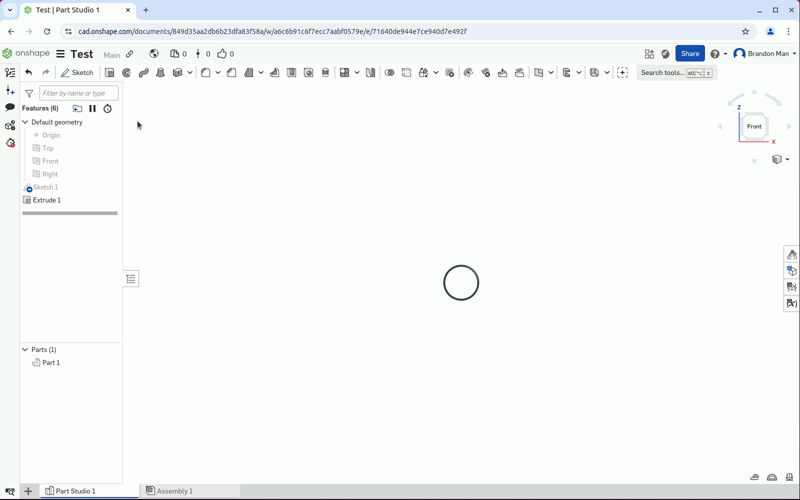
mouse_move(73, 189)
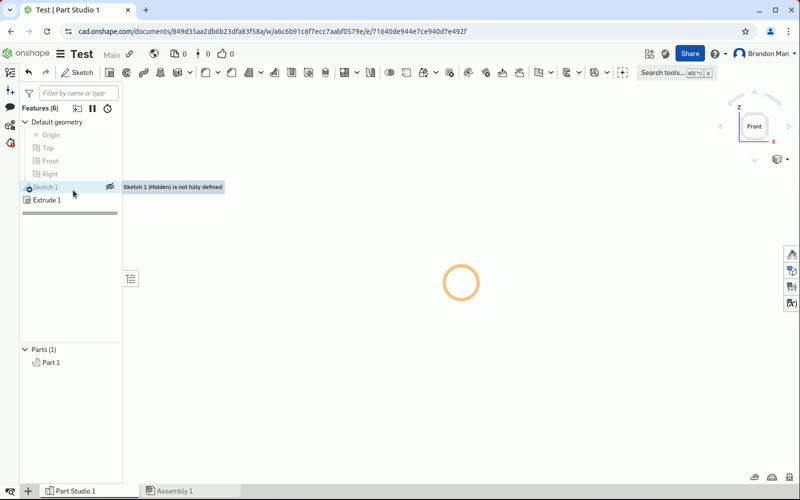
click(73, 189)
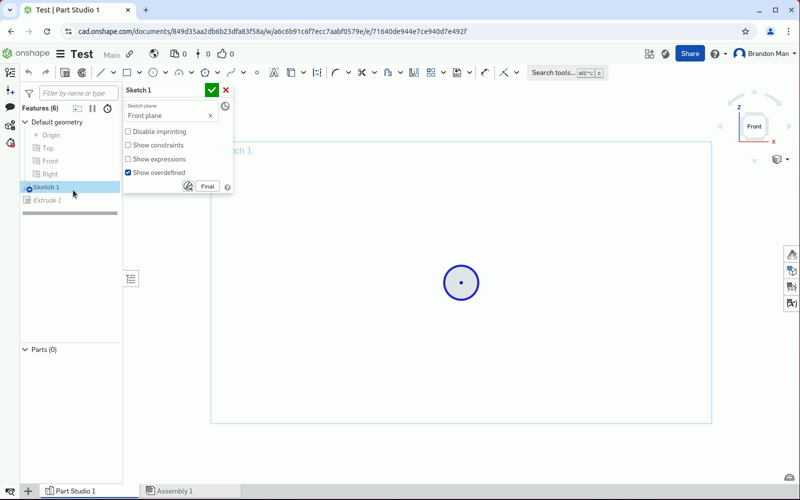
mouse_move(229, 92)
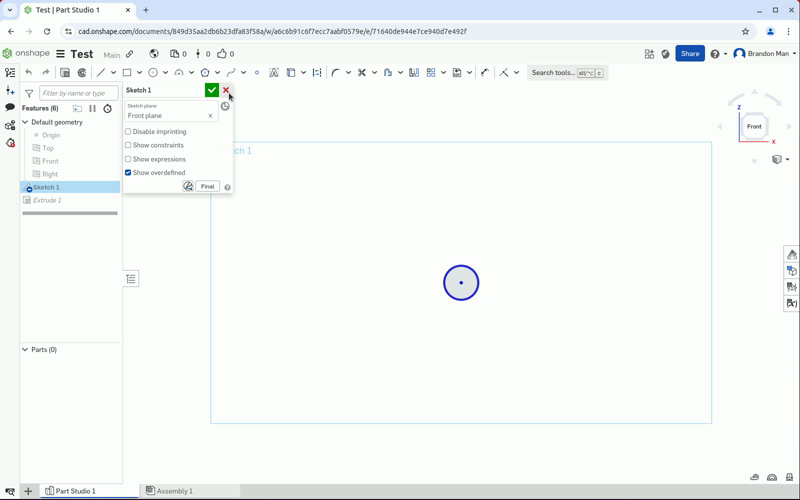
click(229, 92)
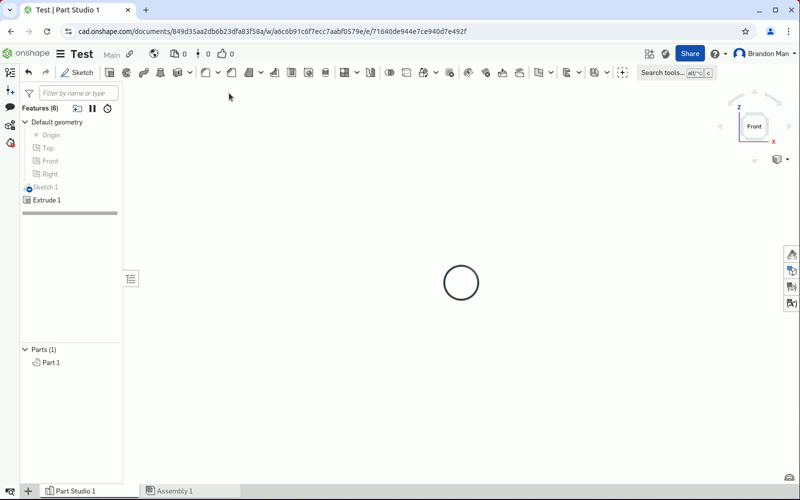
mouse_move(73, 352)
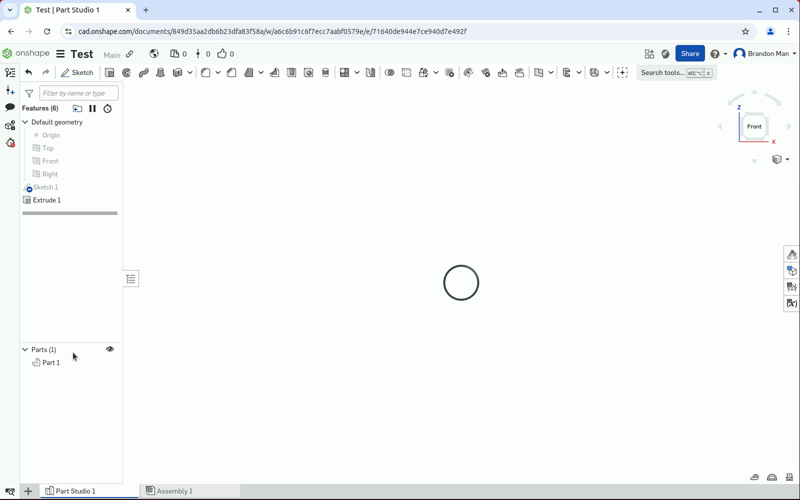
key(y)
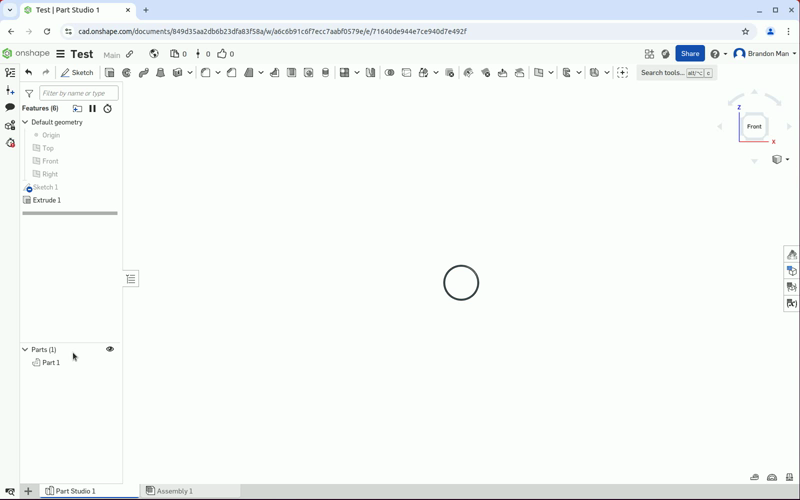
key(shift+p)
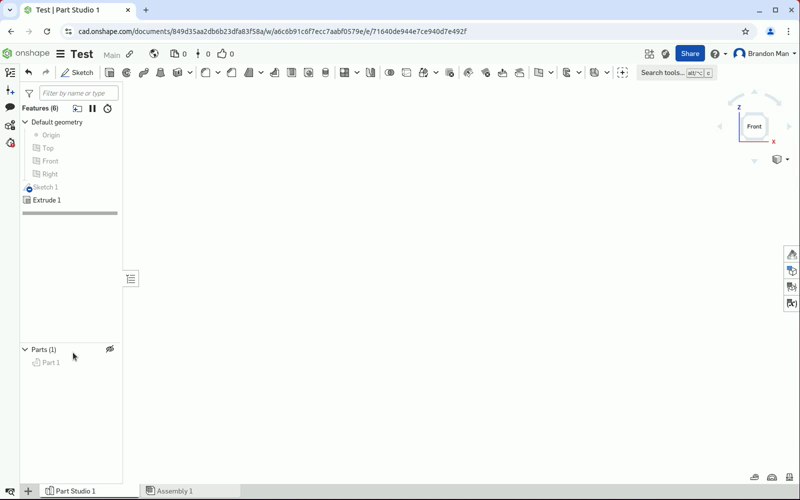
key(space)
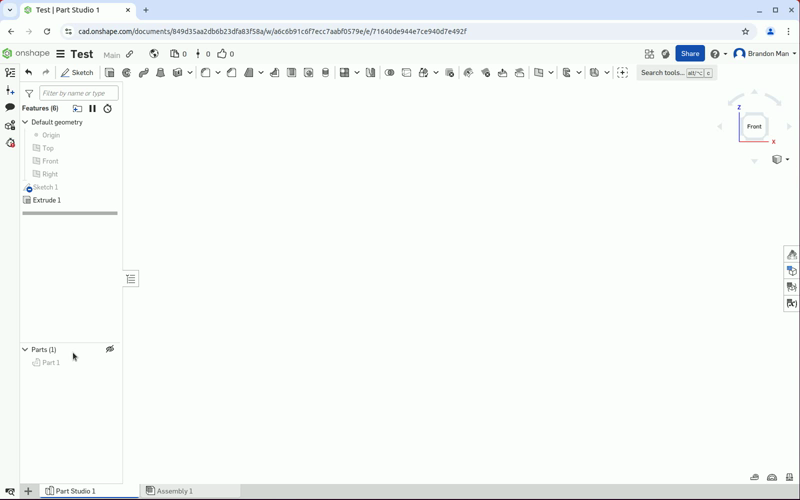
key_down(shift)
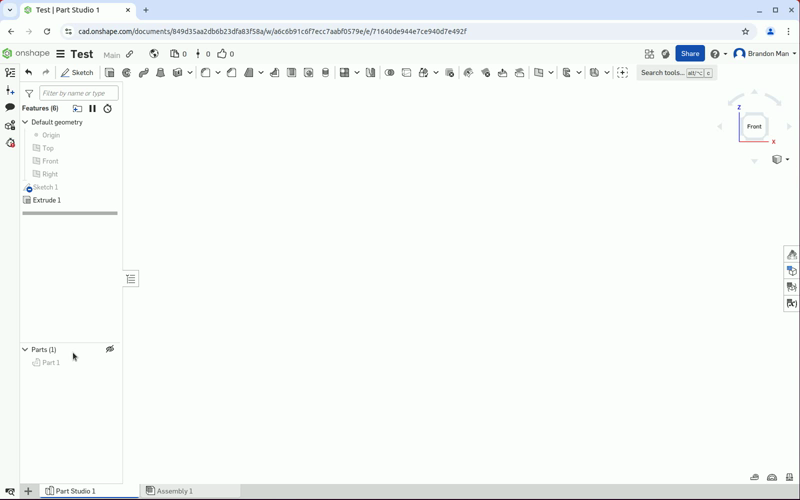
key(left)
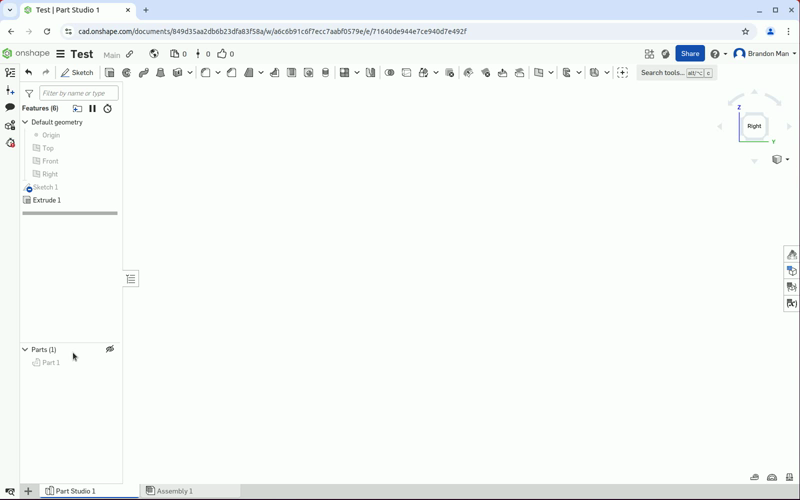
key_up(shift)
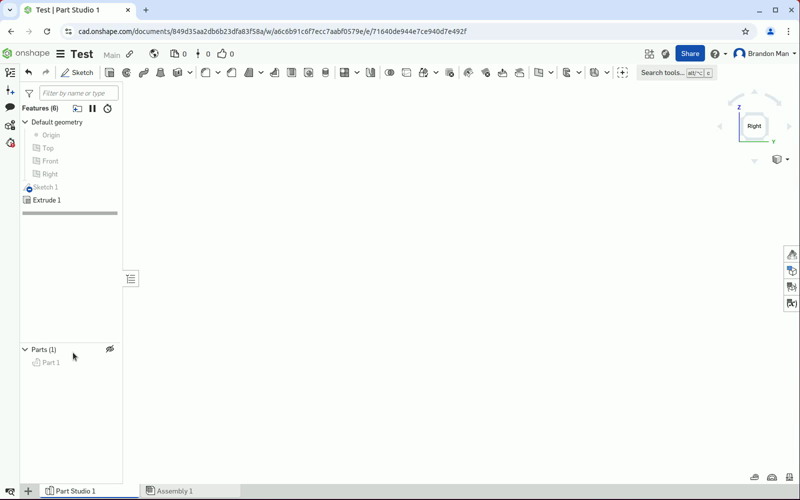
mouse_move(73, 352)
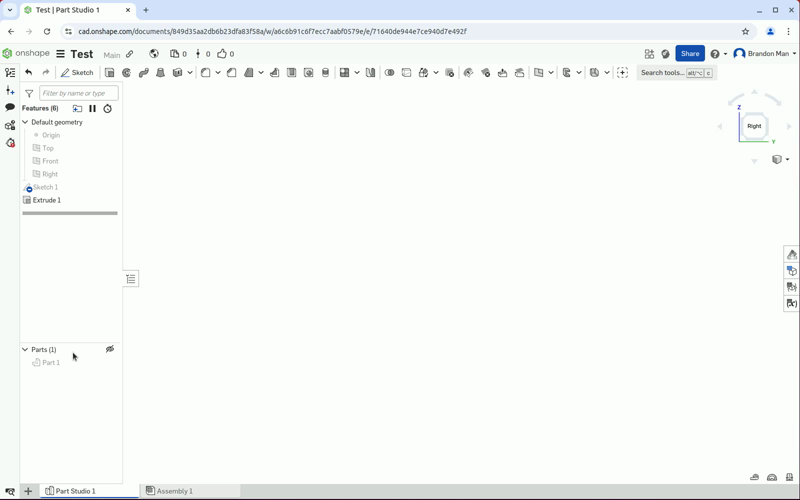
key(shift+y)
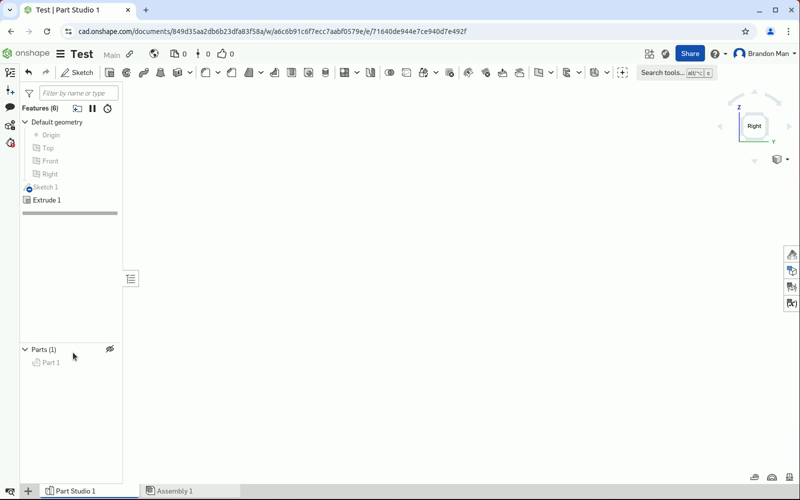
key(shift+s)
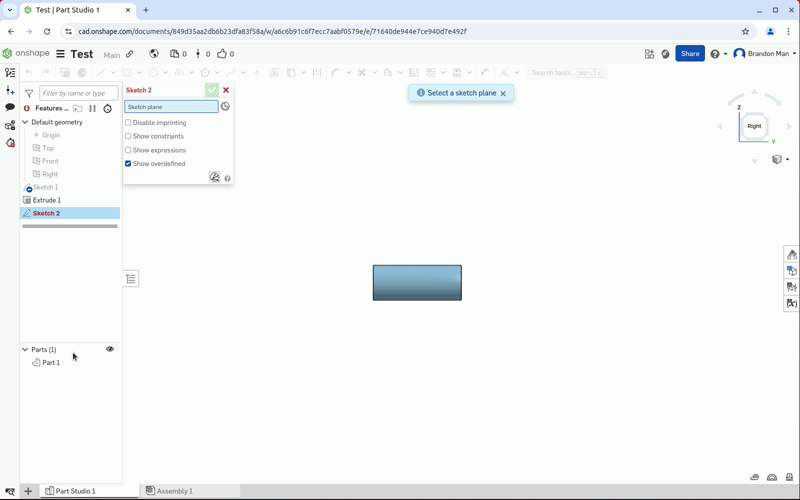
mouse_move(73, 176)
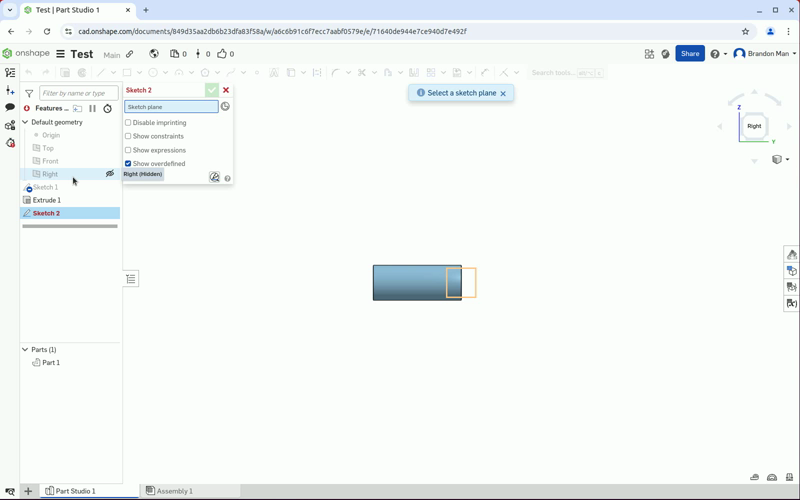
click(73, 176)
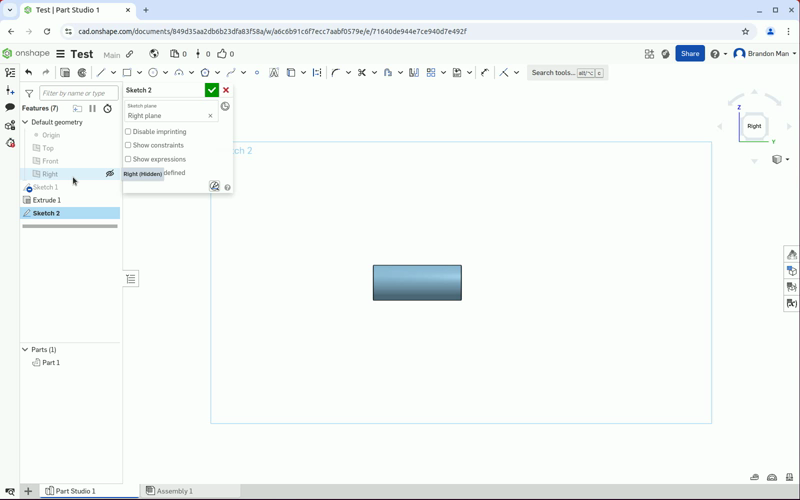
mouse_move(73, 352)
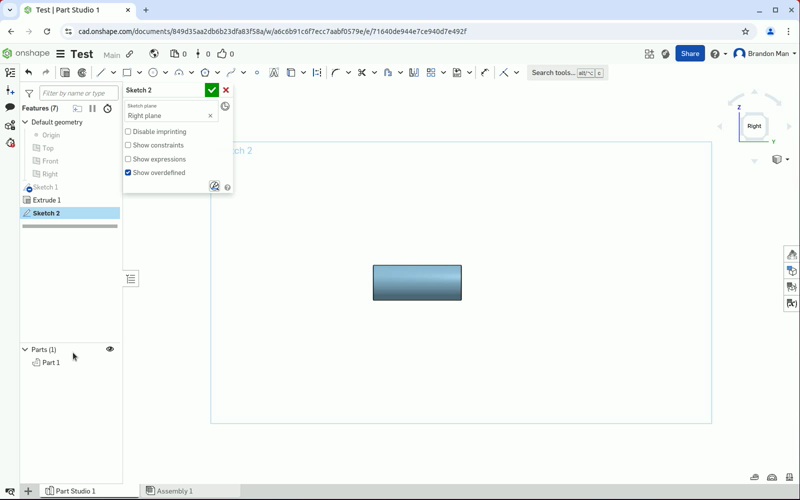
key(y)
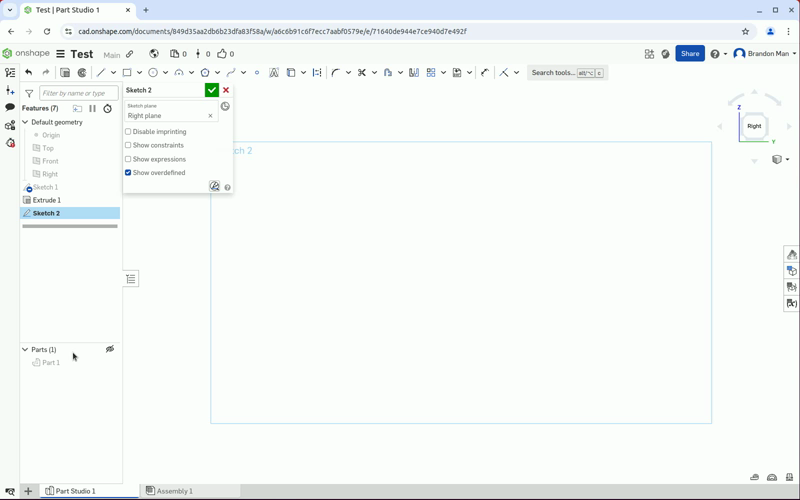
key(c)
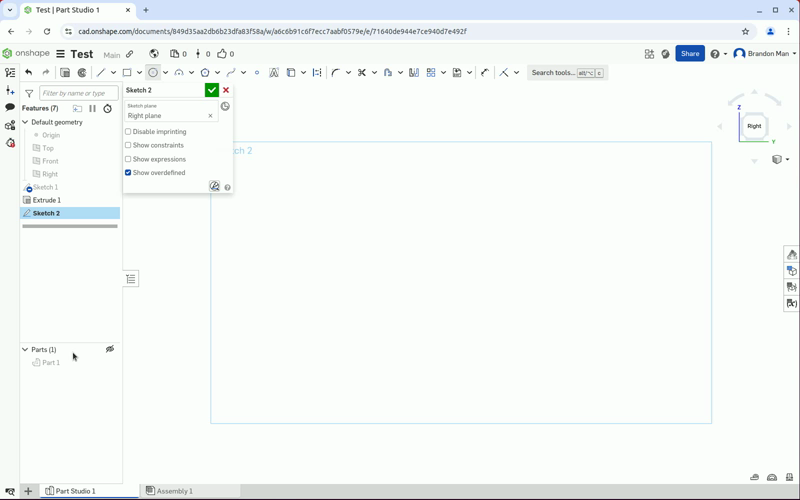
key_down(shift)
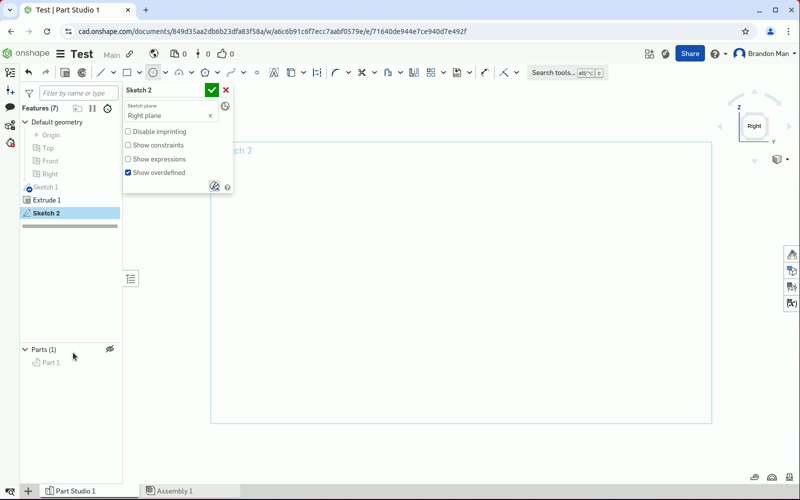
mouse_move(416, 282)
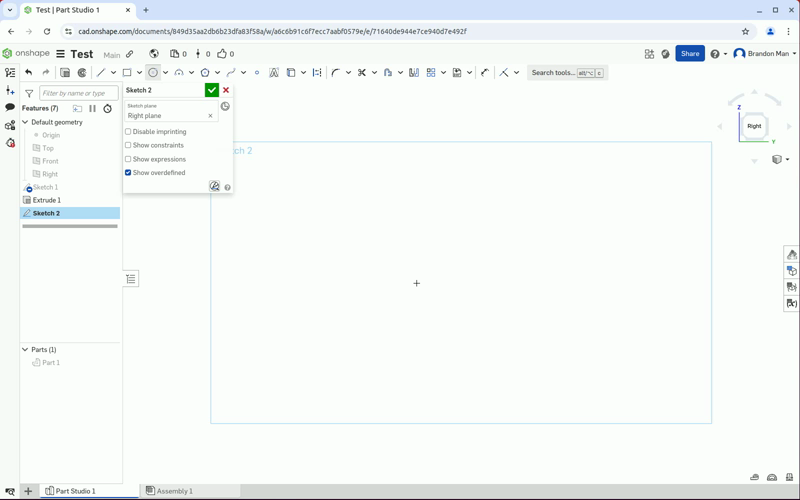
click(416, 282)
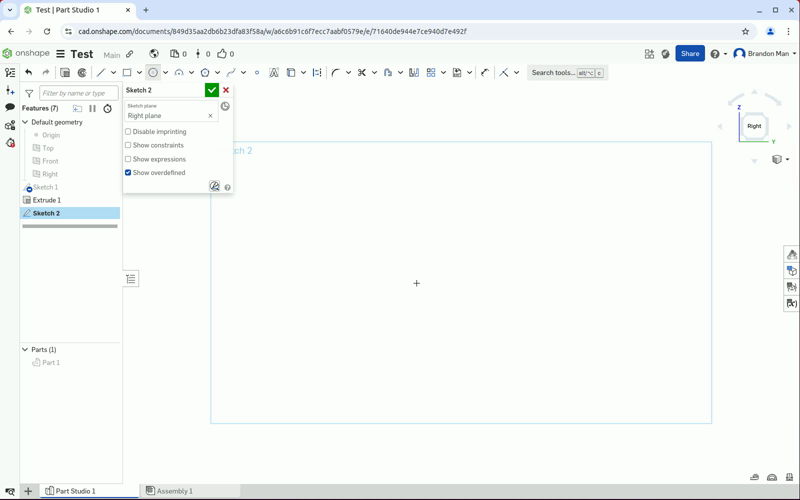
key_up(shift)
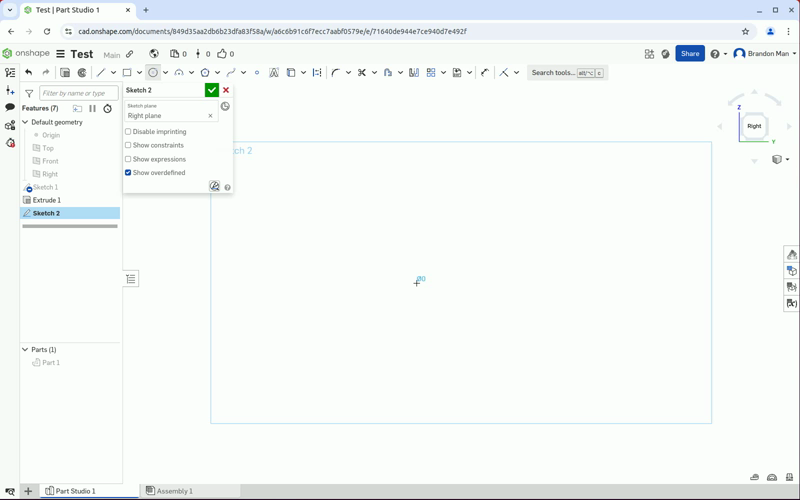
mouse_move(419, 282)
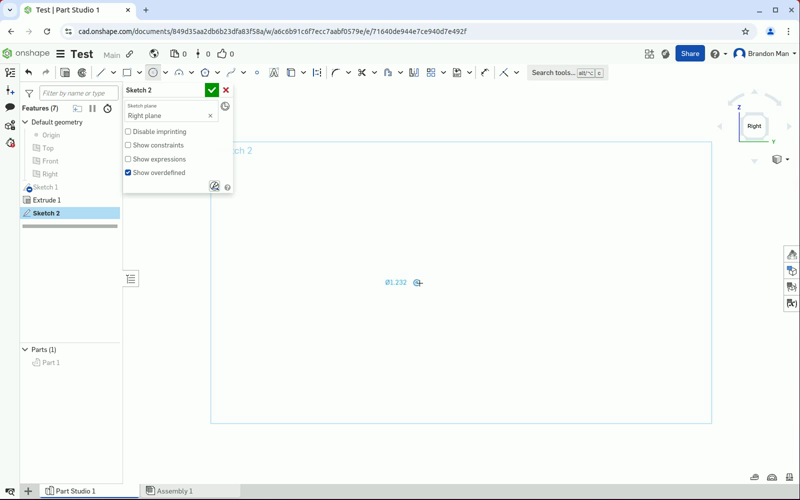
click(419, 282)
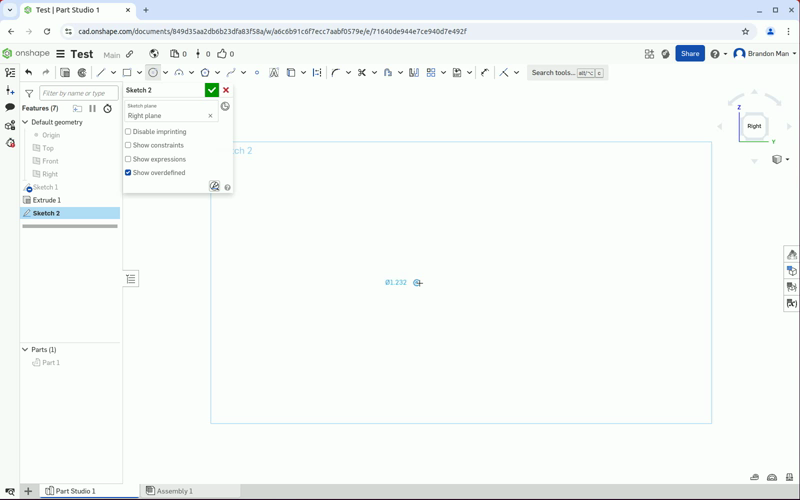
key(esc)
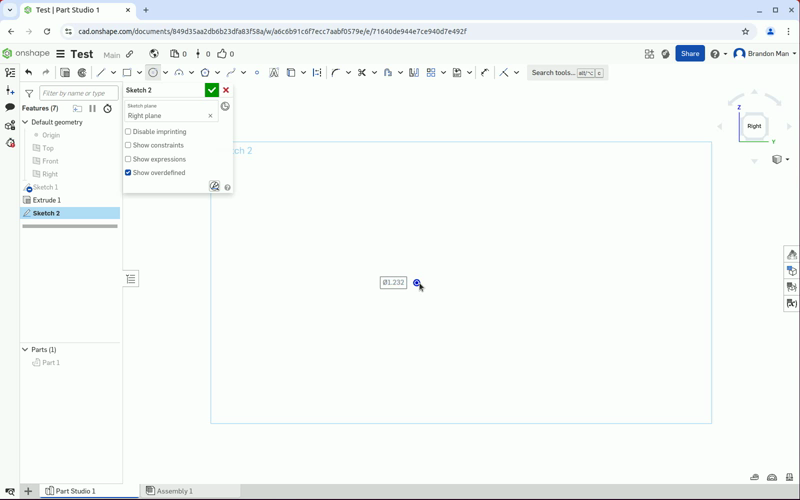
mouse_move(415, 280)
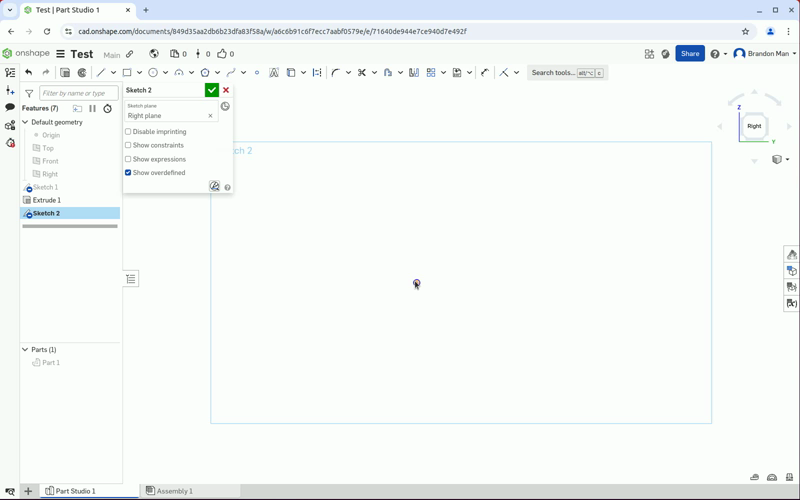
scroll(6)
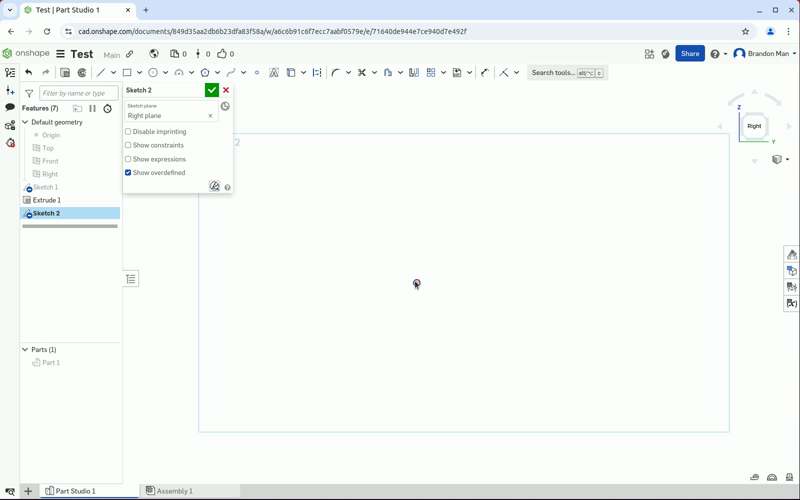
scroll(6)
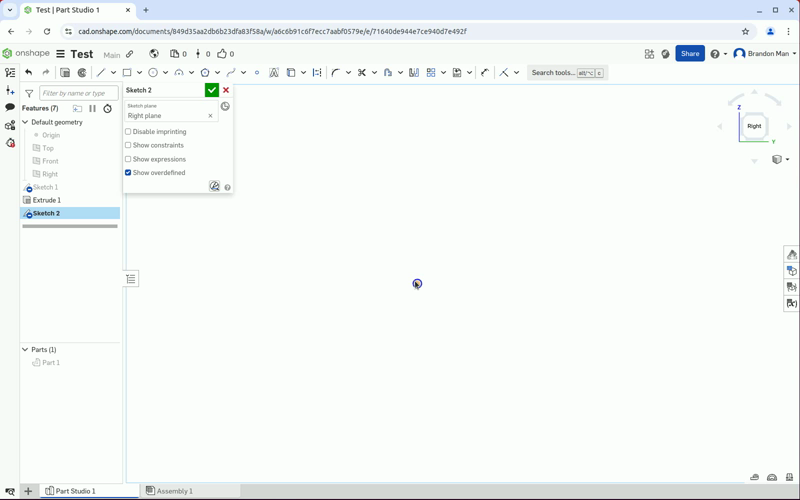
scroll(6)
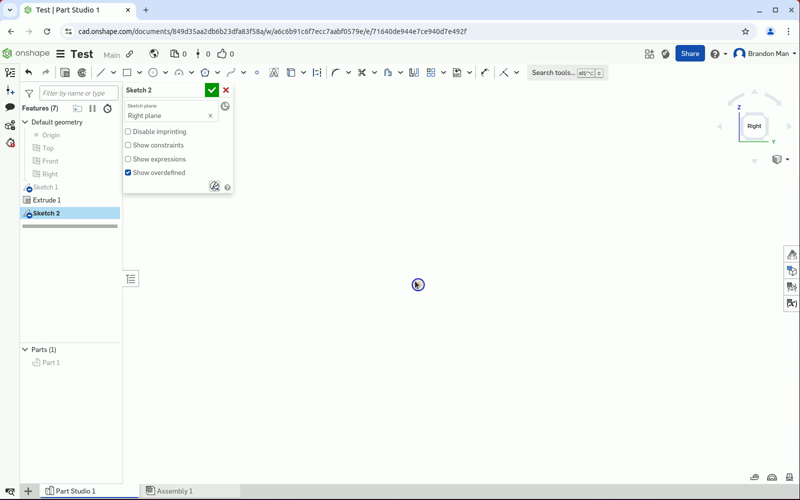
scroll(6)
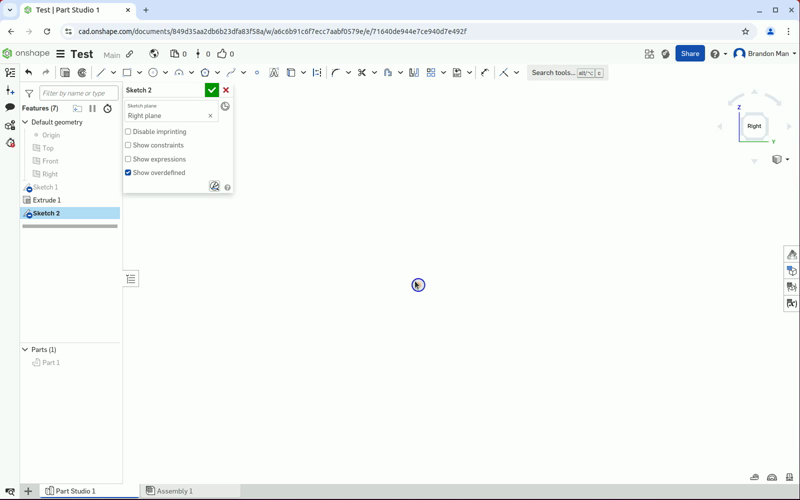
scroll(6)
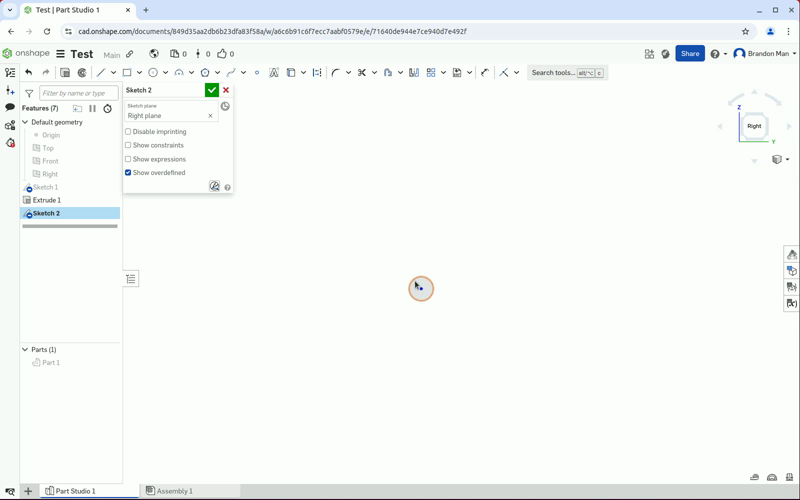
scroll(6)
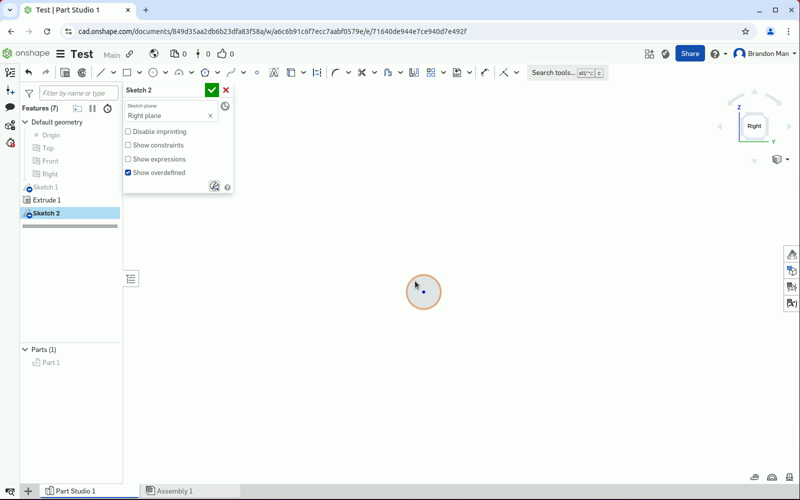
scroll(6)
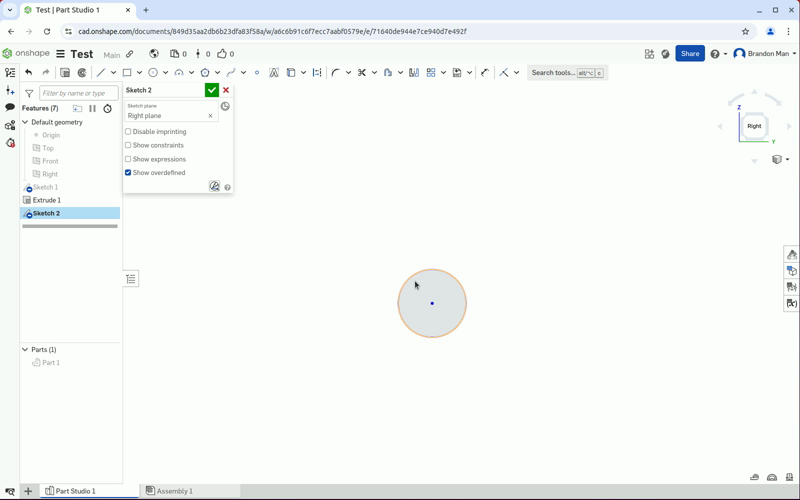
click(415, 280)
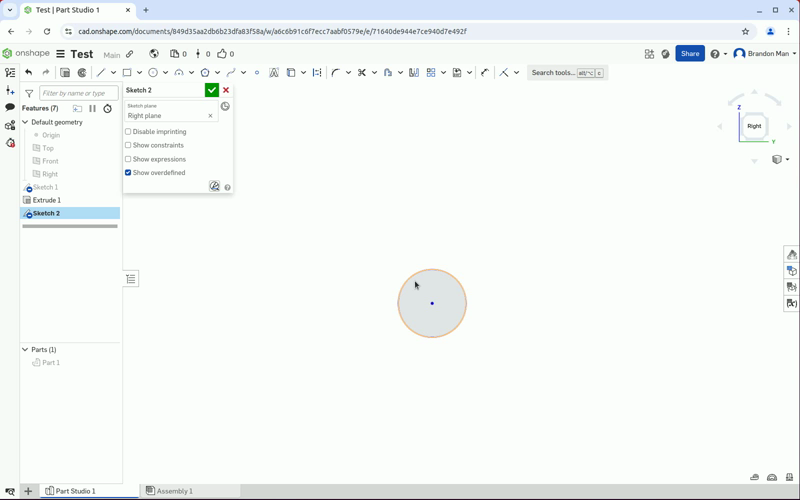
scroll(-6)
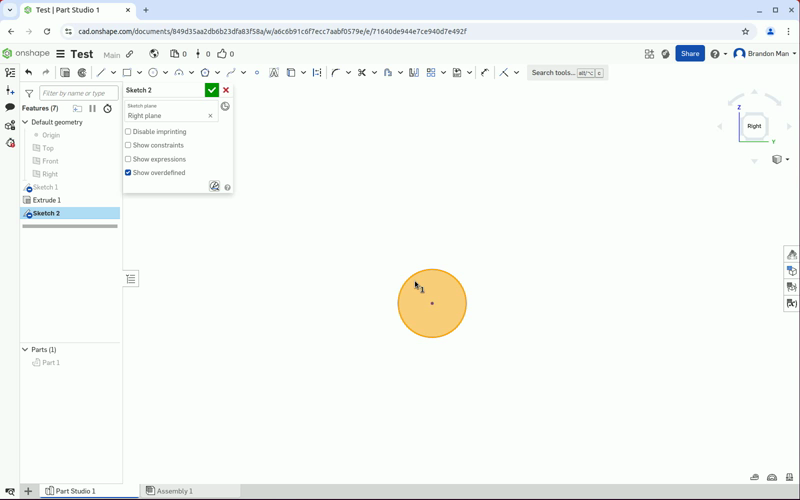
scroll(-6)
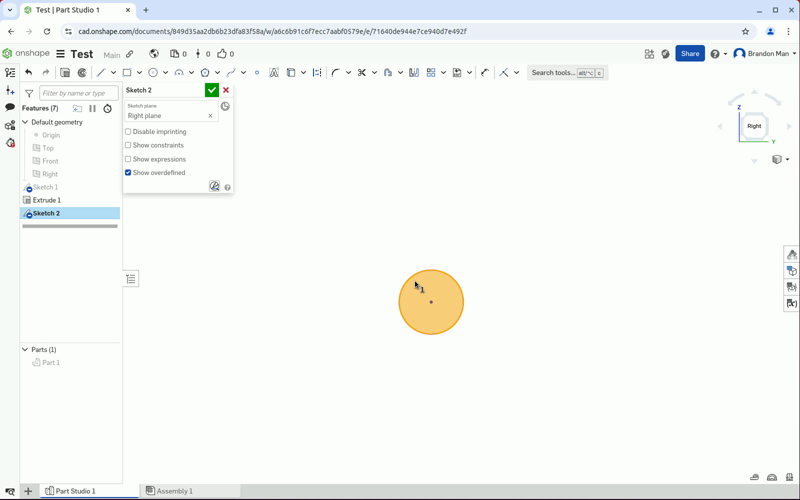
scroll(-6)
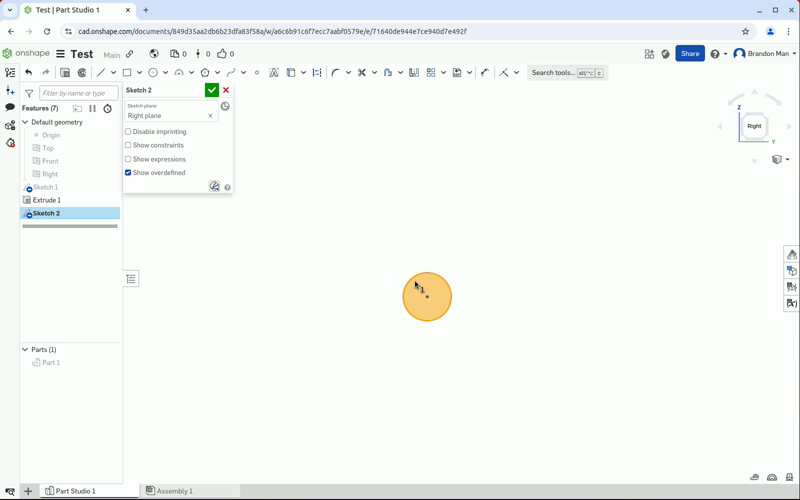
scroll(-6)
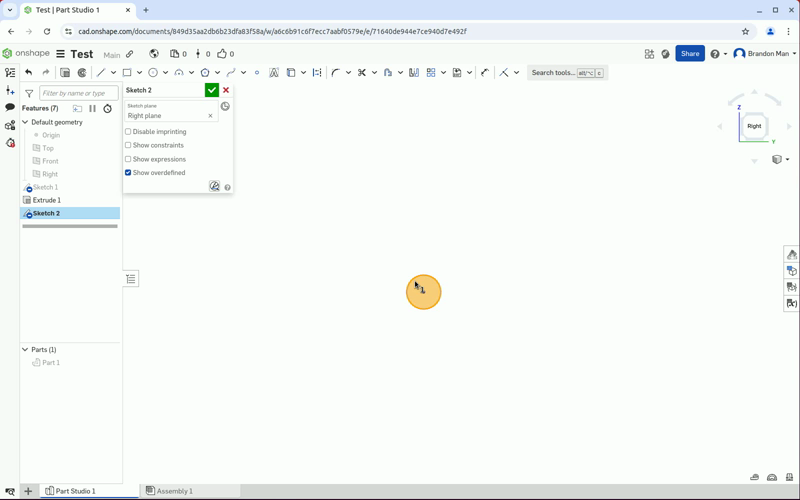
scroll(-6)
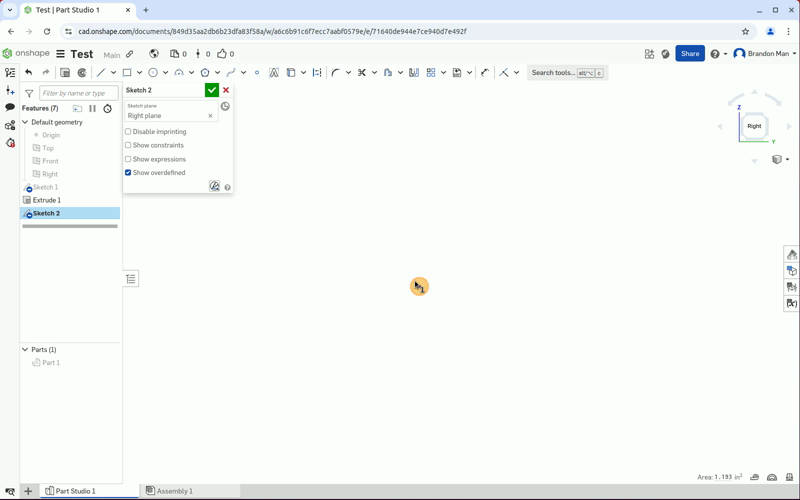
scroll(-6)
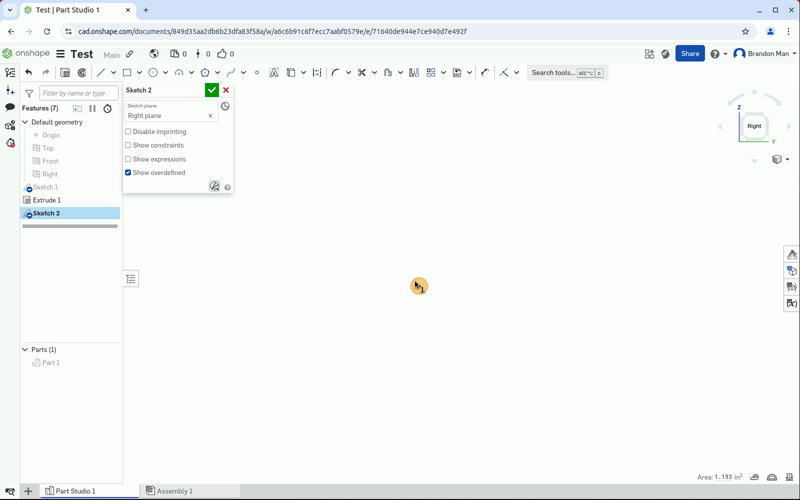
scroll(-6)
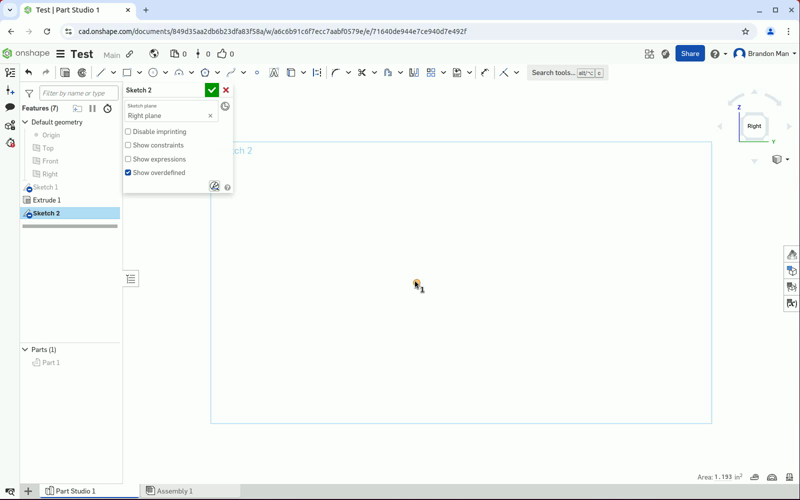
mouse_move(73, 352)
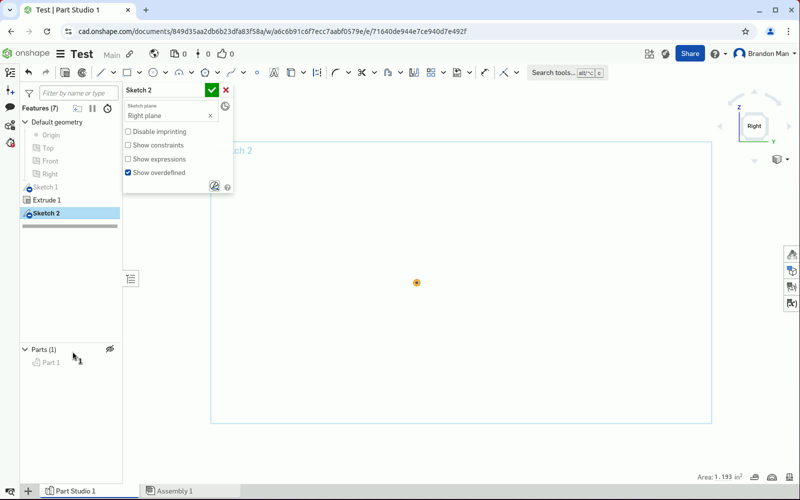
key(shift+y)
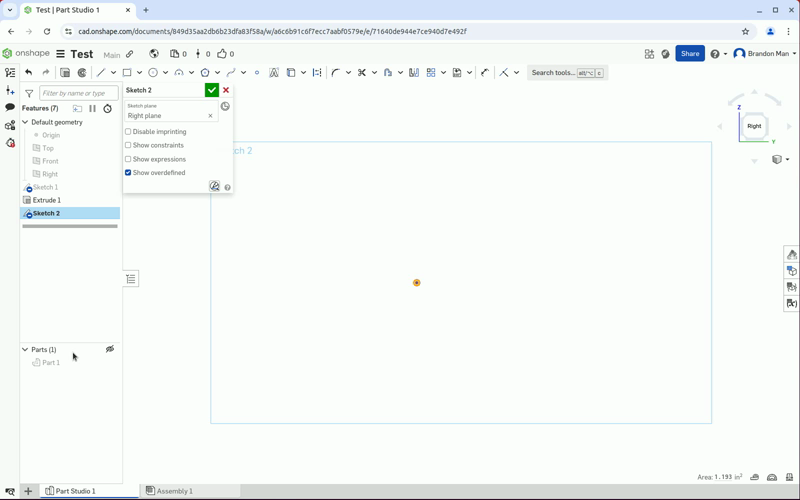
key(shift+e)
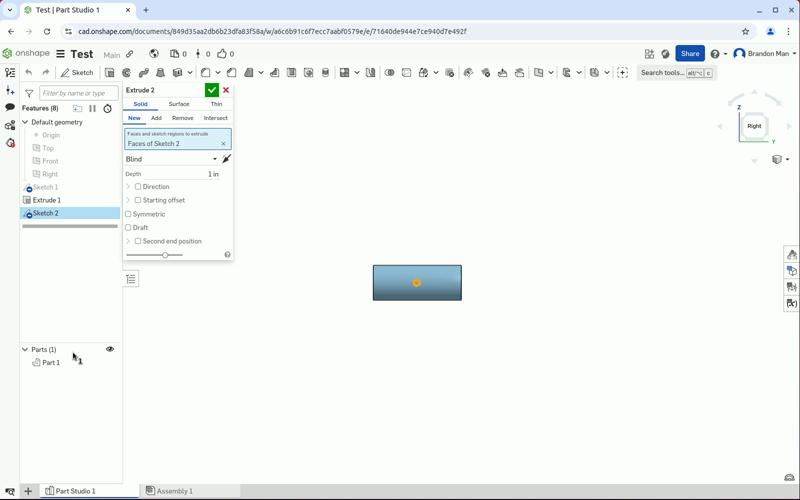
mouse_move(143, 106)
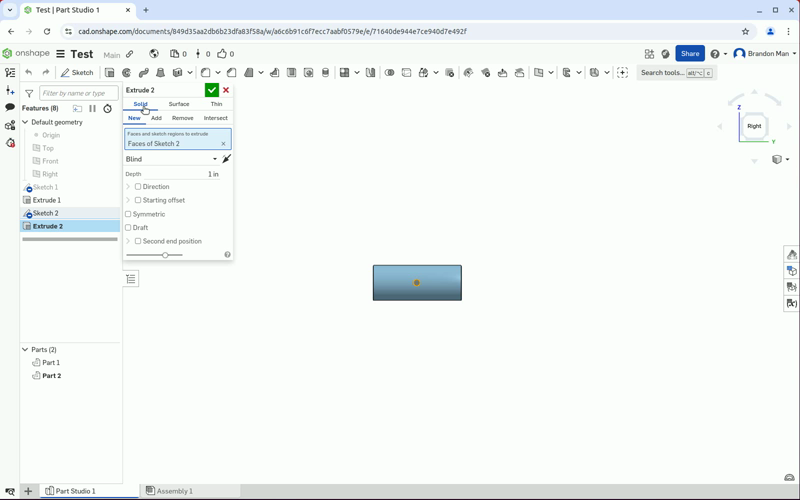
click(143, 106)
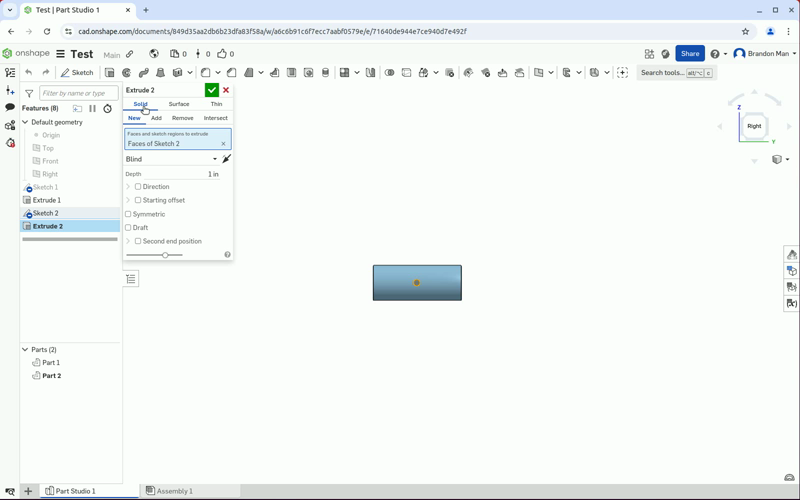
mouse_move(186, 120)
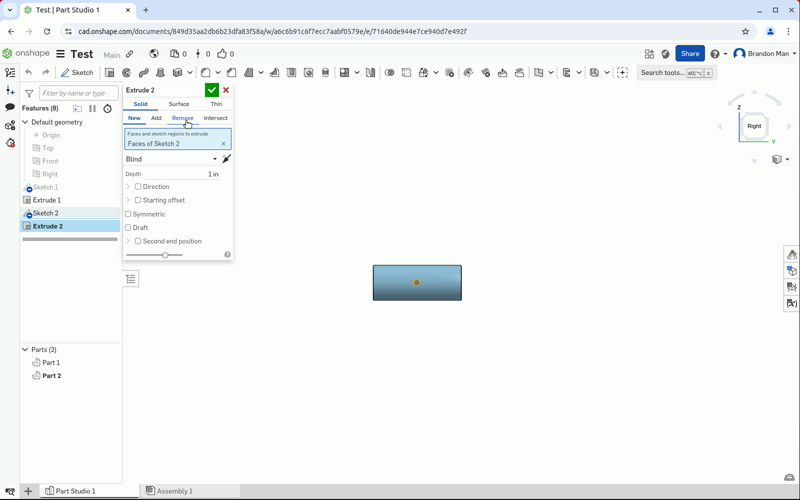
click(186, 120)
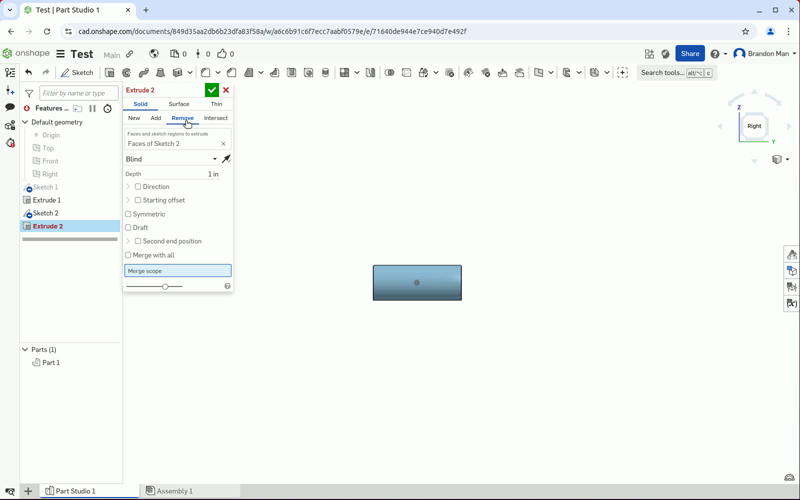
key(tab, 4)
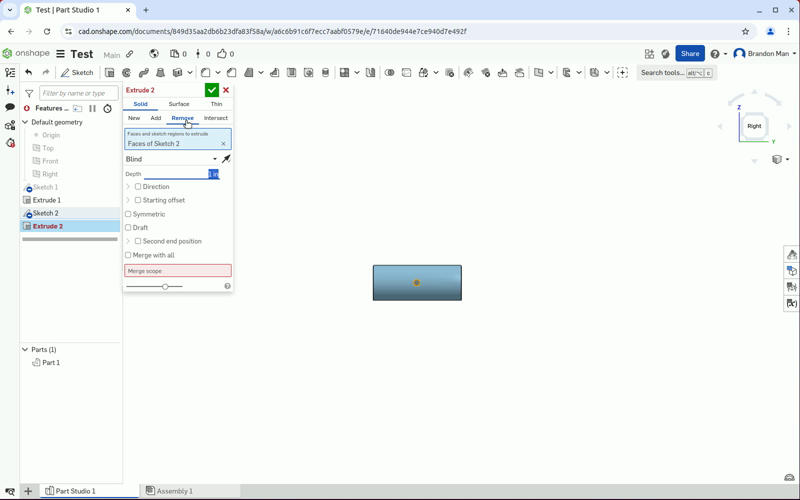
text(10.11)
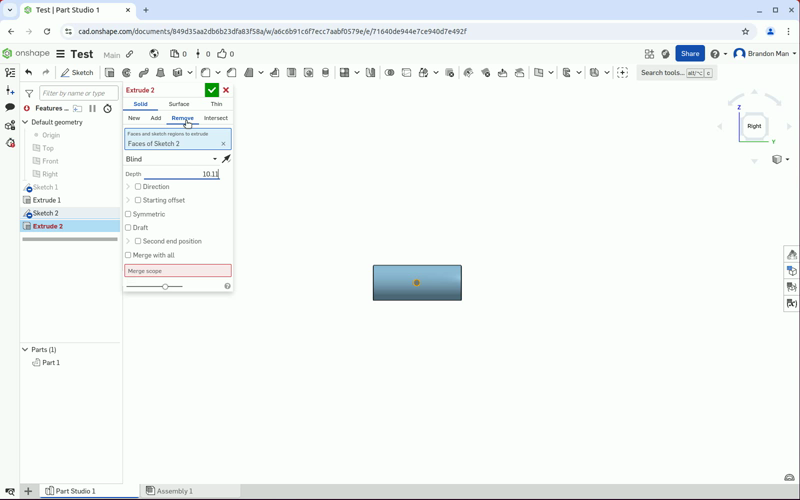
key(tab, 3)
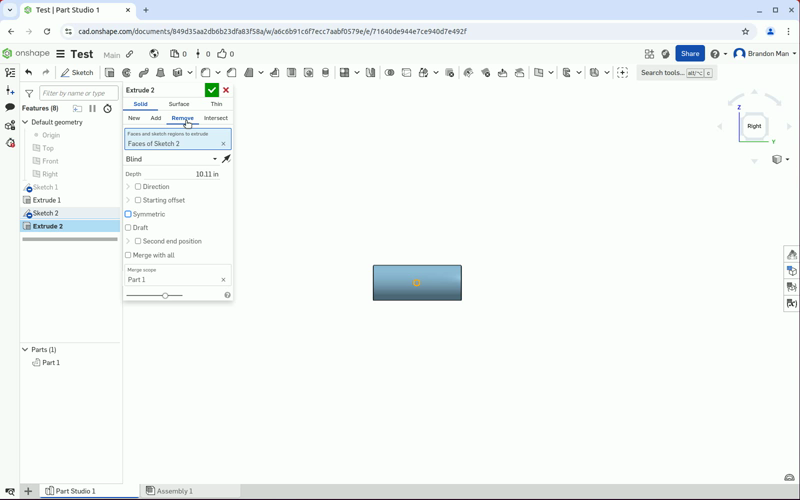
key(space)
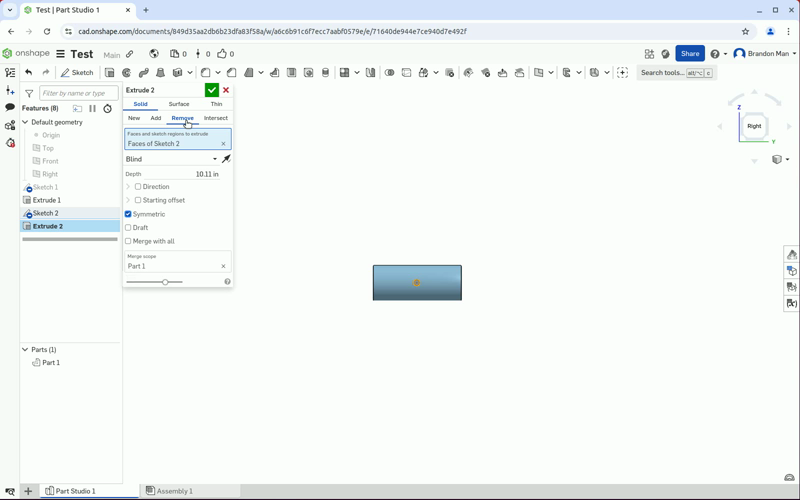
key(tab, 2)
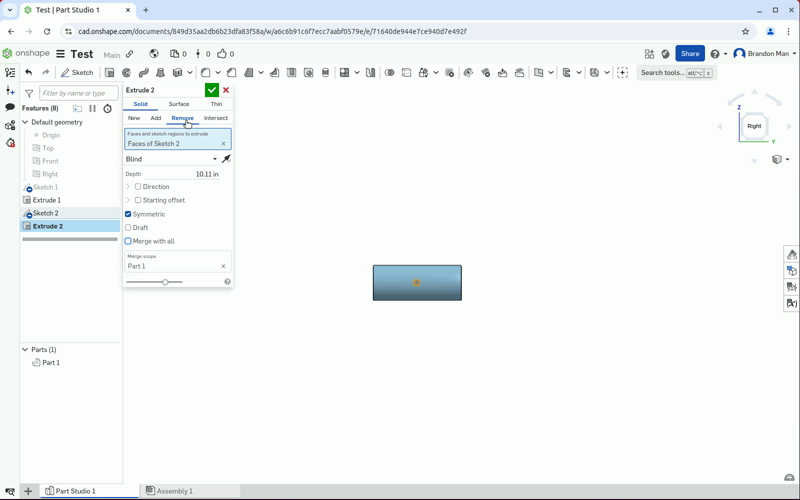
key(space)
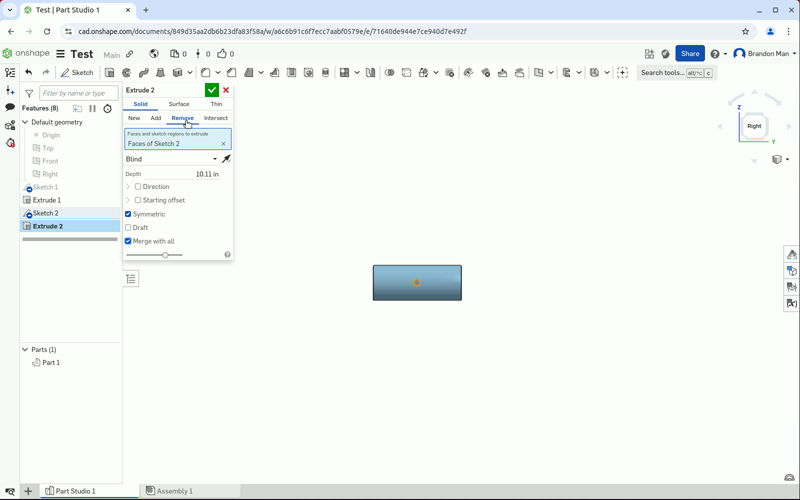
key(enter)
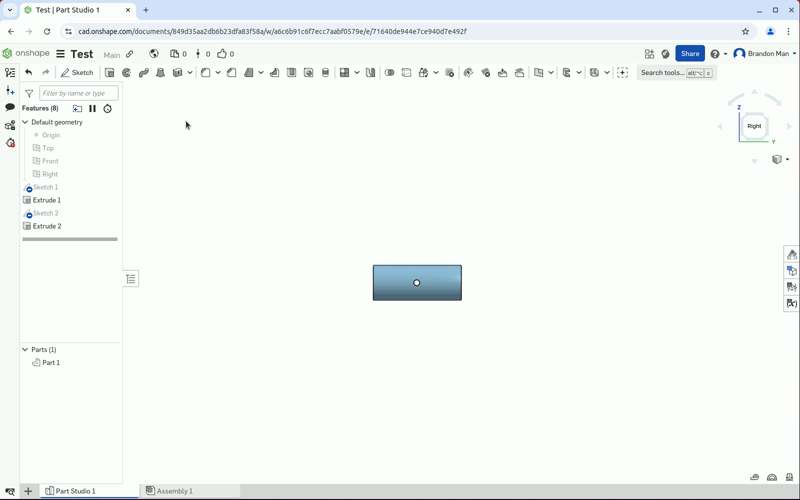
key(shift+h)
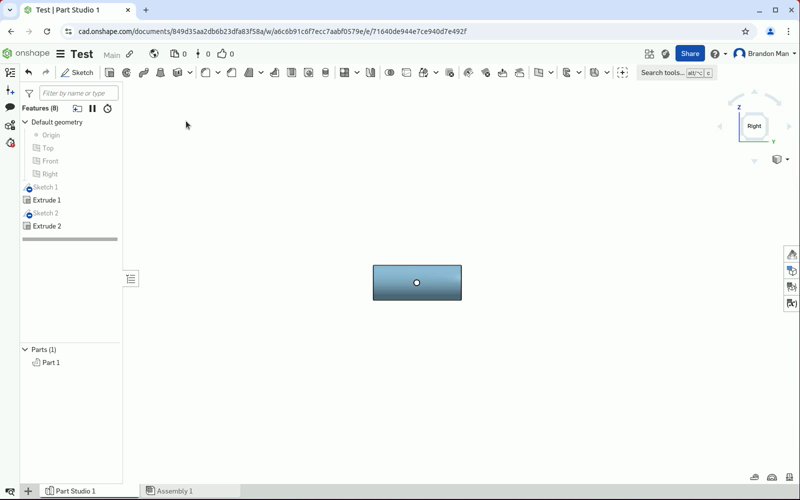
key(shift+h)
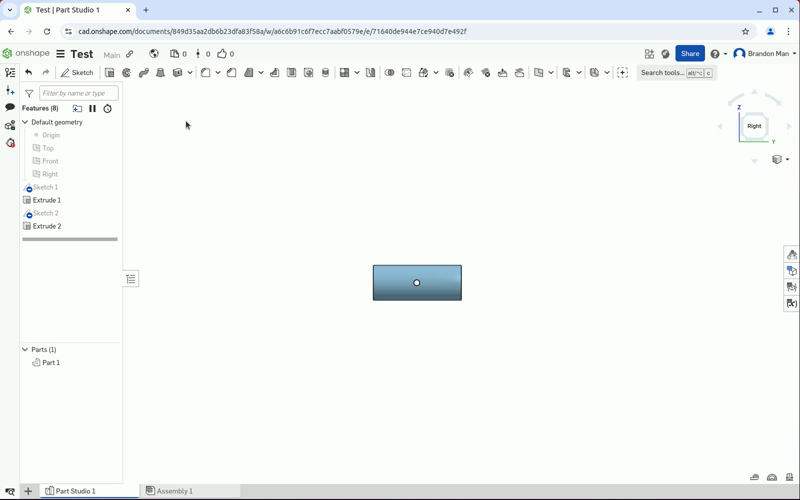
mouse_move(73, 189)
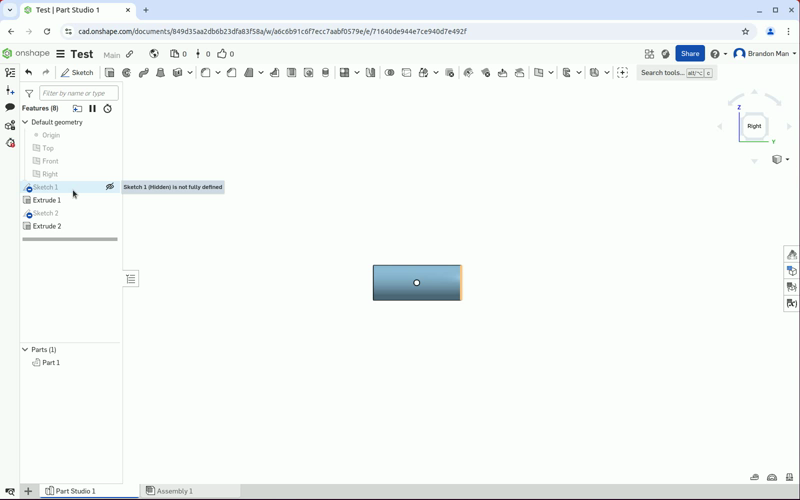
click(73, 189)
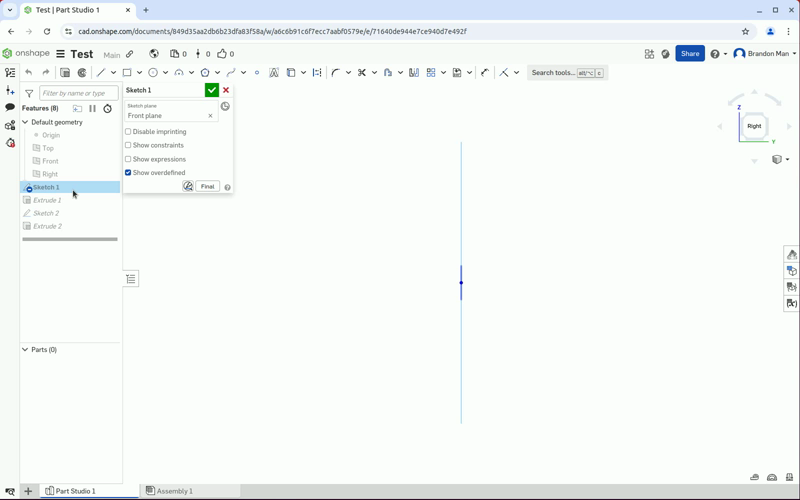
mouse_move(229, 92)
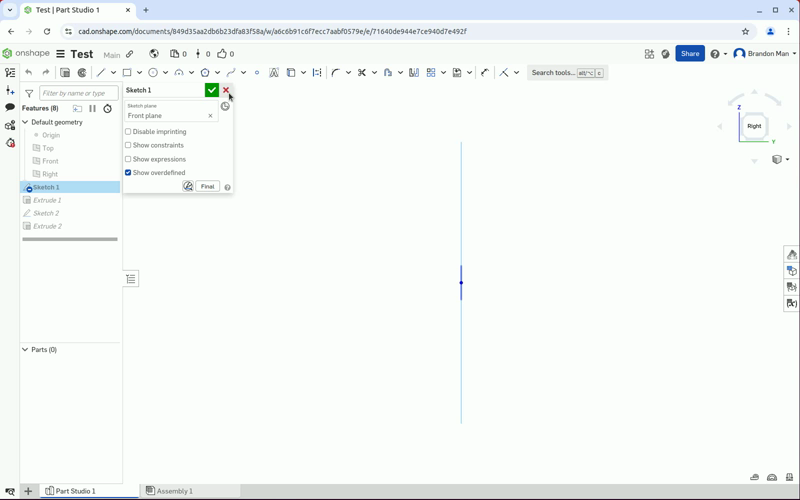
click(229, 92)
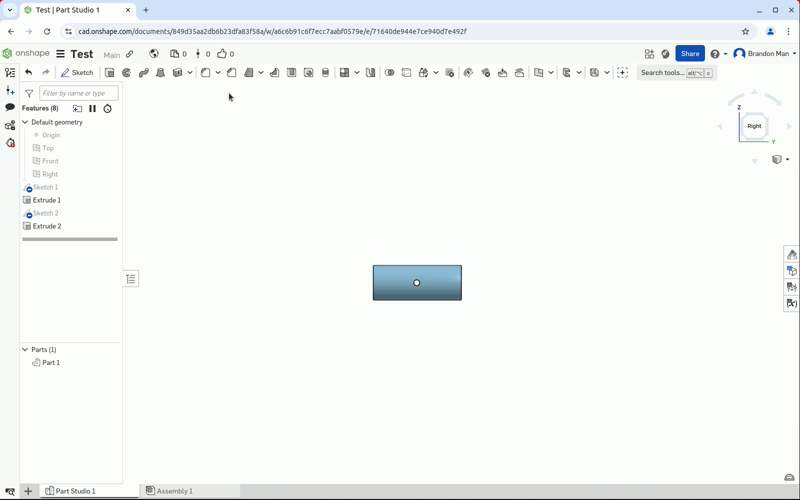
mouse_move(73, 352)
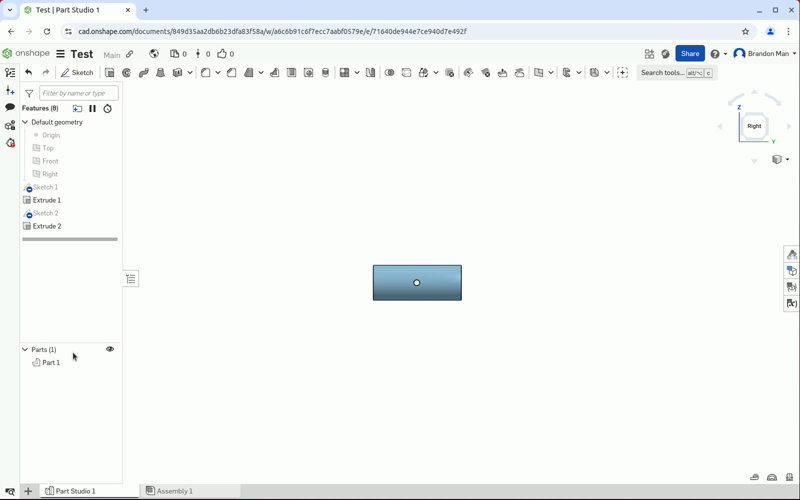
key(y)
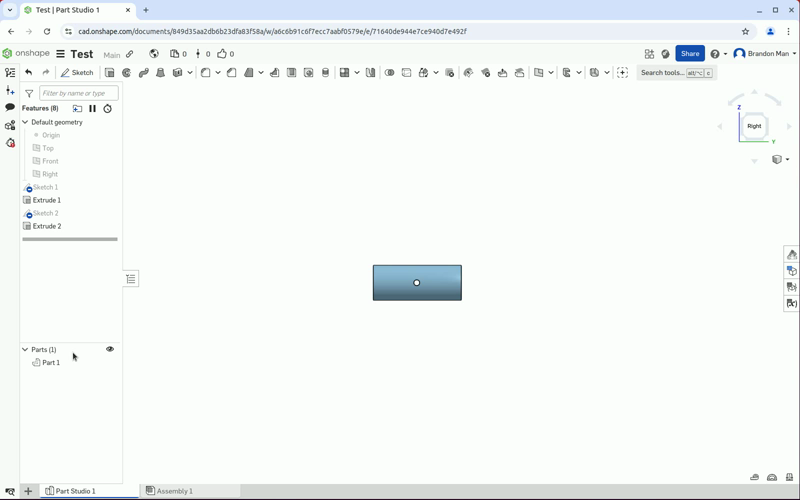
key(shift+p)
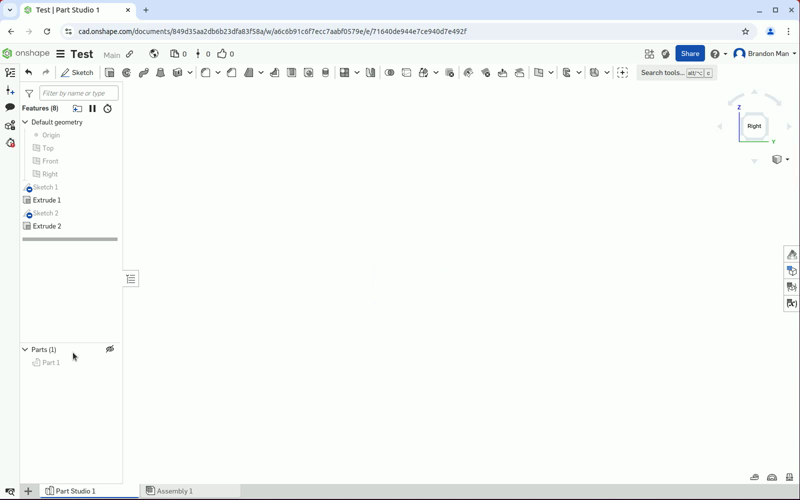
key(space)
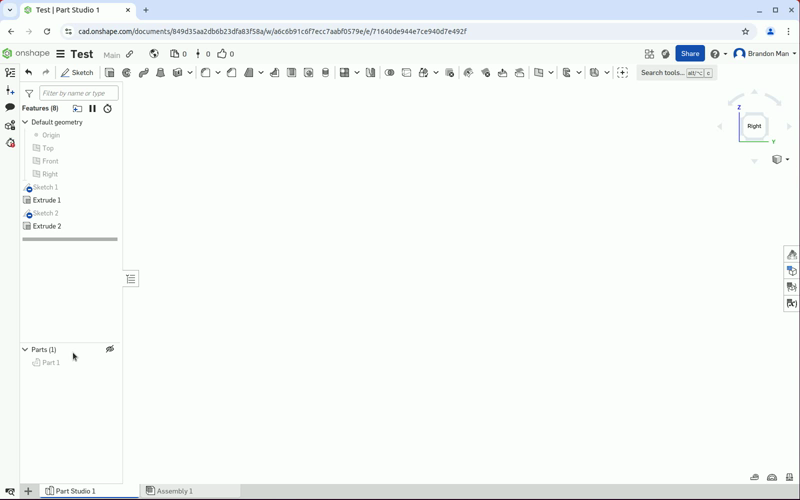
key_down(shift)
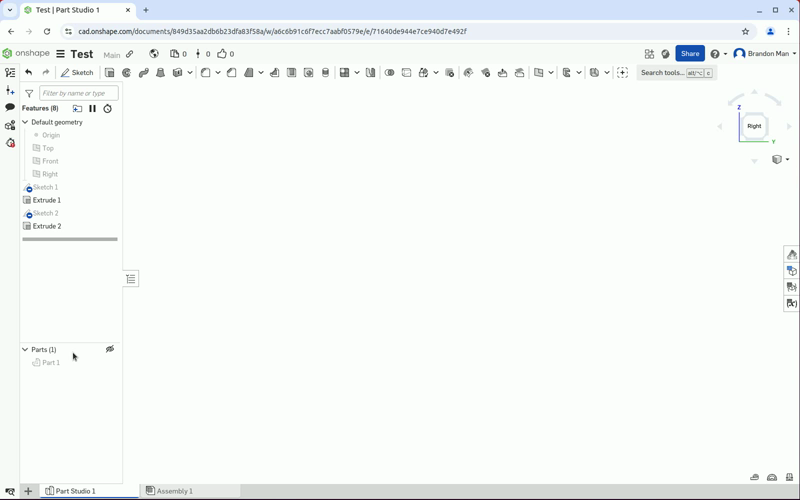
key(right)
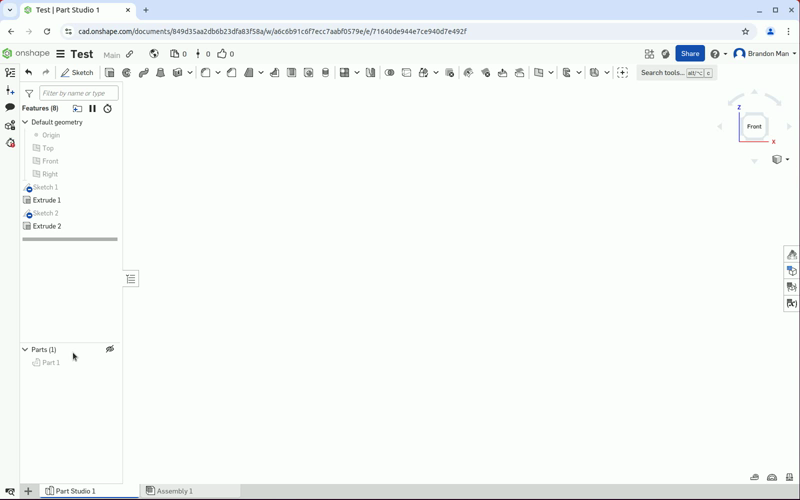
key_up(shift)
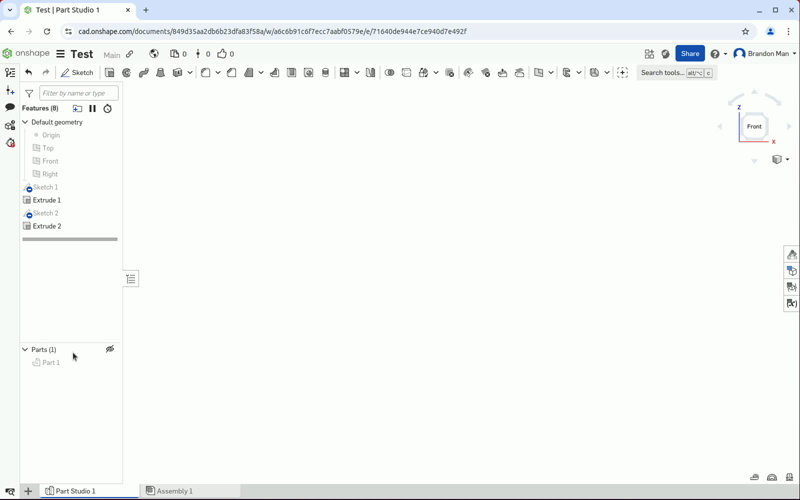
key(space)
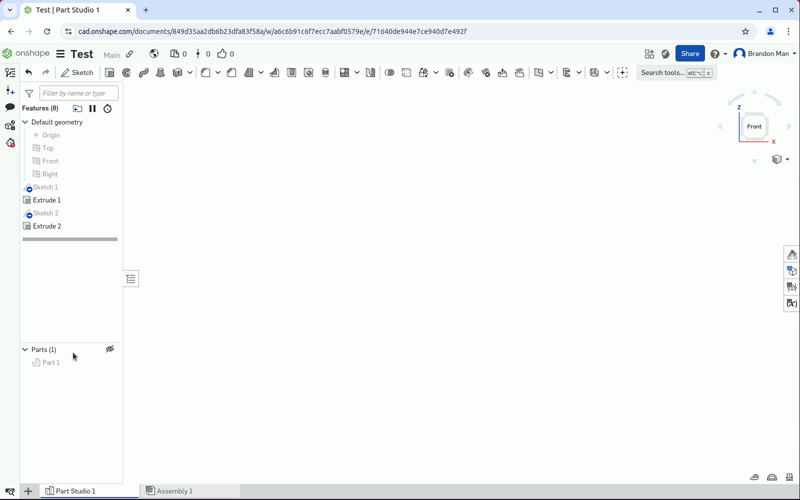
key_down(shift)
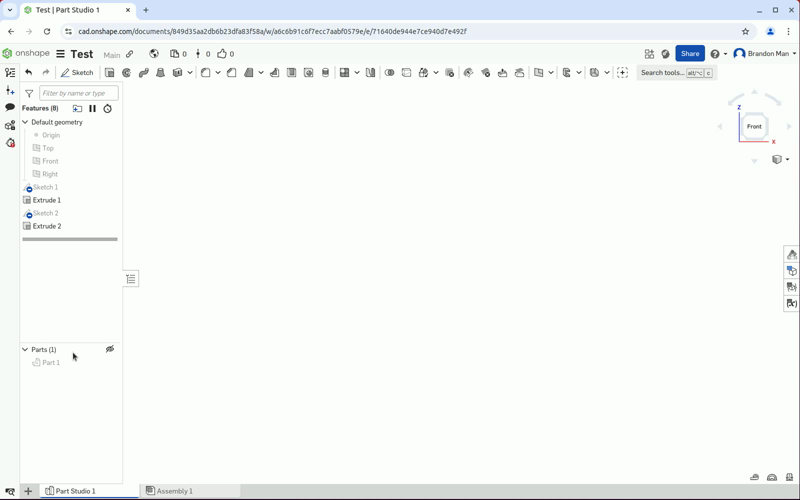
key(down)
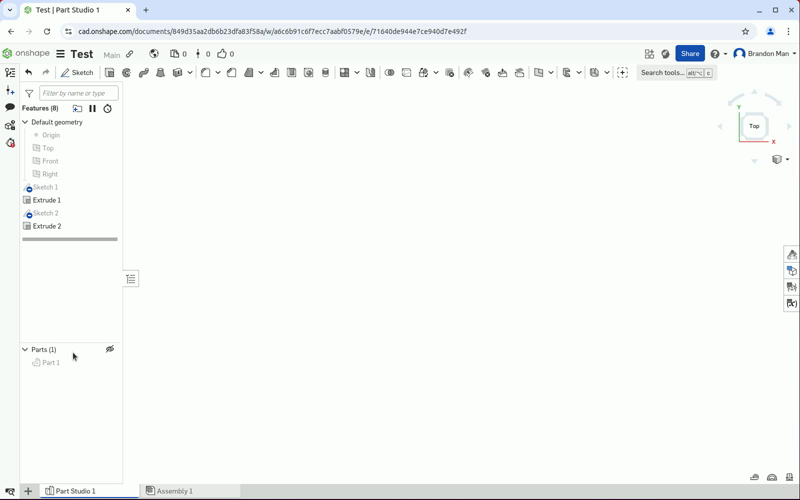
key_up(shift)
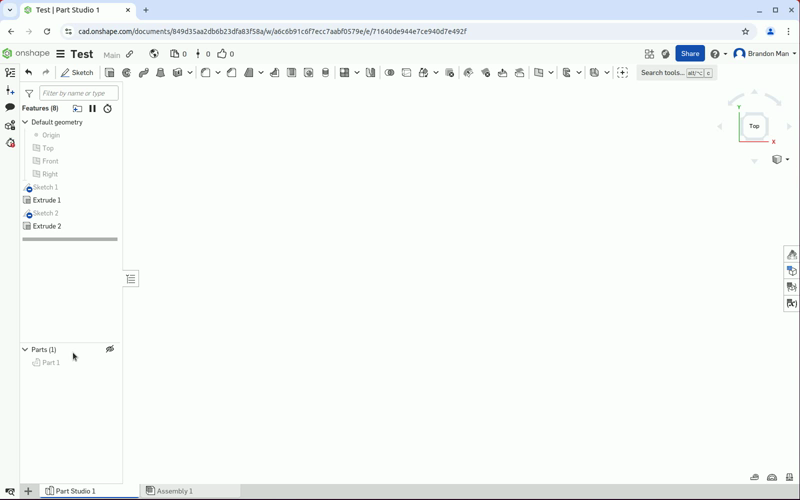
mouse_move(73, 352)
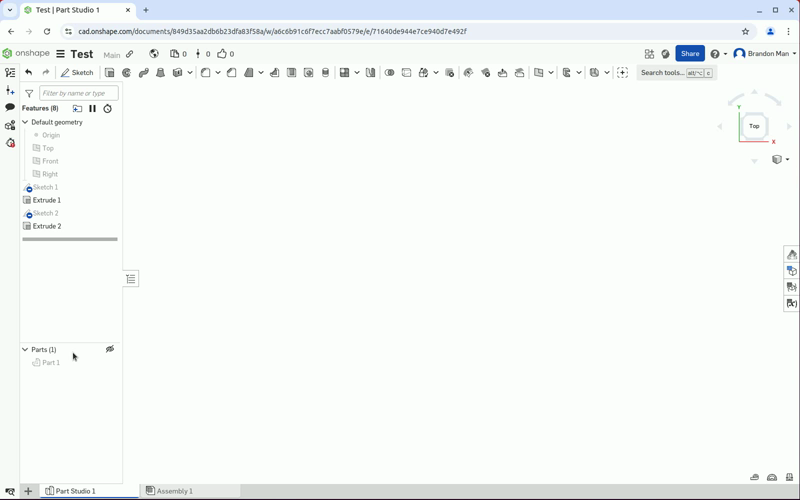
key(shift+y)
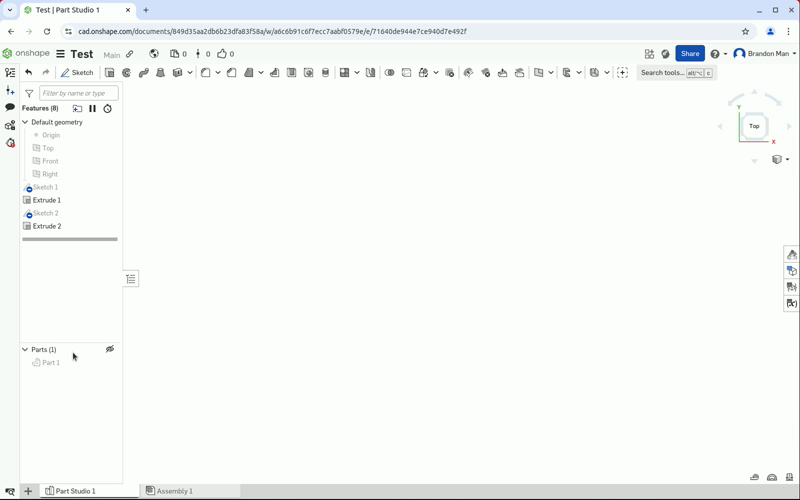
key(shift+s)
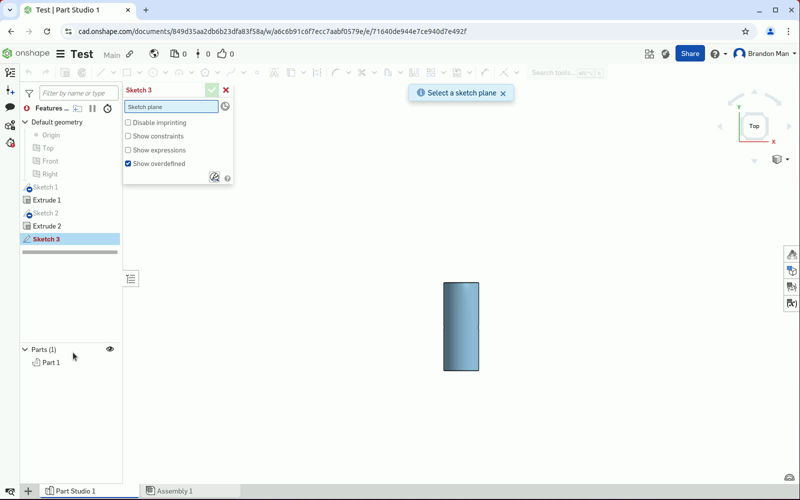
mouse_move(73, 150)
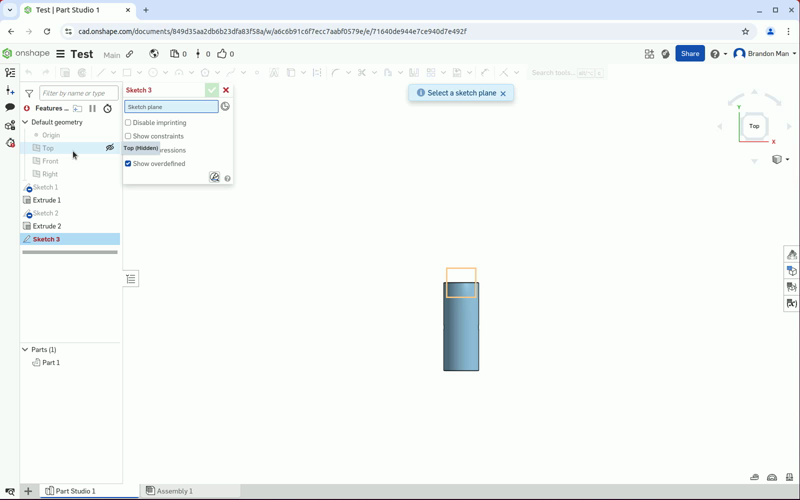
click(73, 150)
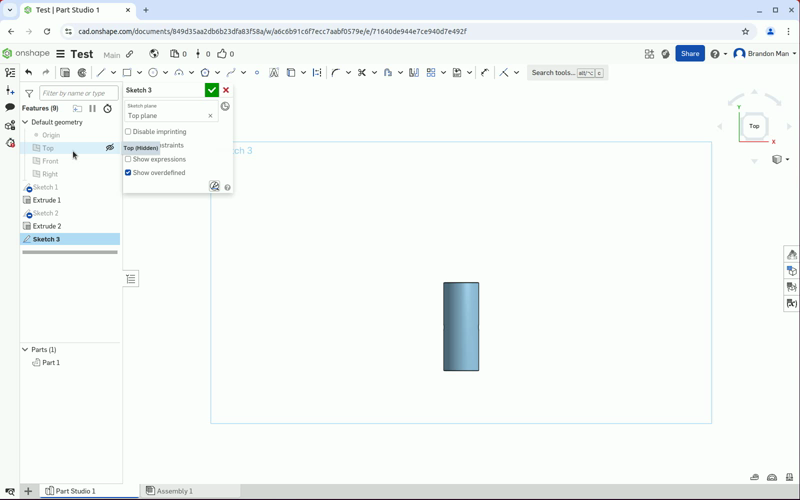
mouse_move(73, 352)
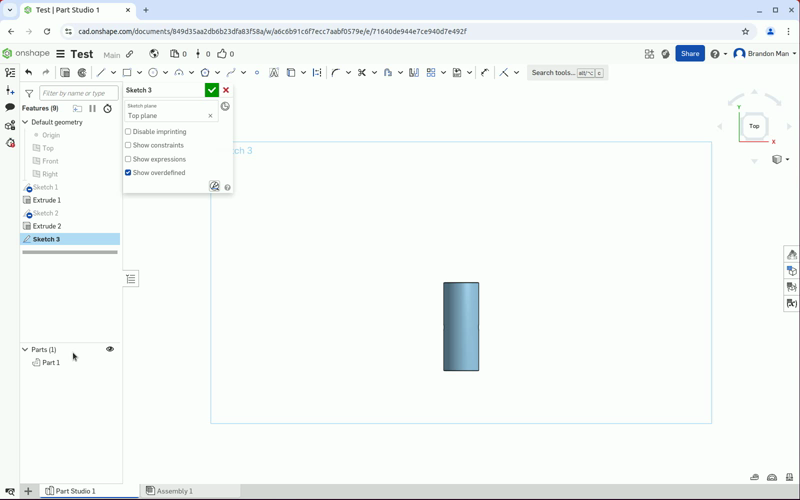
key(y)
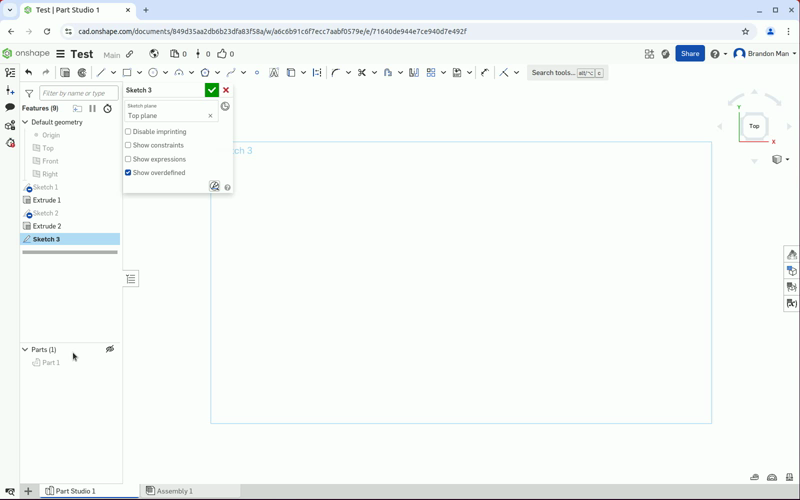
key(c)
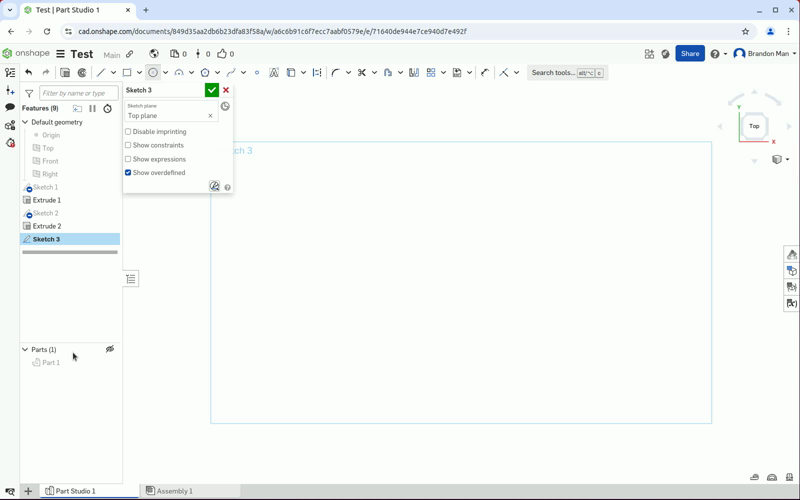
key_down(shift)
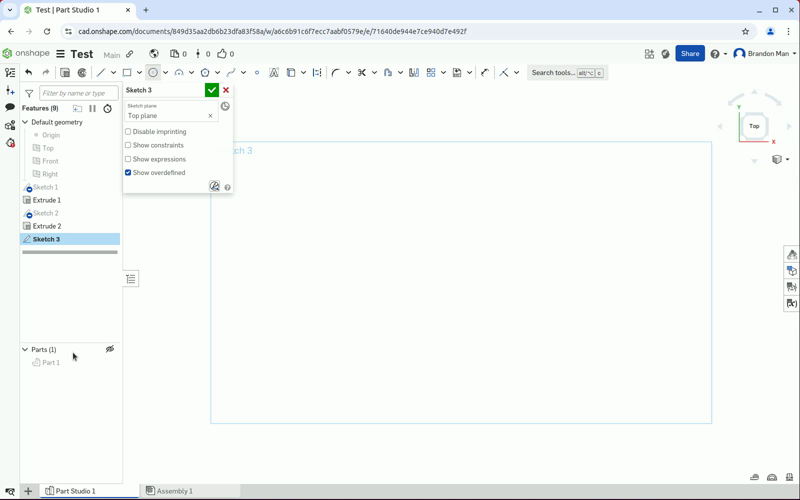
mouse_move(461, 327)
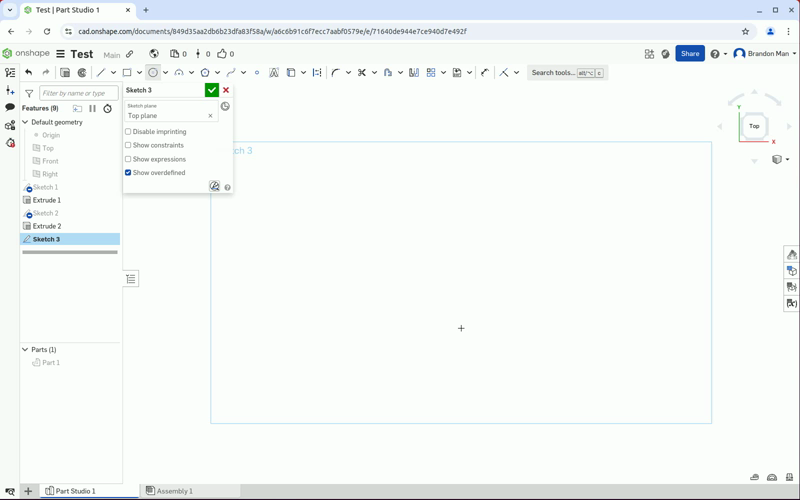
click(461, 327)
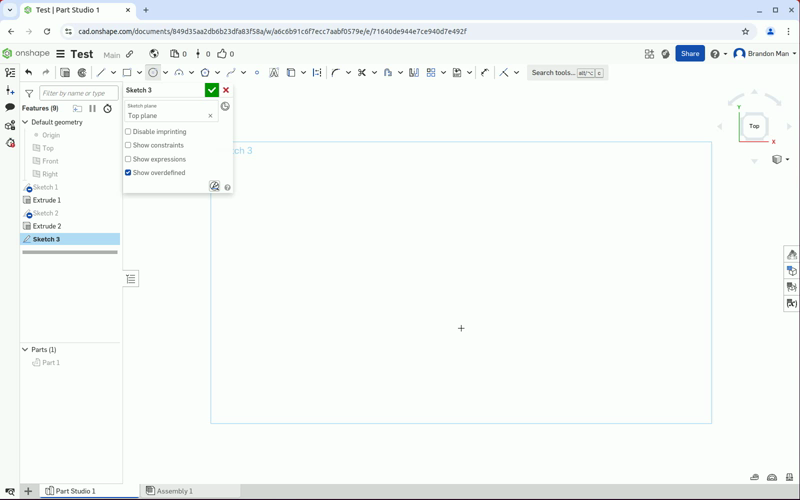
key_up(shift)
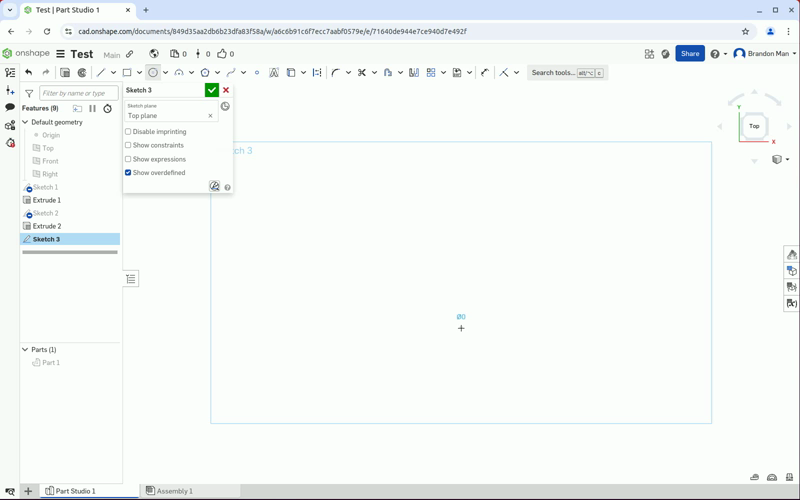
mouse_move(464, 327)
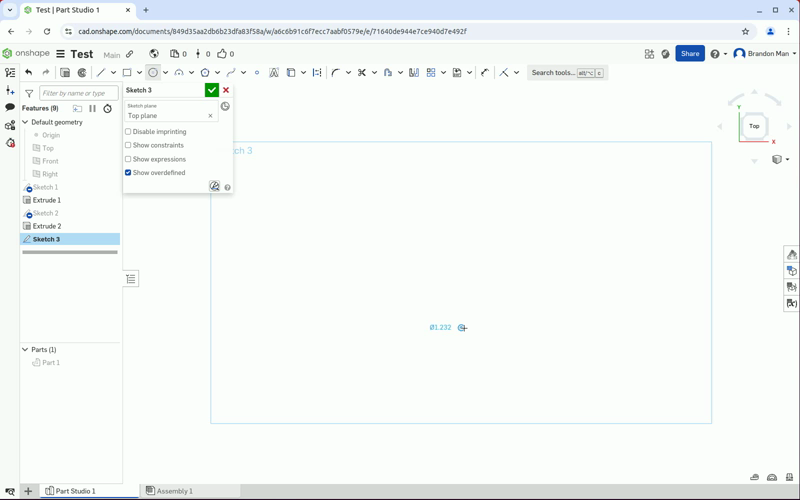
click(464, 327)
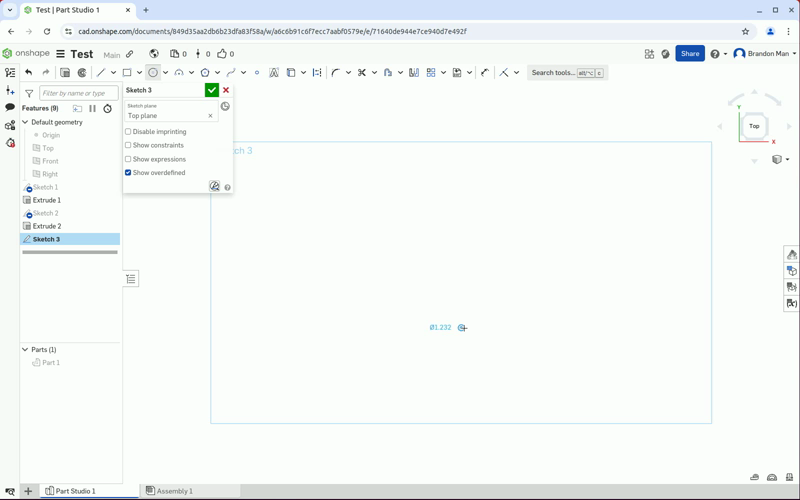
key(esc)
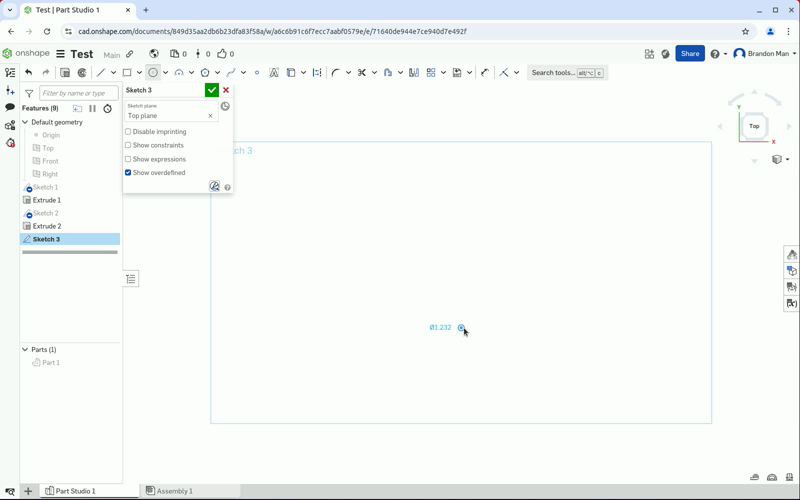
mouse_move(462, 327)
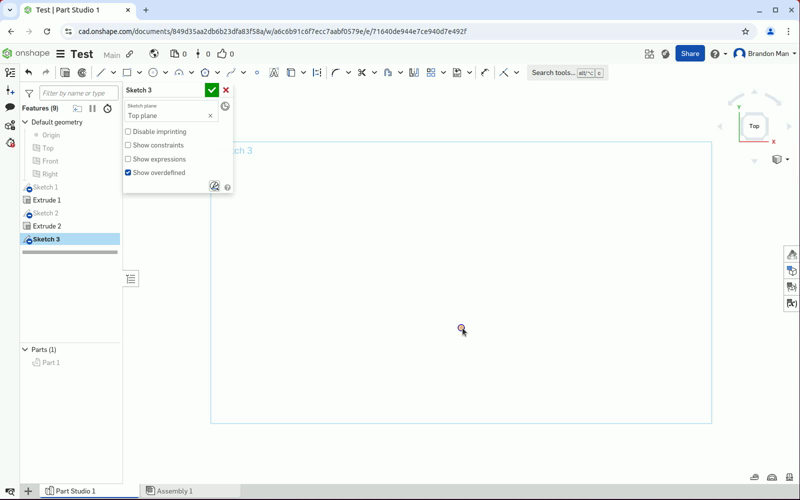
scroll(6)
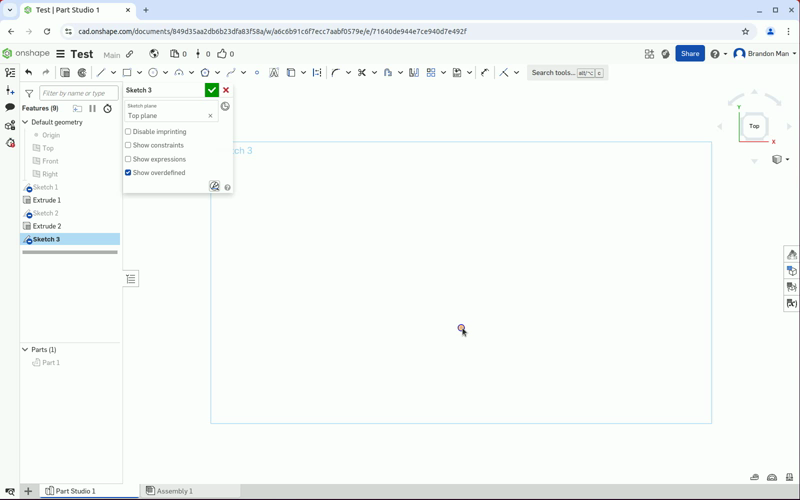
scroll(6)
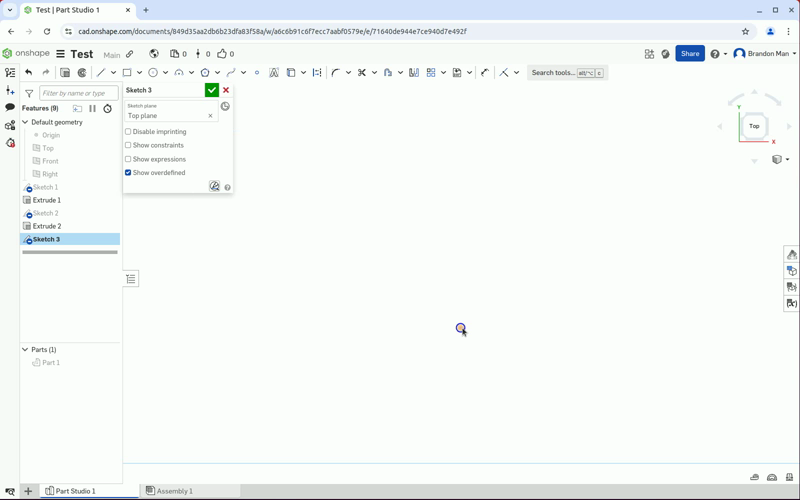
scroll(6)
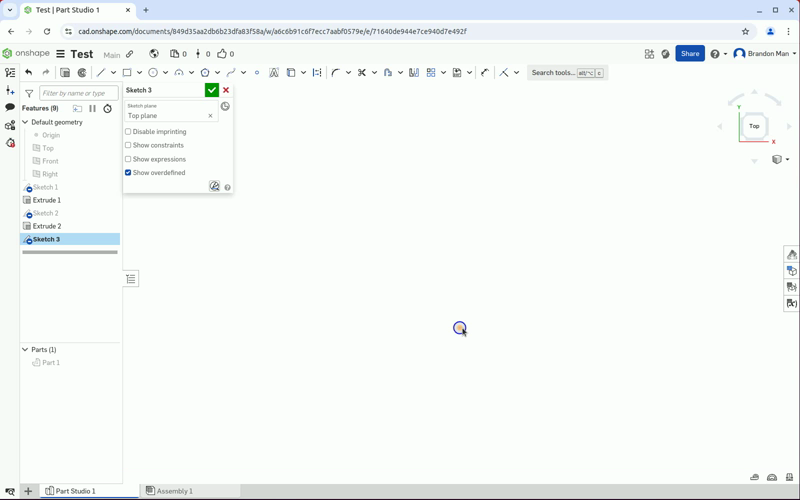
scroll(6)
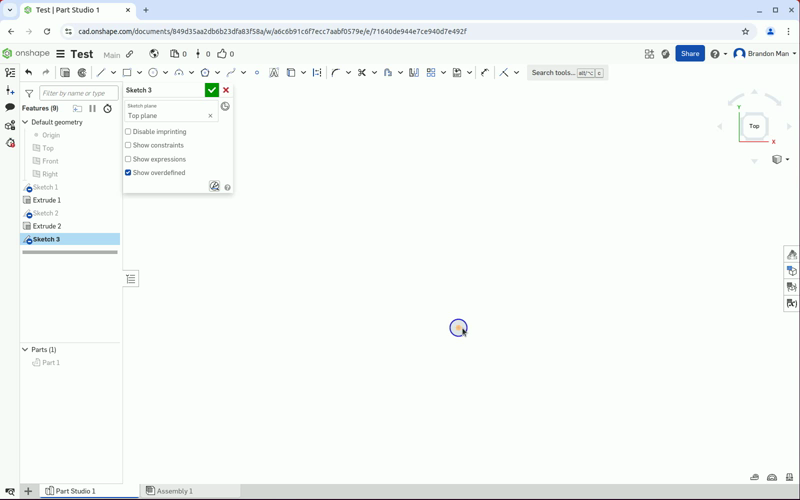
scroll(6)
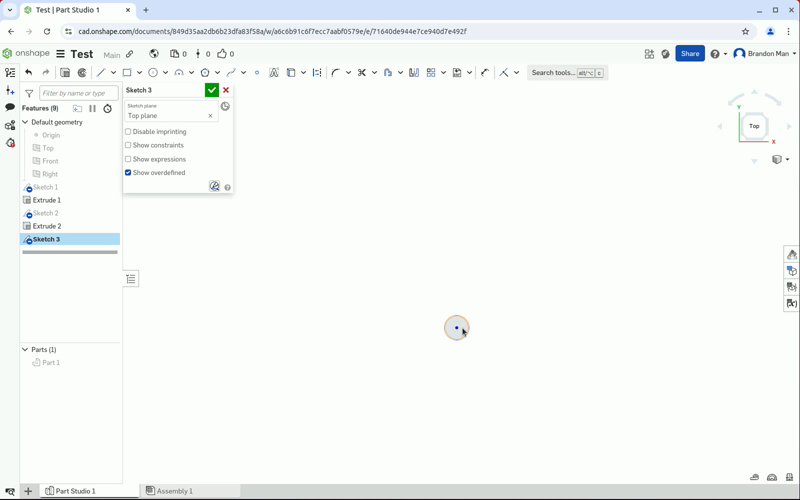
scroll(6)
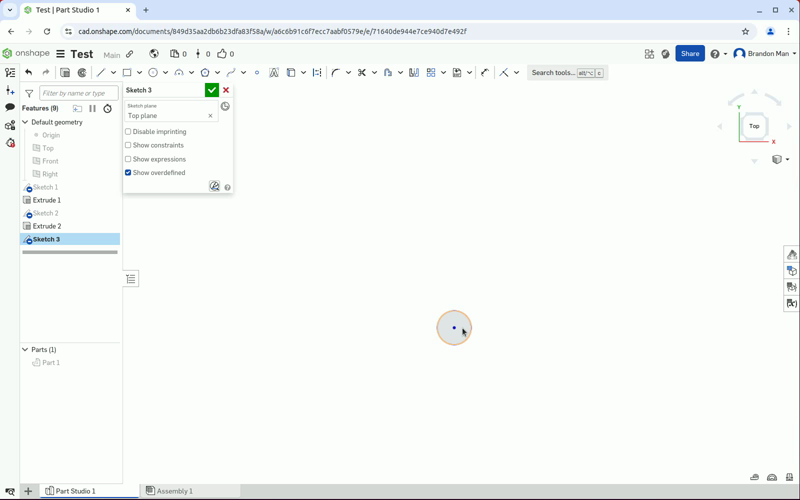
scroll(6)
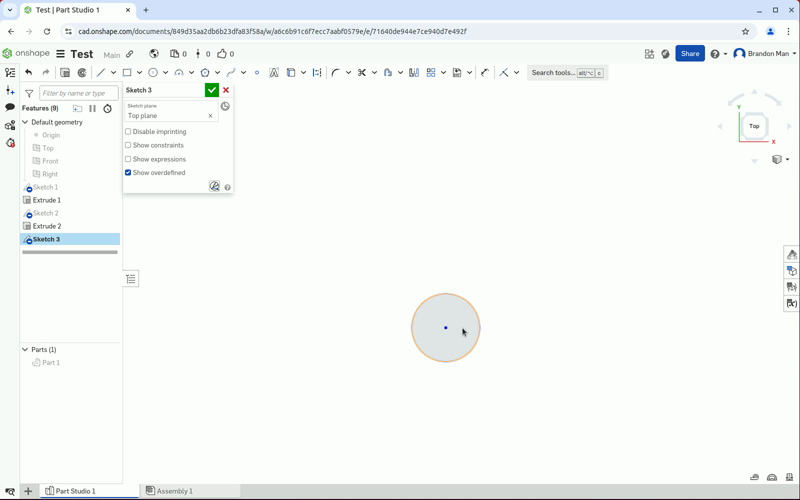
click(462, 327)
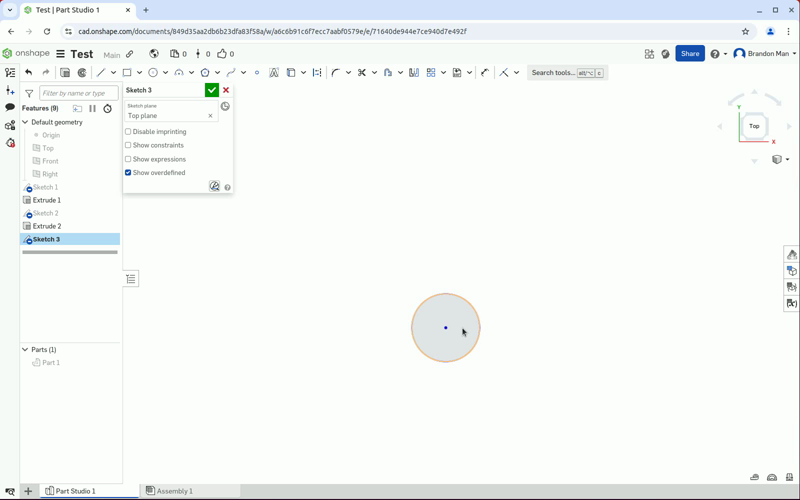
scroll(-6)
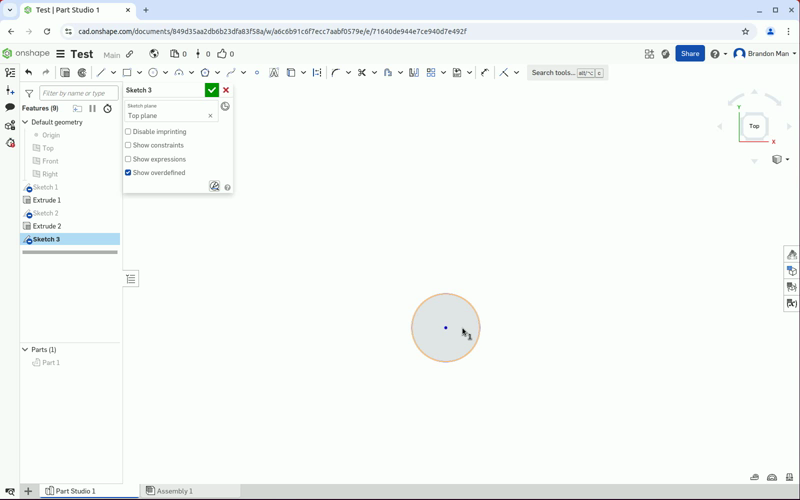
scroll(-6)
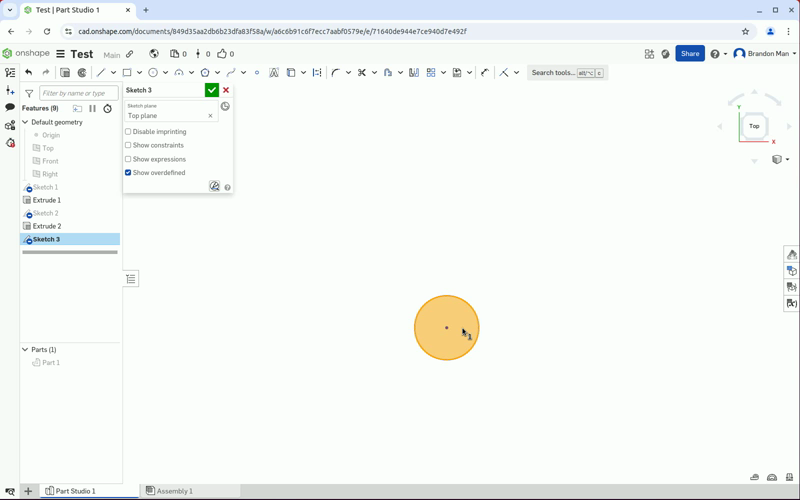
scroll(-6)
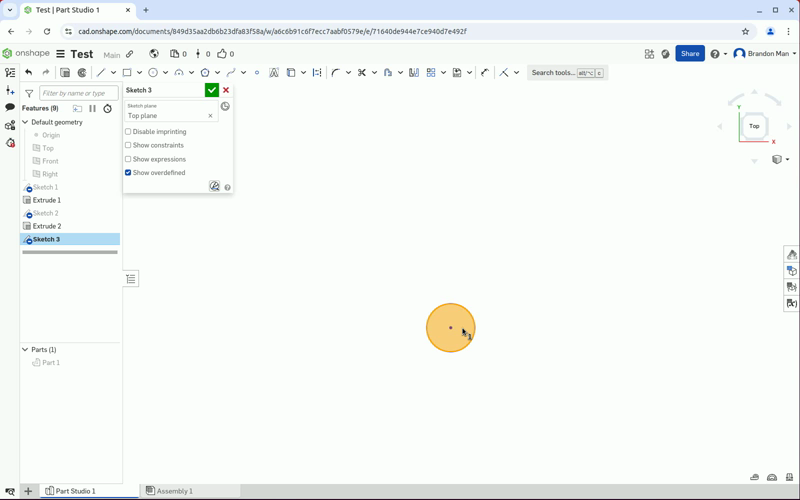
scroll(-6)
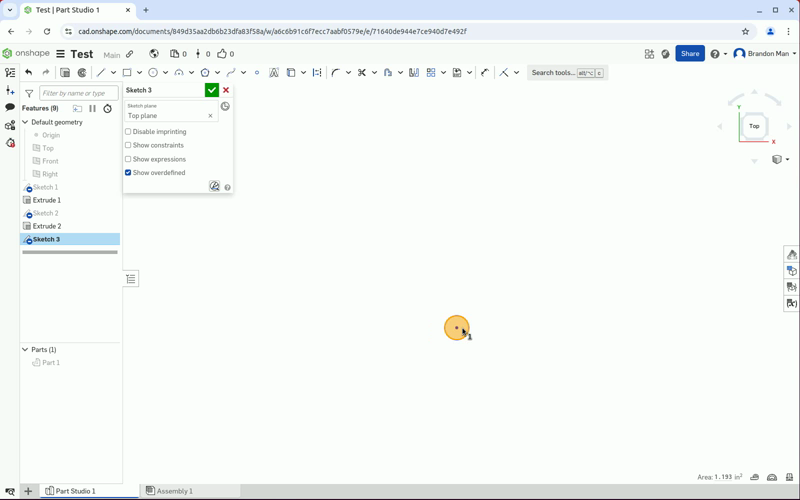
scroll(-6)
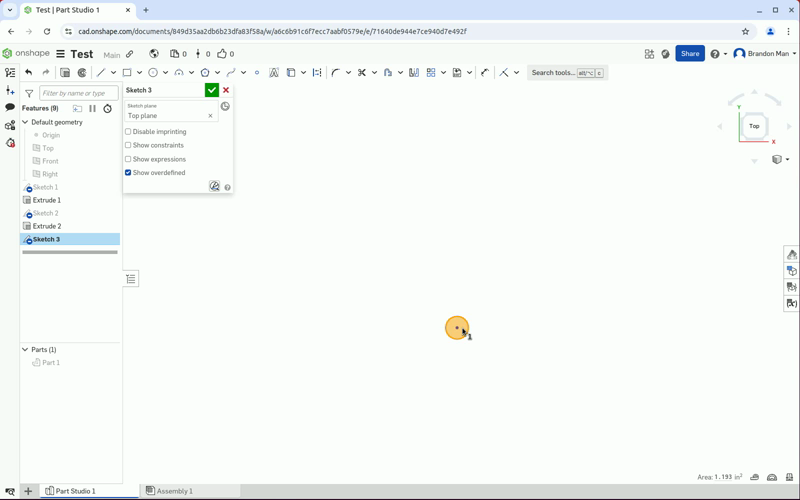
scroll(-6)
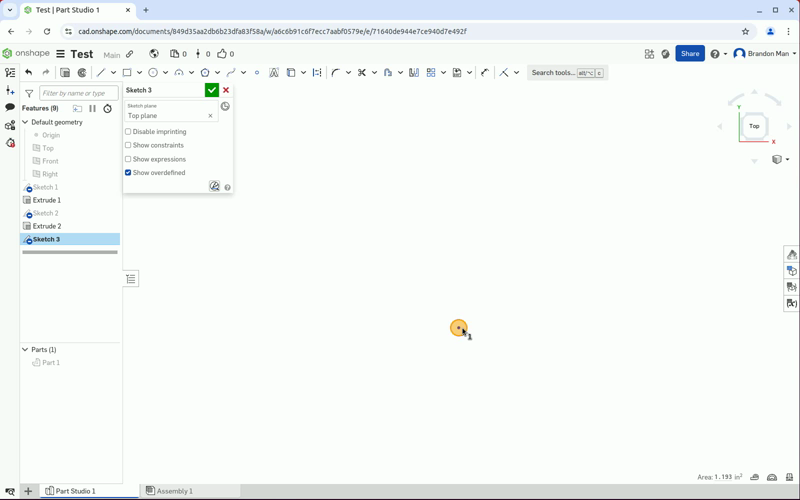
scroll(-6)
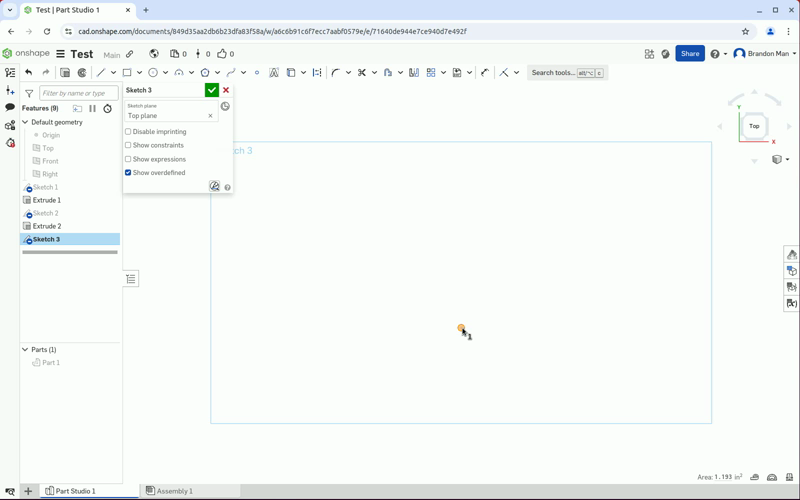
mouse_move(73, 352)
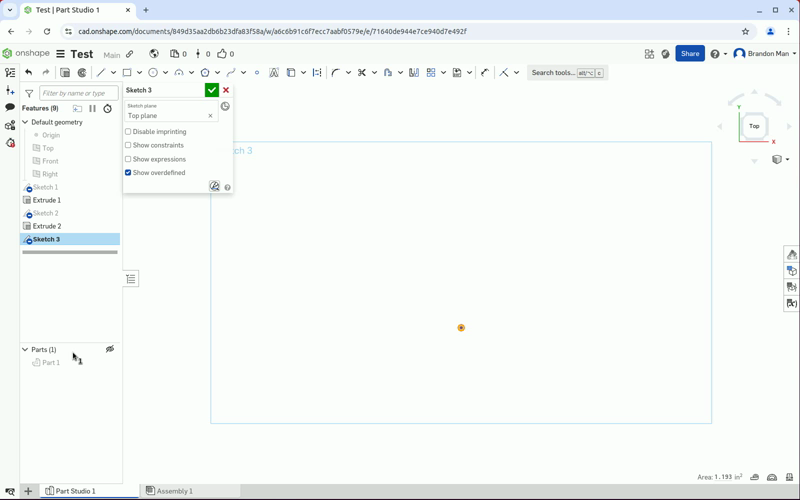
key(shift+y)
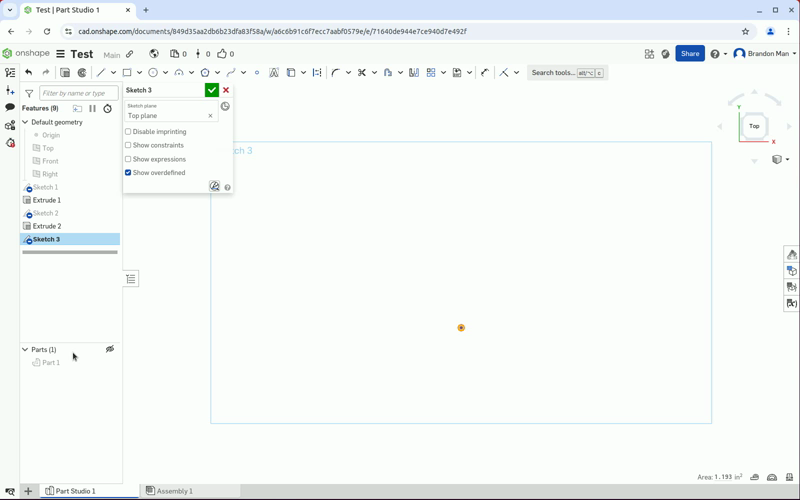
key(shift+e)
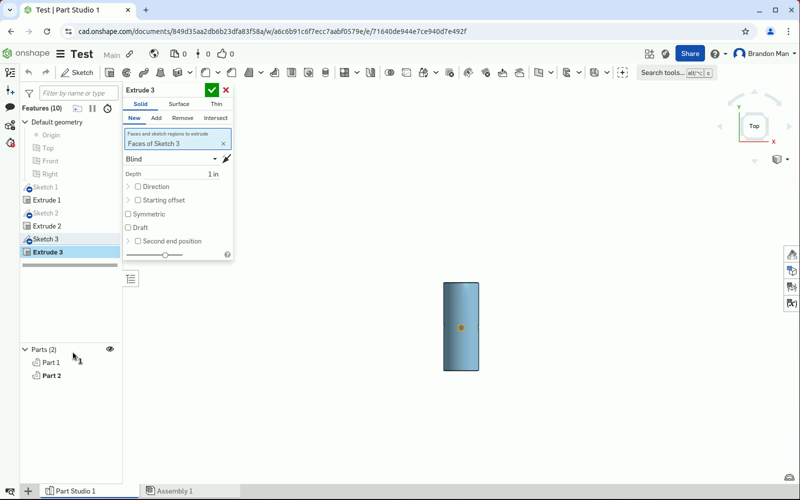
mouse_move(143, 106)
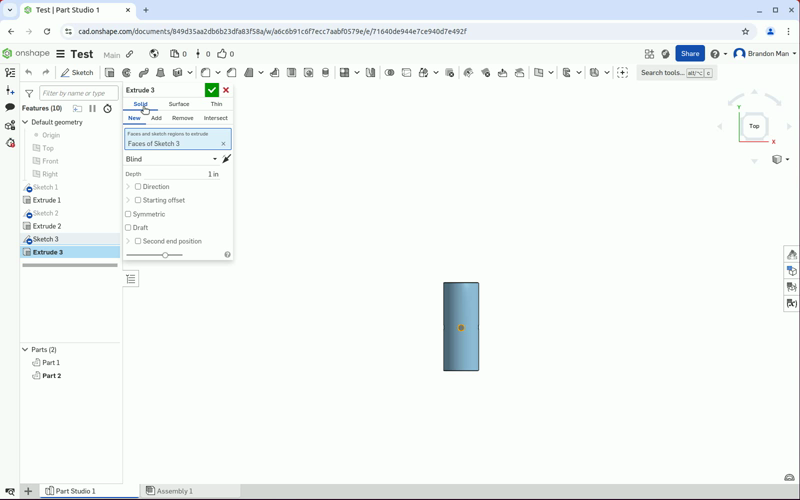
click(143, 106)
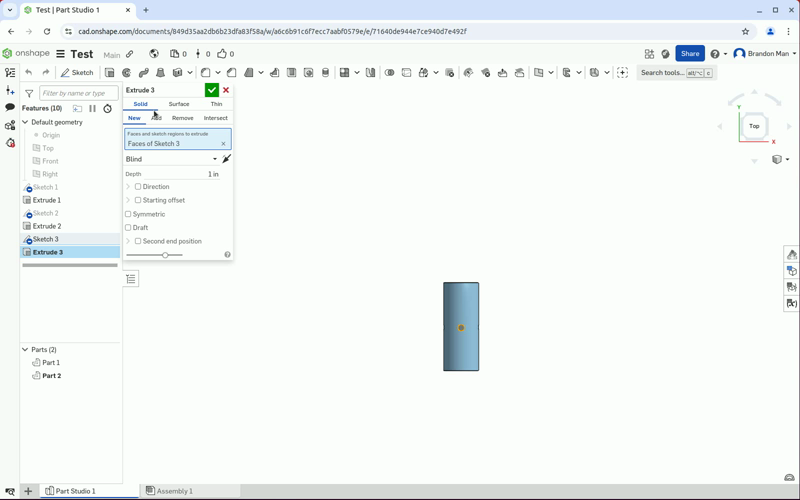
mouse_move(186, 120)
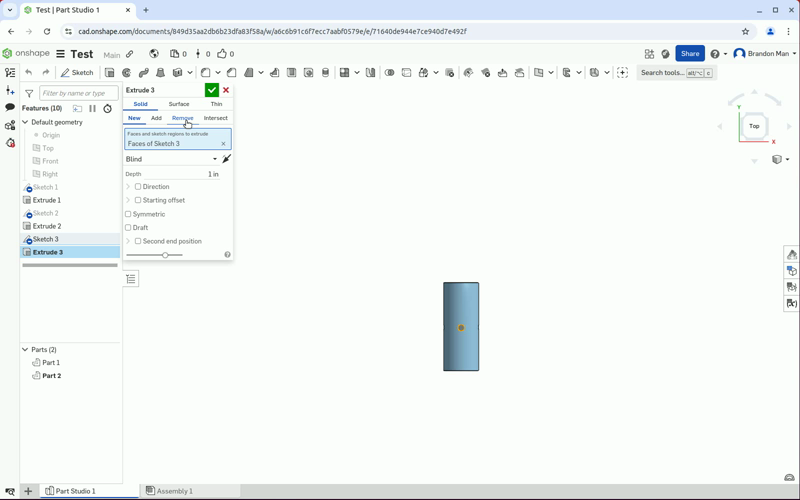
click(186, 120)
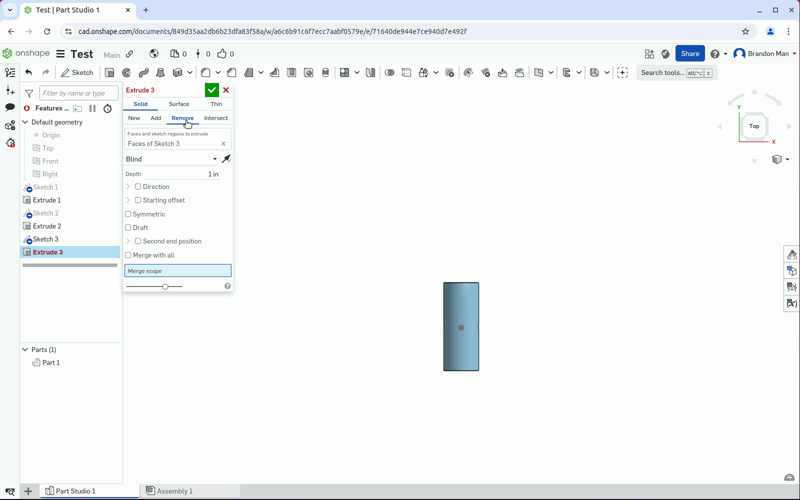
key(tab, 4)
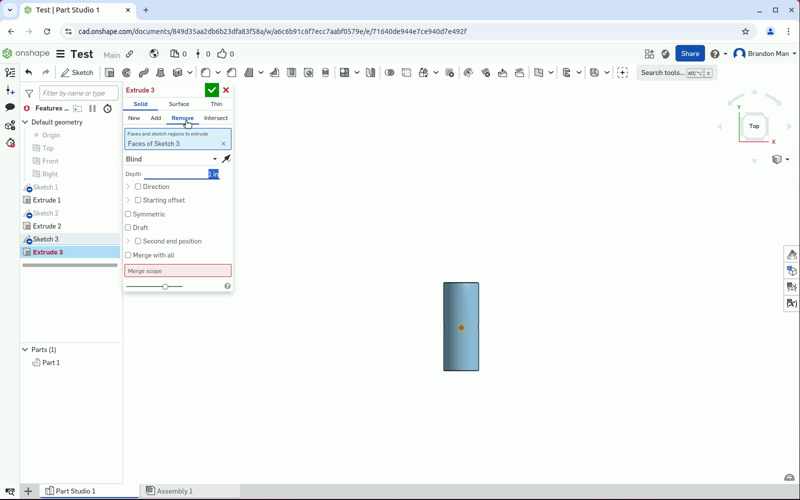
text(-10.11)
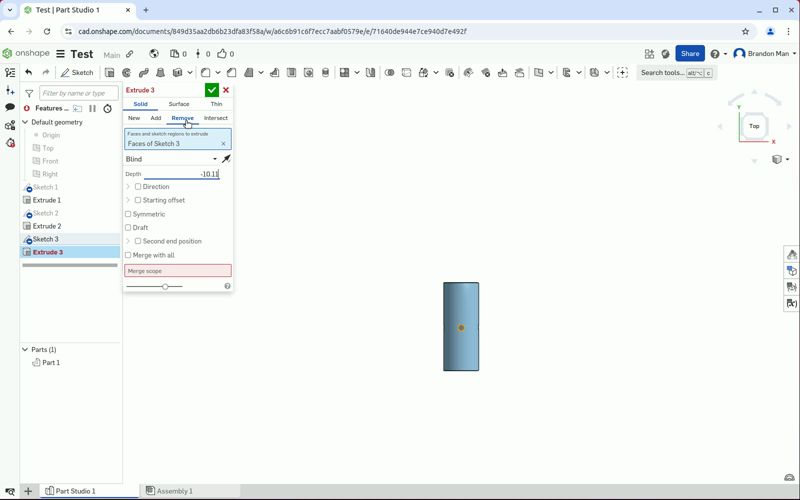
key(tab, 3)
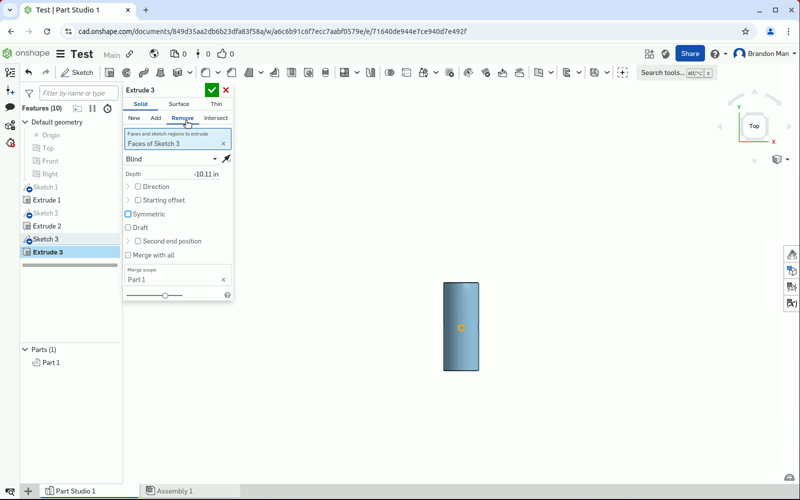
key(space)
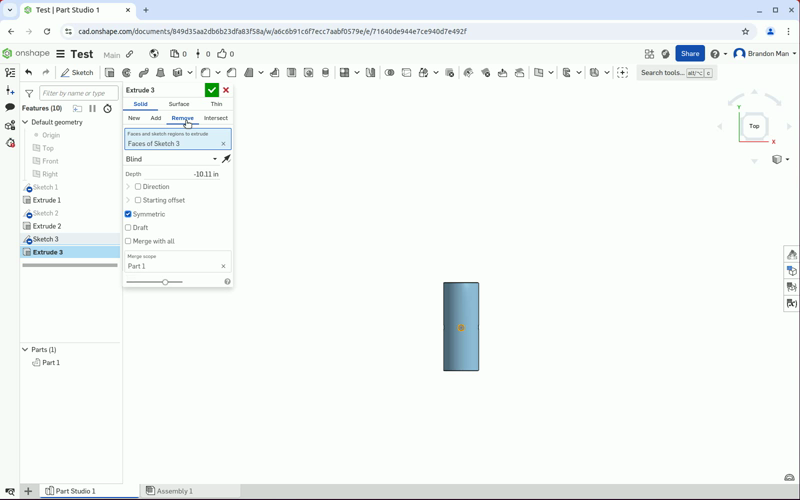
key(tab, 2)
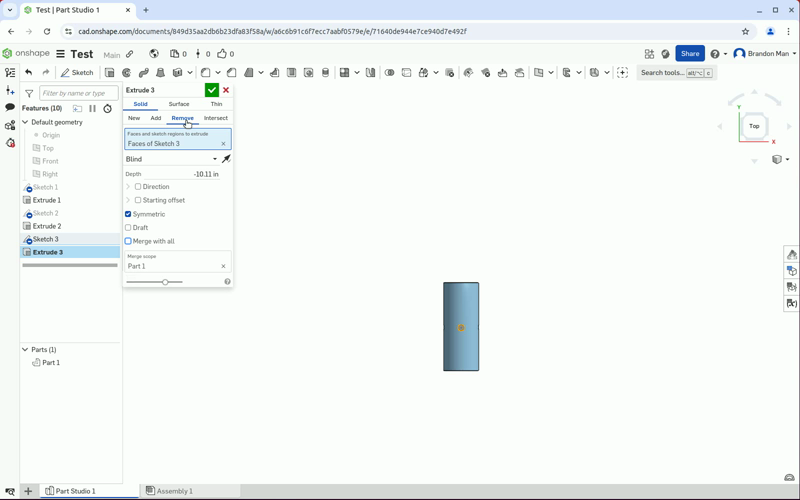
key(space)
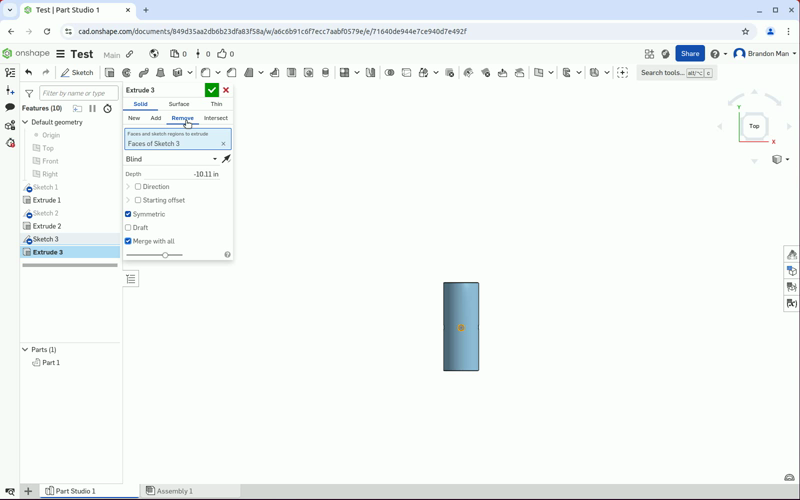
key(enter)
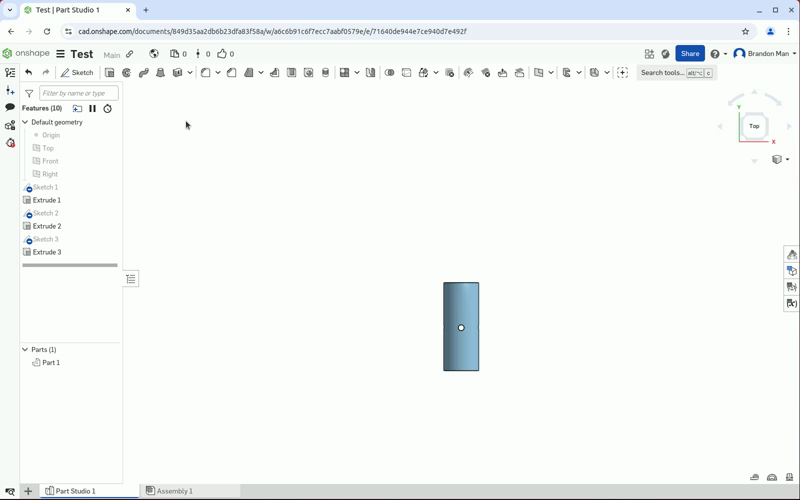
key(shift+h)
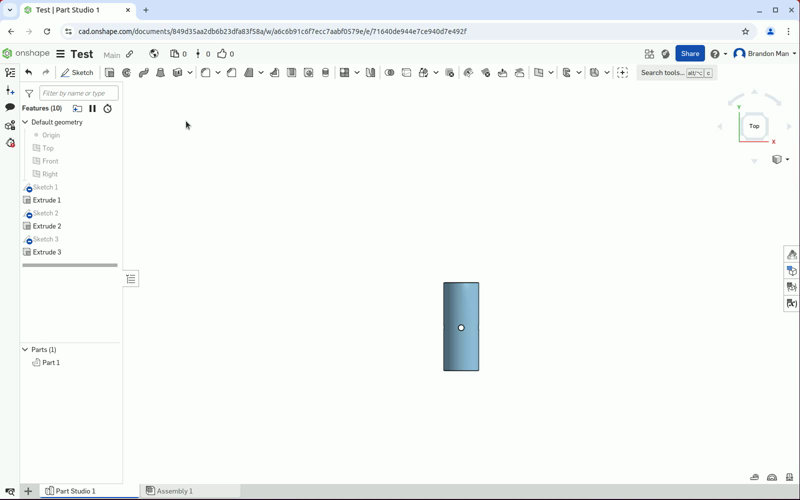
key(shift+h)
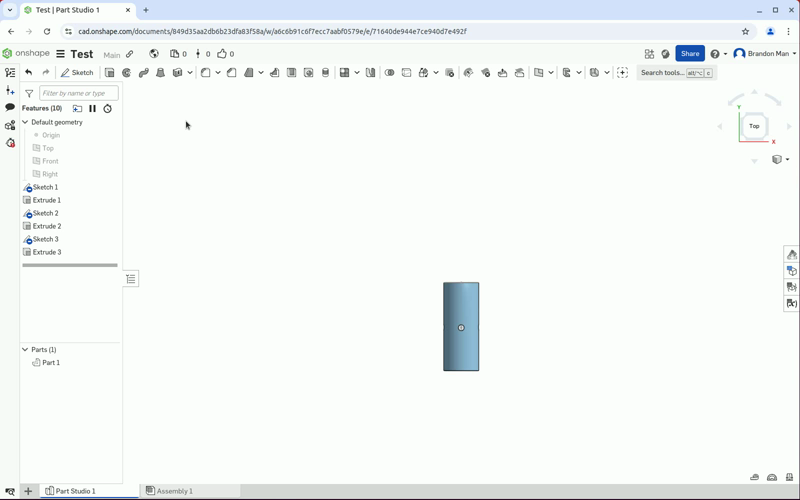
key(shift+7)
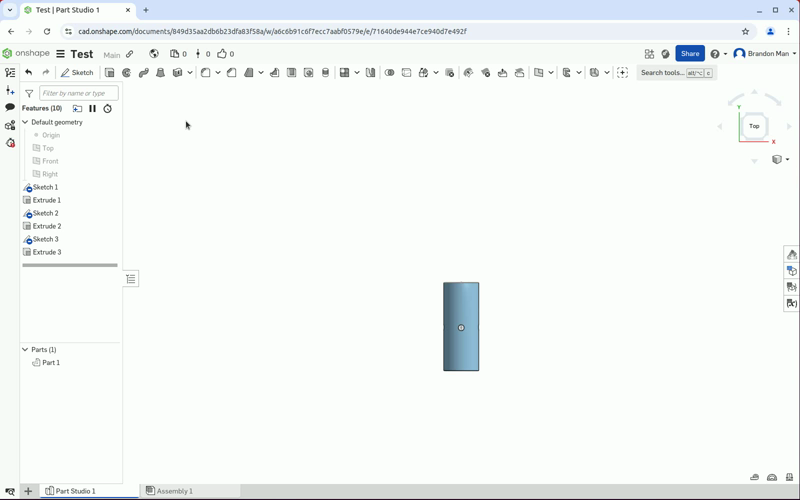
key(up, 3)
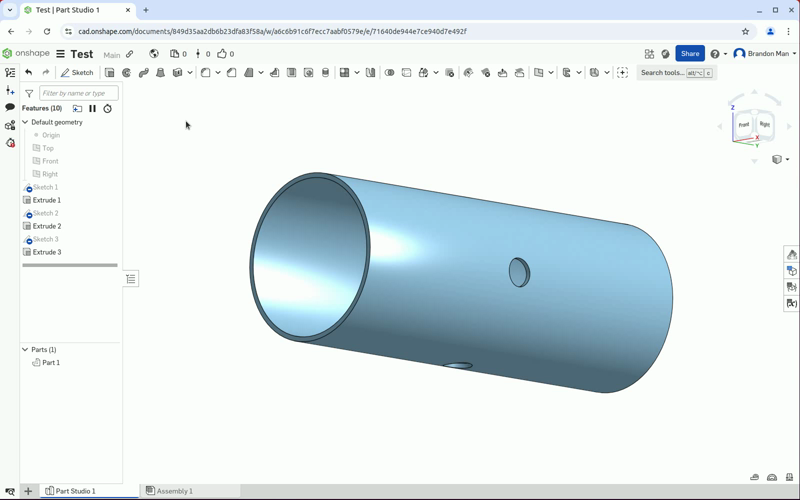
key(left, 3)
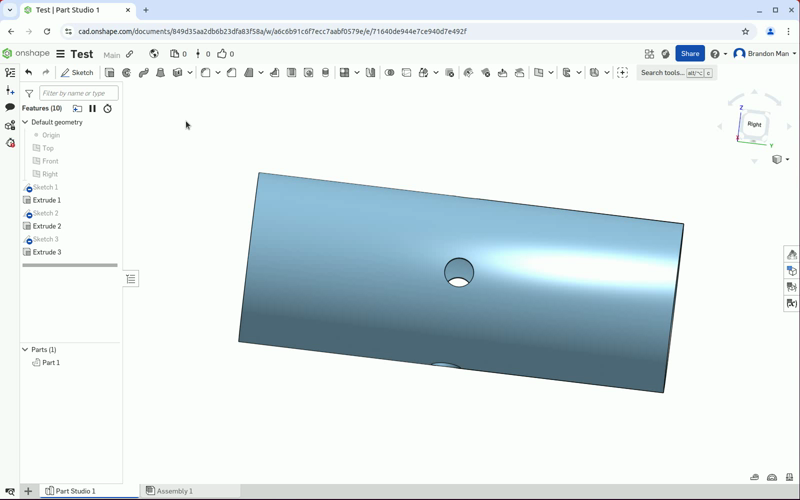
key(right, 3)
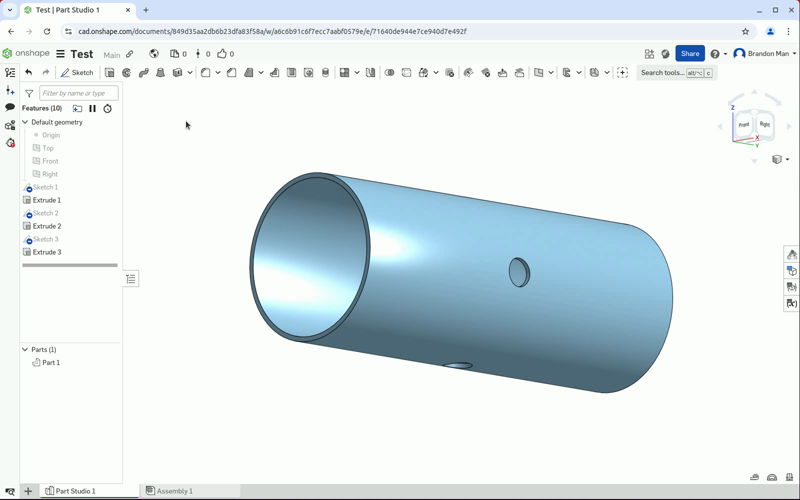
key(down, 3)
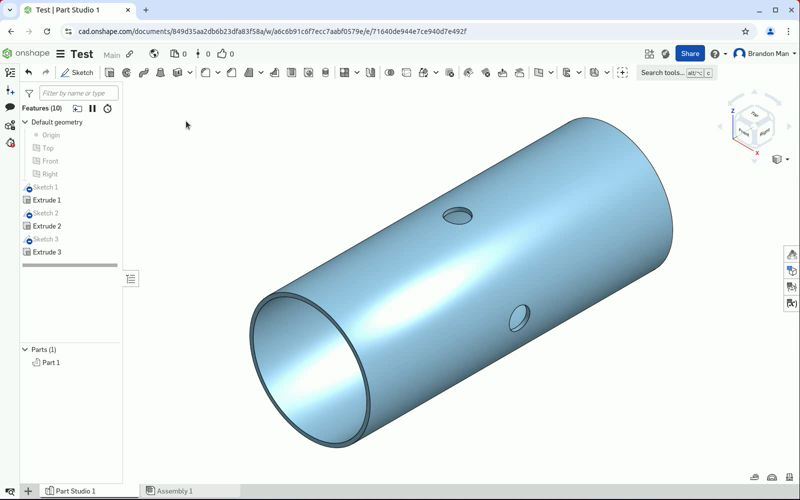
mouse_move(73, 189)
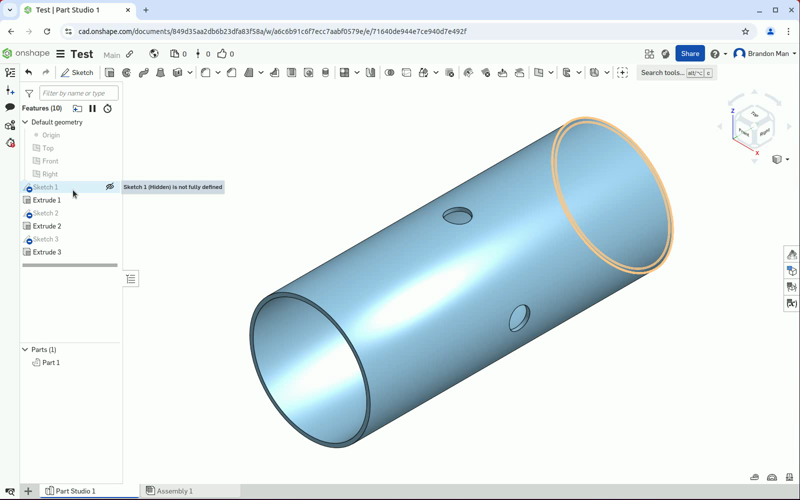
click(73, 189)